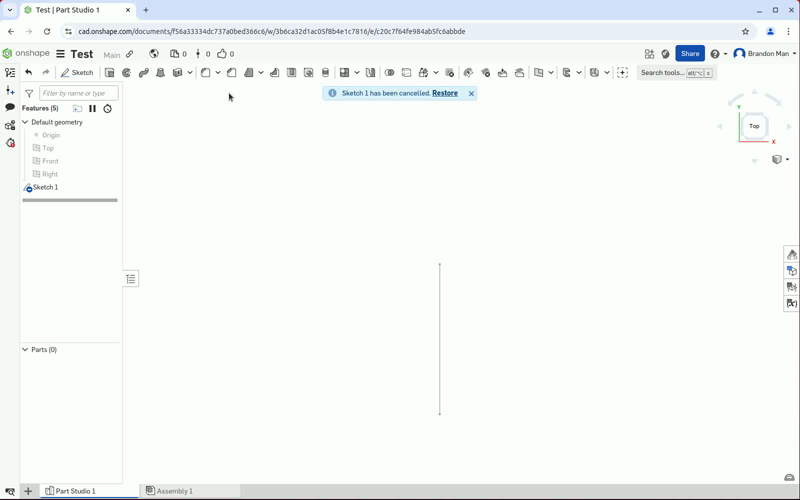
key(shift+h)
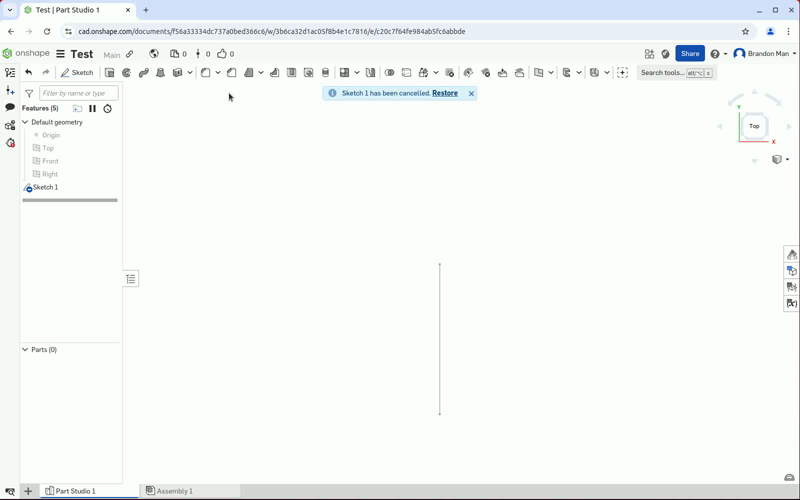
key(shift+s)
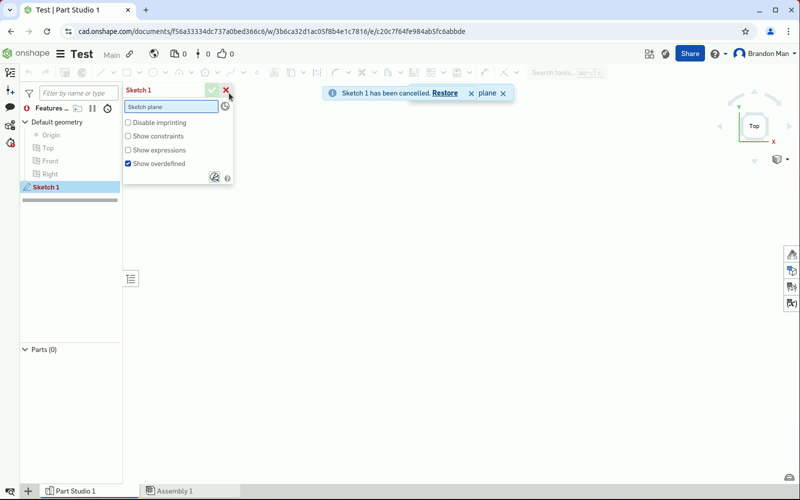
mouse_move(73, 150)
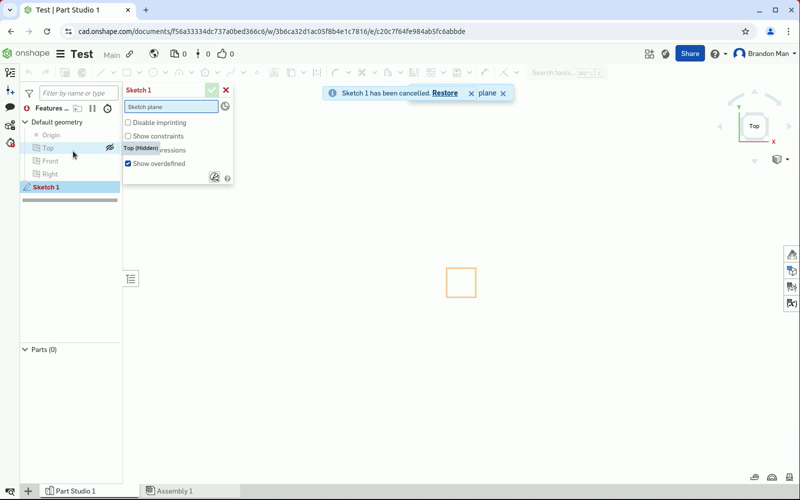
click(73, 150)
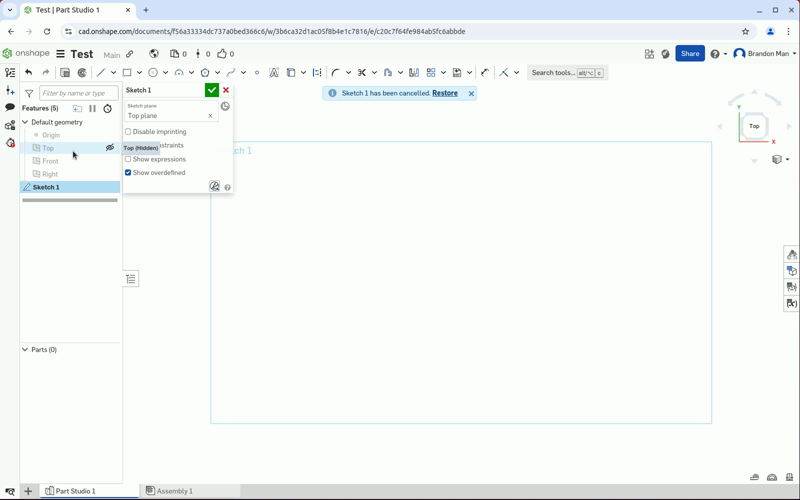
mouse_move(73, 352)
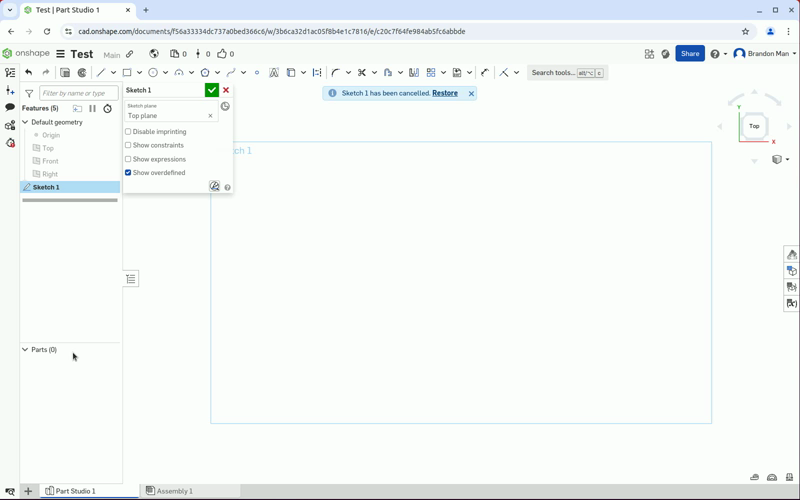
key(y)
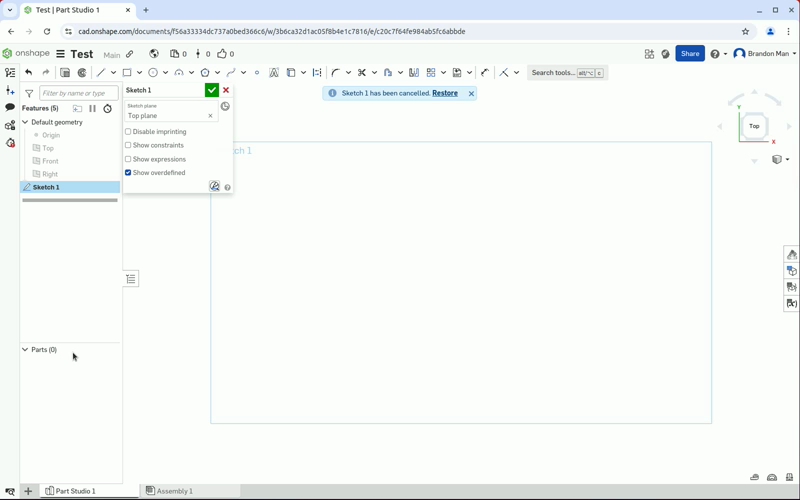
key(a)
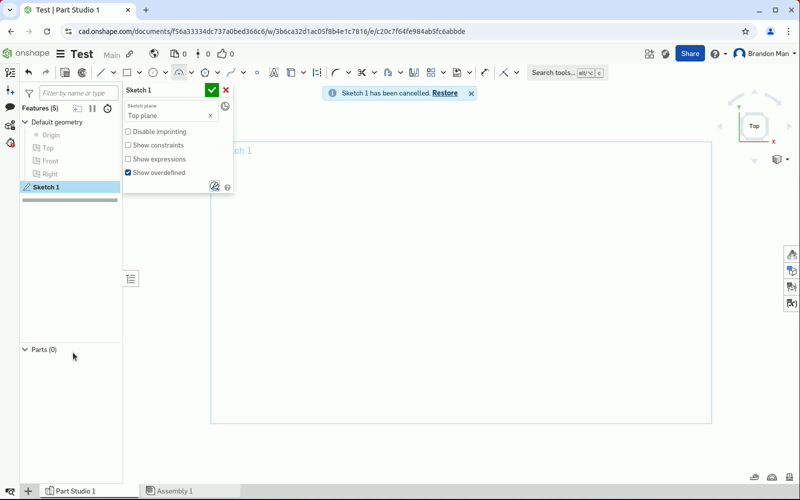
key_down(shift)
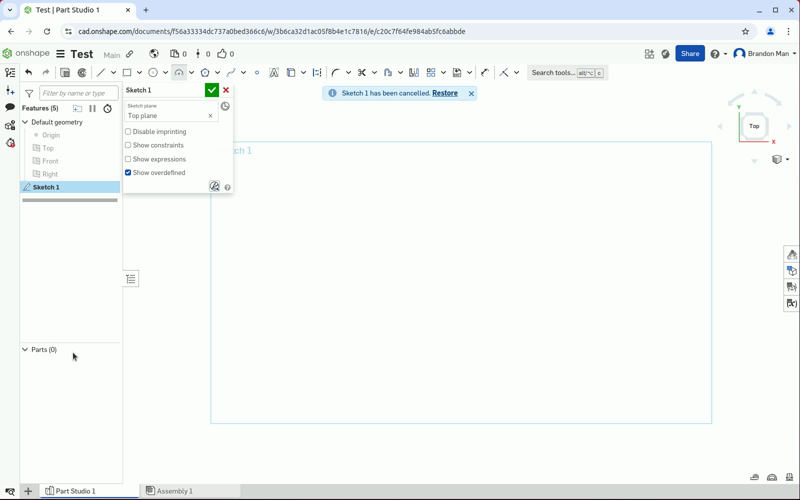
mouse_move(348, 361)
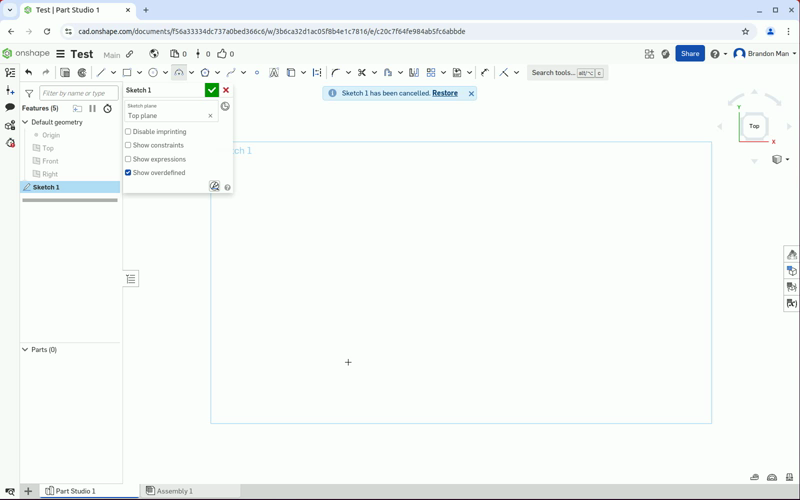
click(348, 361)
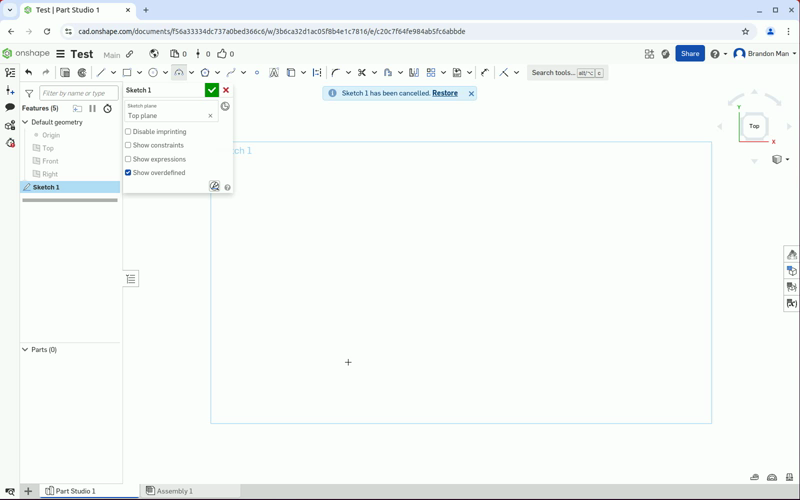
key_up(shift)
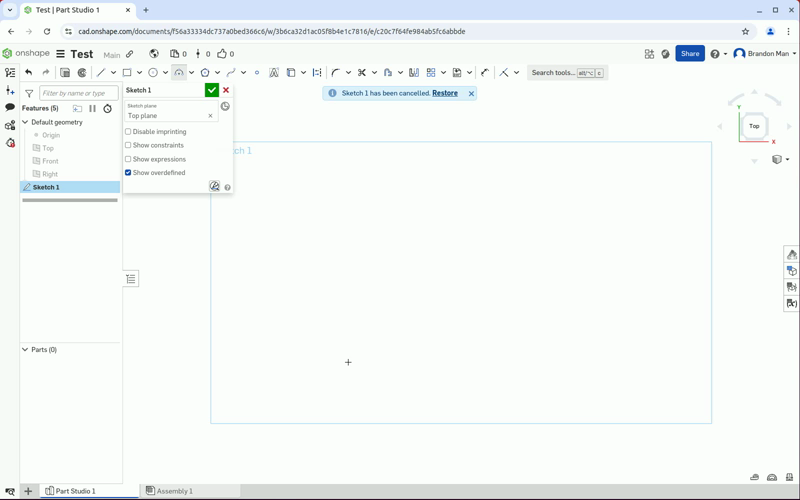
key_down(shift)
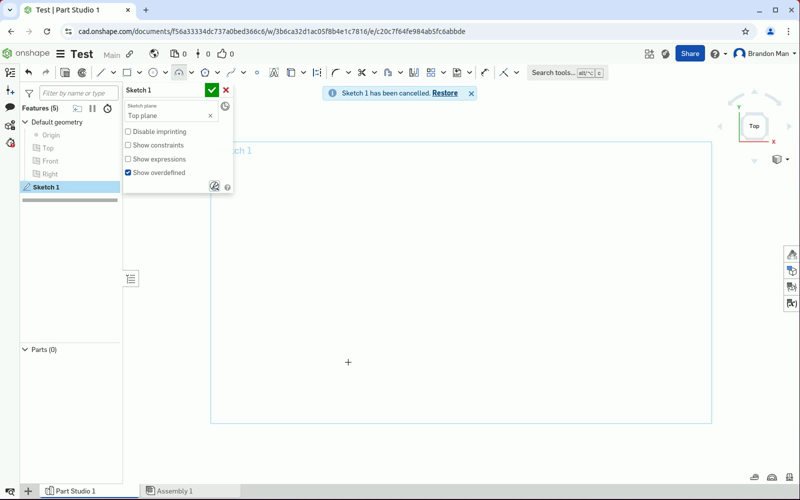
mouse_move(350, 363)
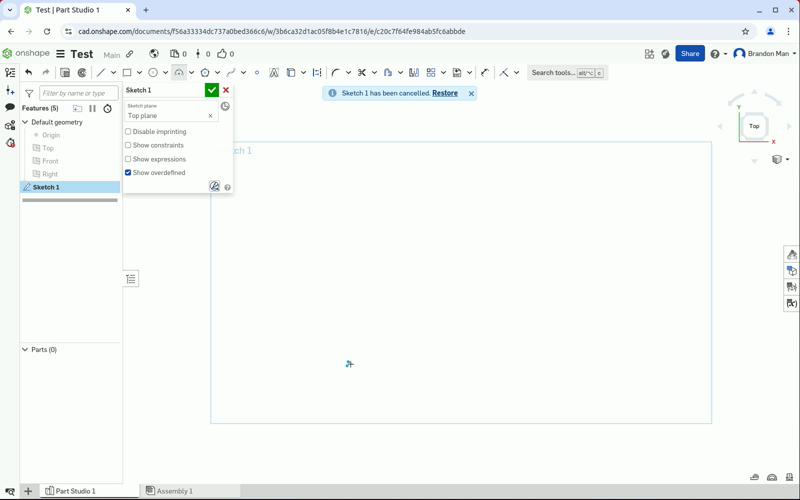
scroll(6)
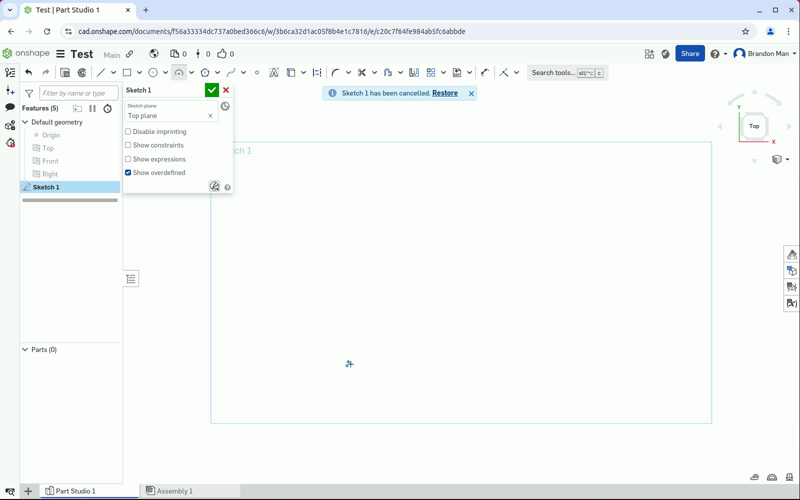
scroll(6)
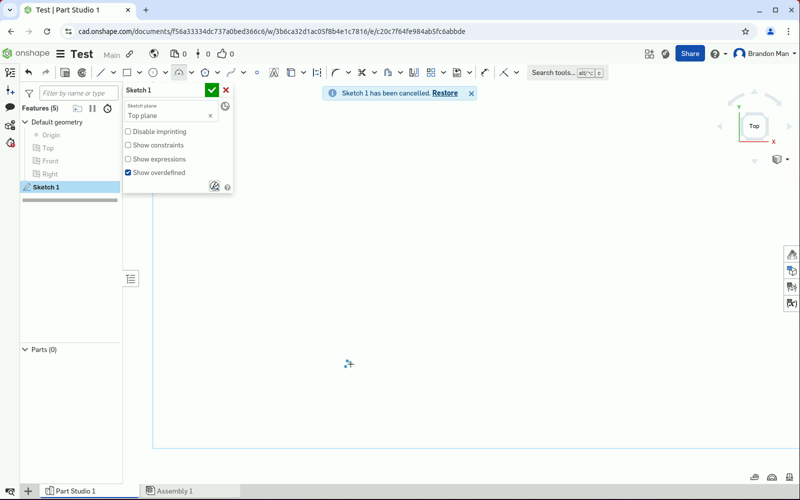
scroll(6)
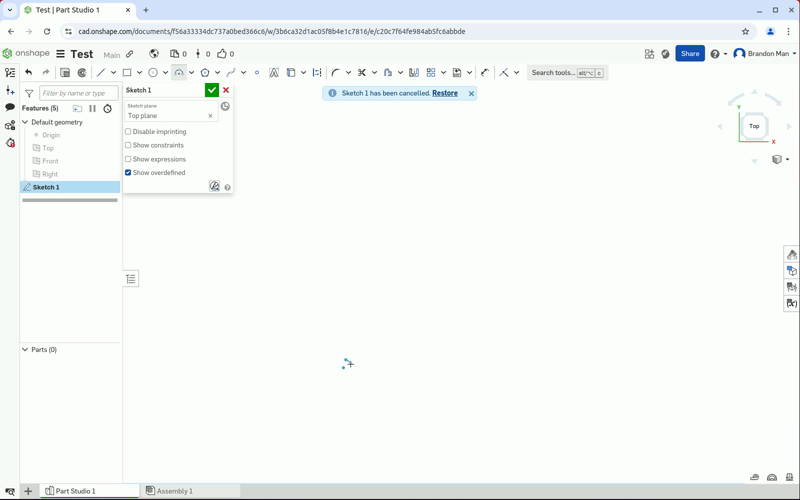
scroll(6)
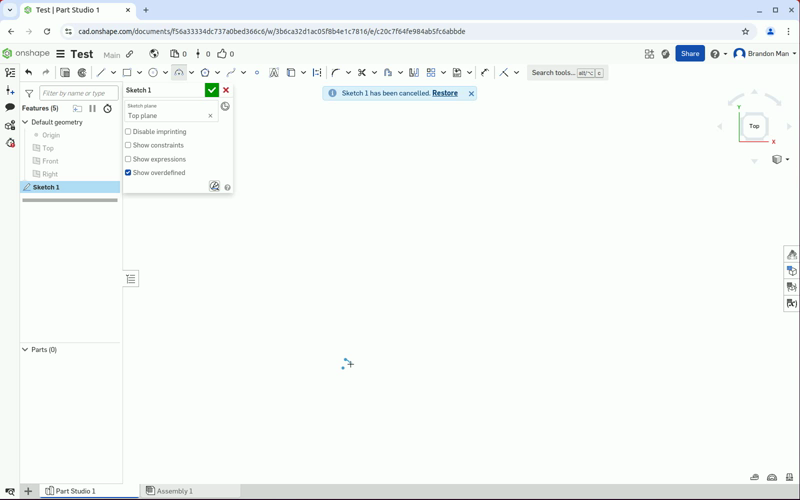
scroll(6)
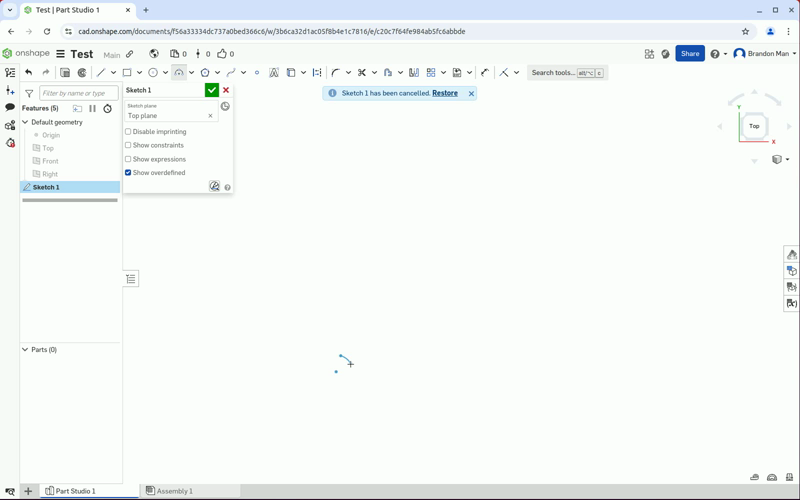
scroll(6)
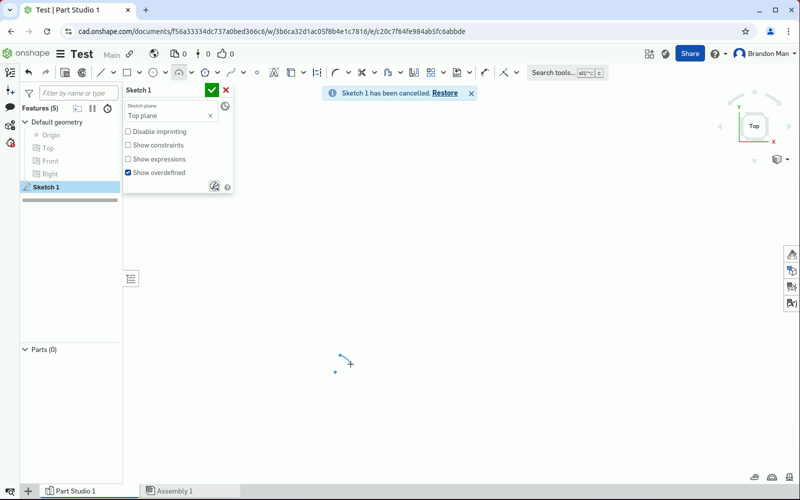
scroll(6)
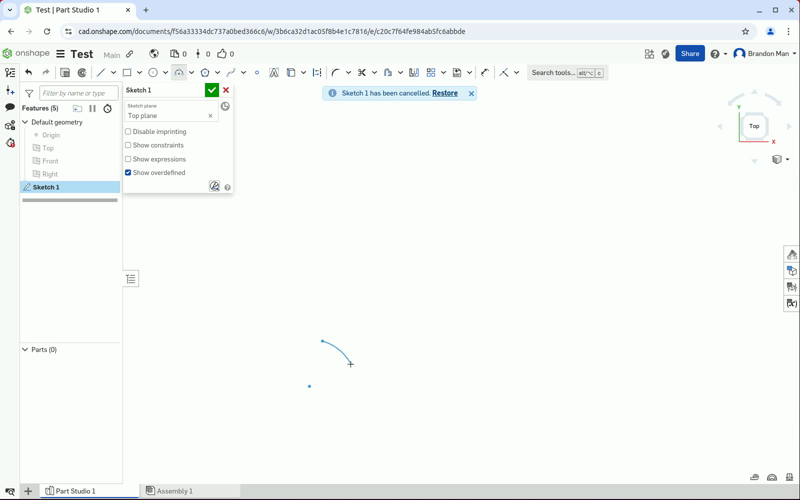
click(350, 363)
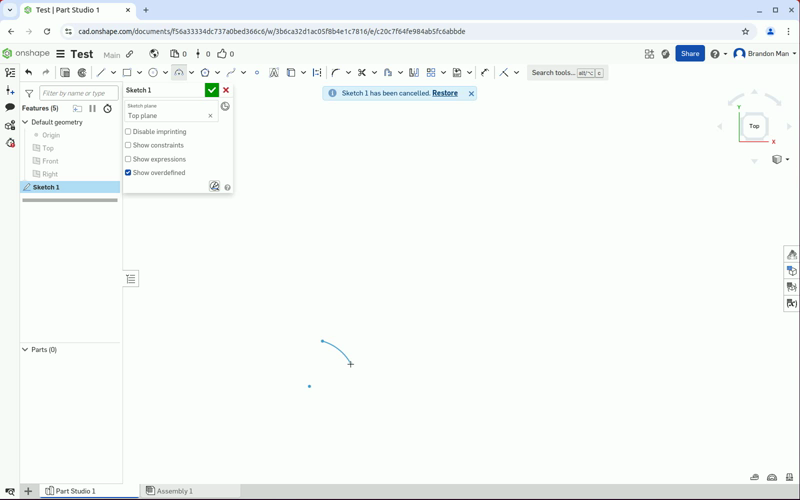
scroll(-6)
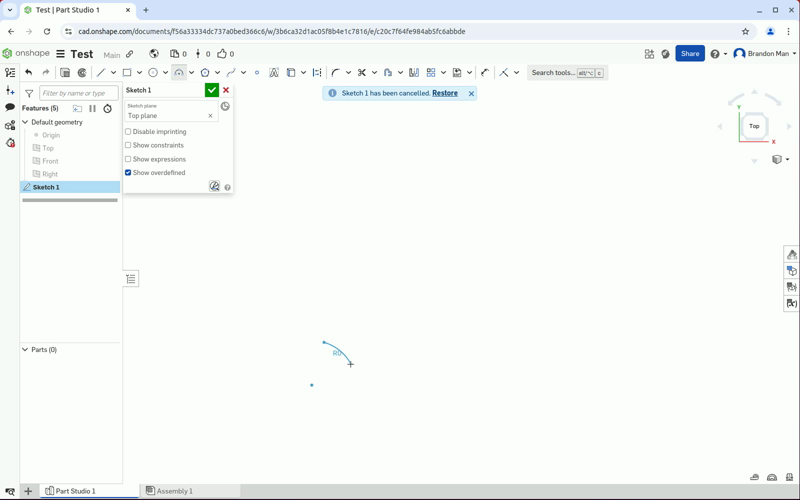
scroll(-6)
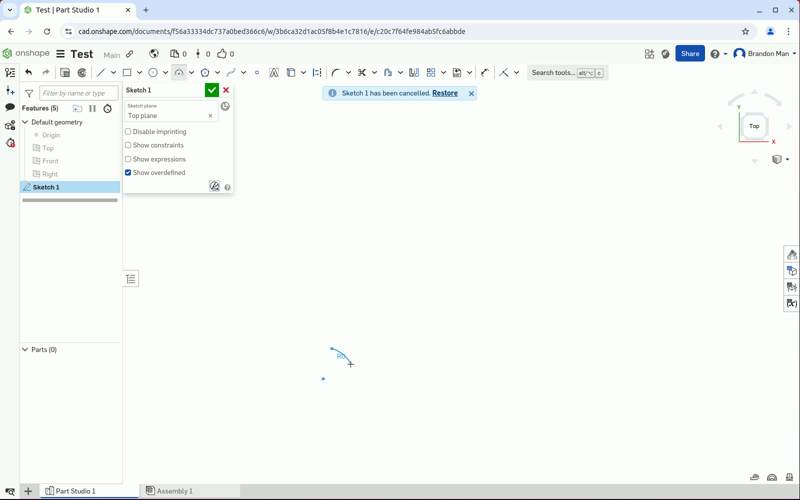
scroll(-6)
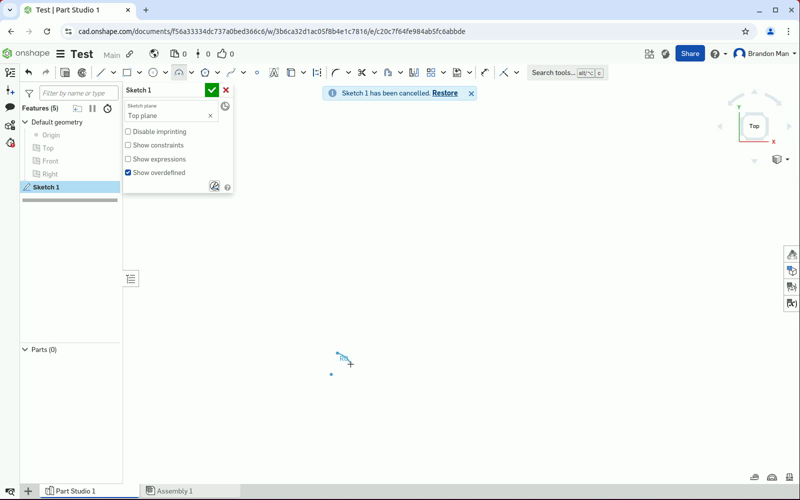
scroll(-6)
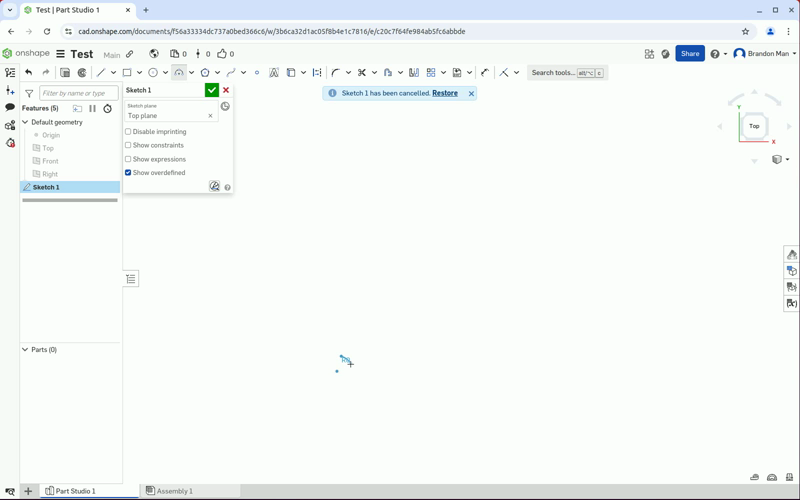
scroll(-6)
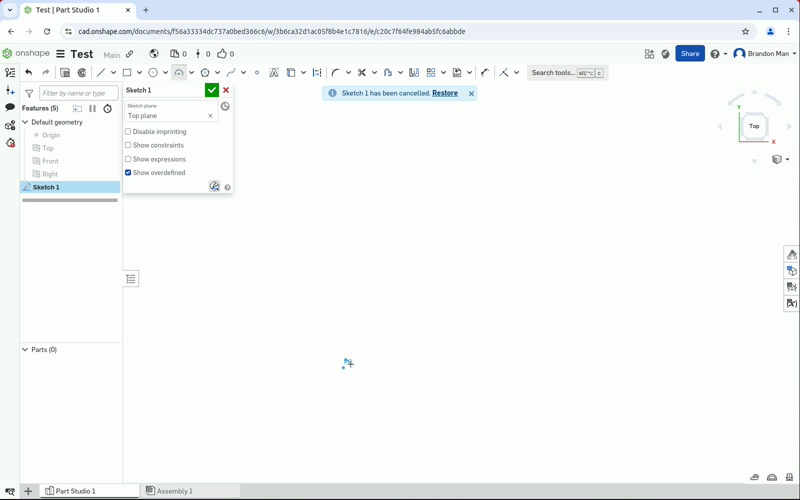
scroll(-6)
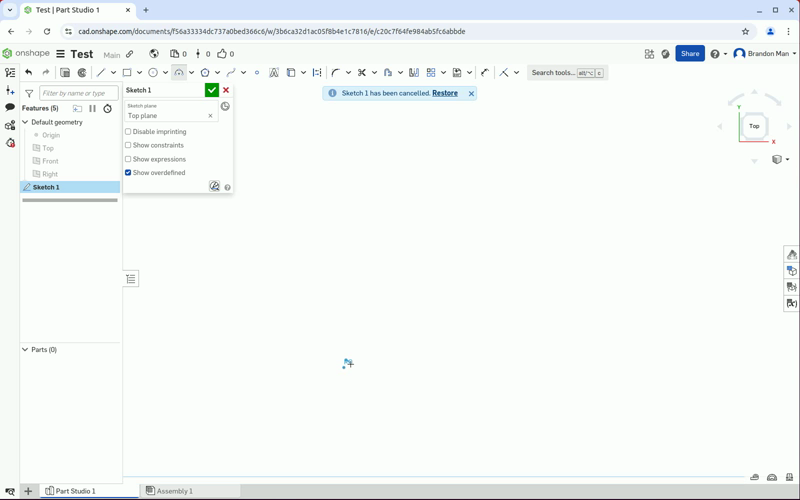
scroll(-6)
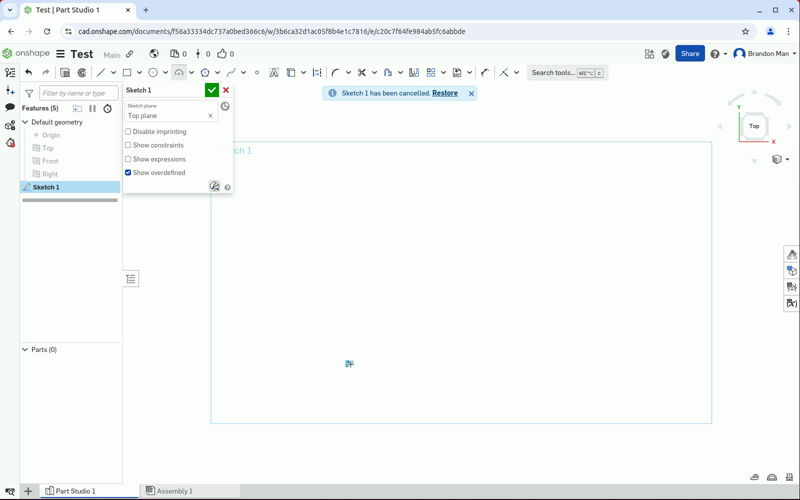
mouse_move(348, 363)
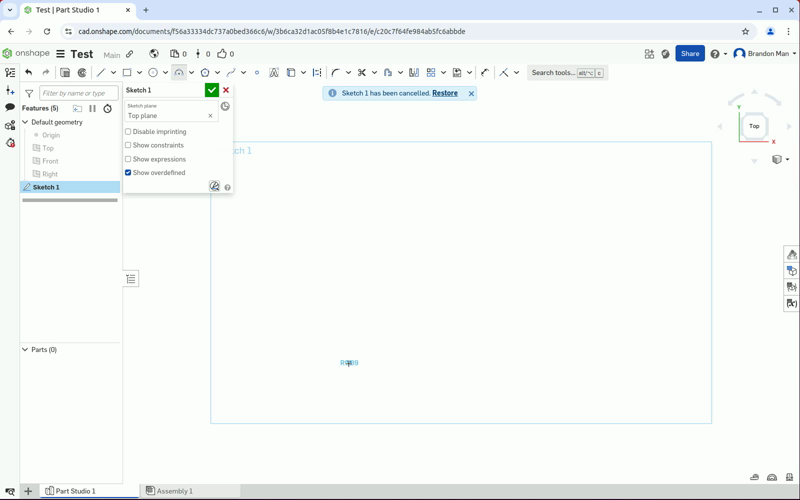
scroll(6)
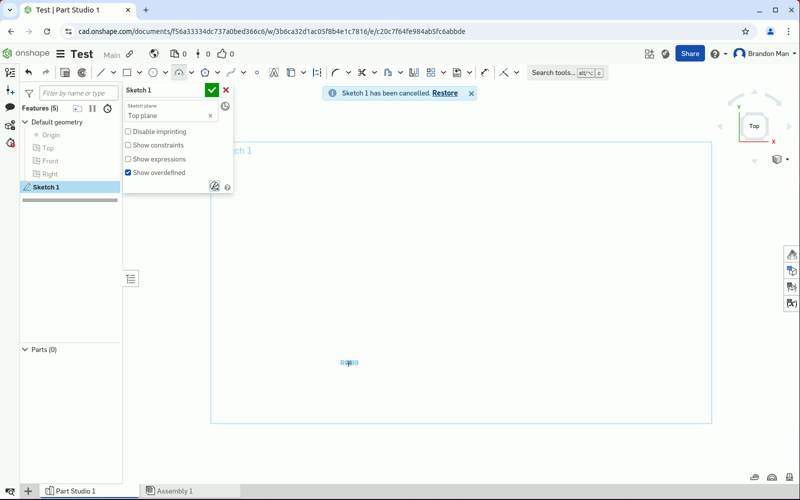
scroll(6)
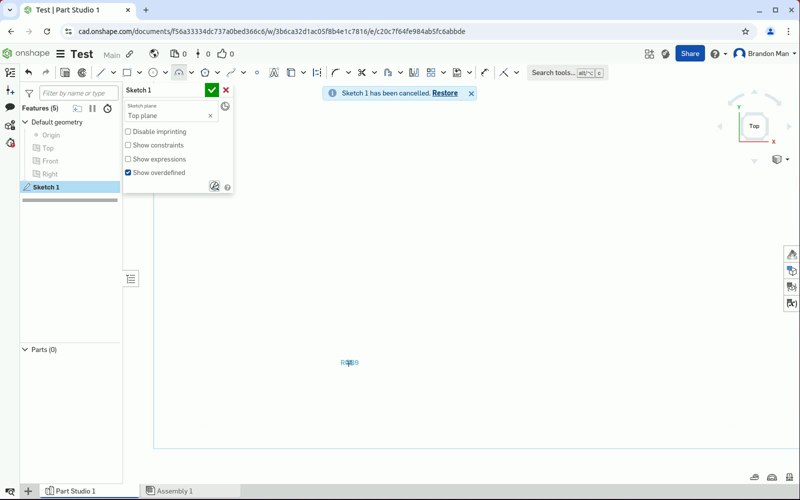
scroll(6)
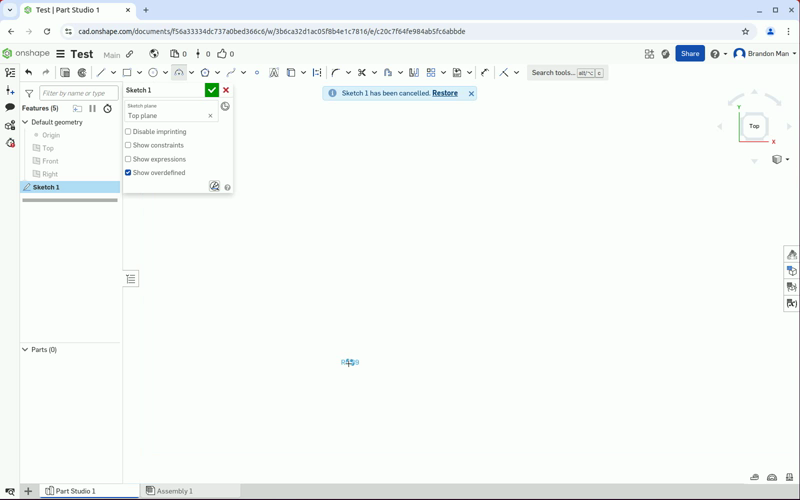
scroll(6)
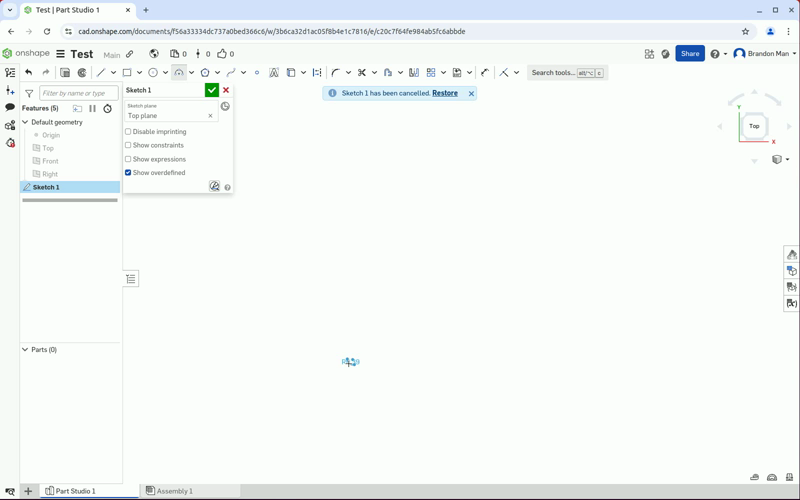
scroll(6)
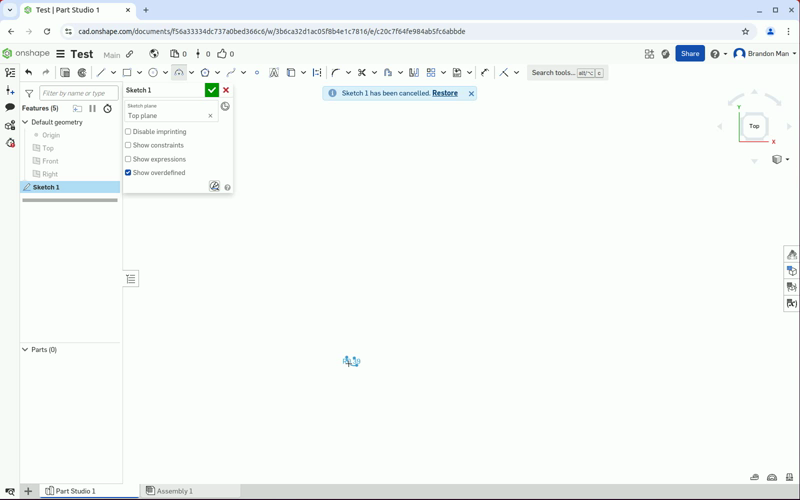
scroll(6)
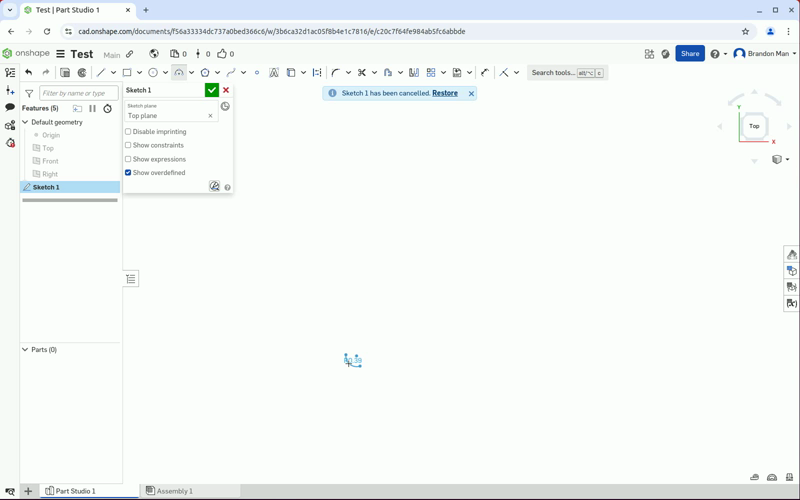
scroll(6)
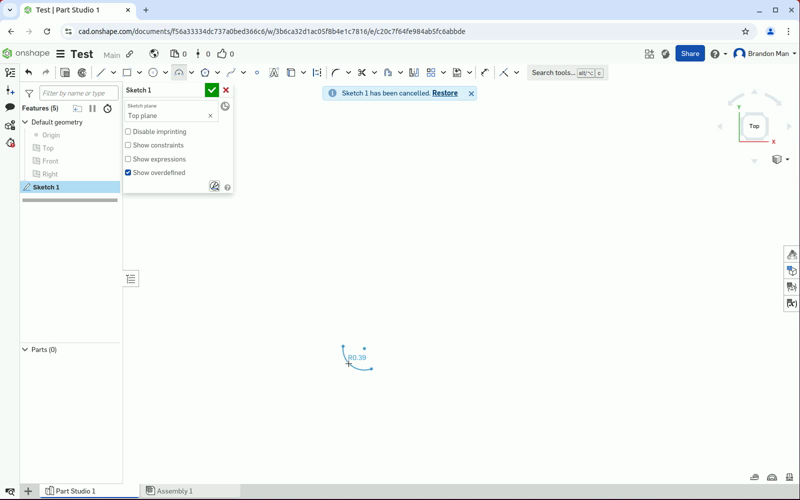
click(348, 363)
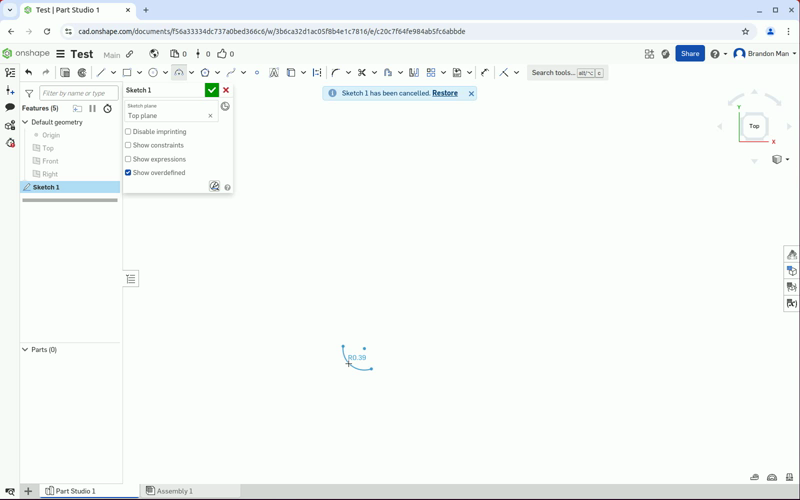
scroll(-6)
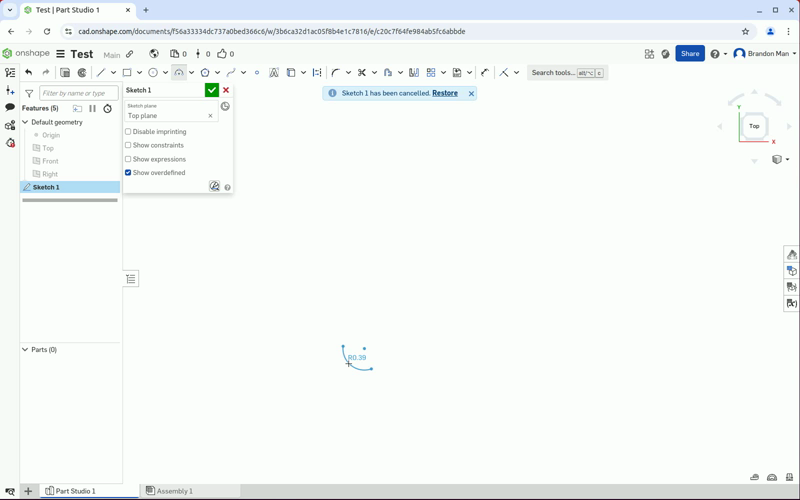
scroll(-6)
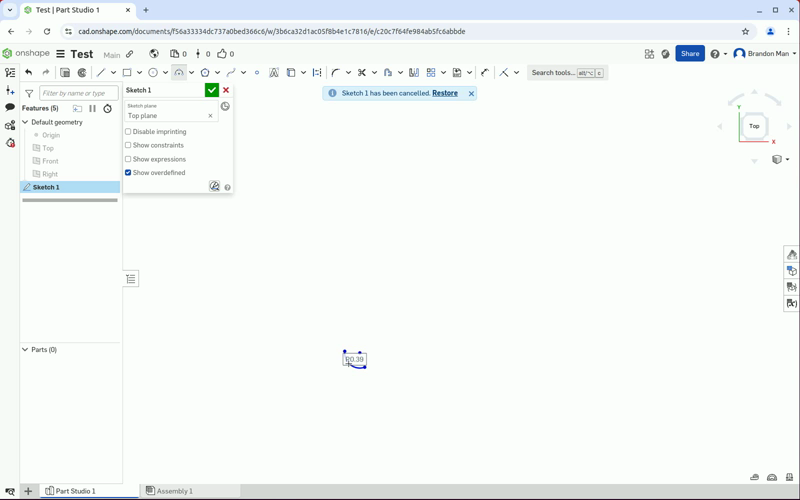
scroll(-6)
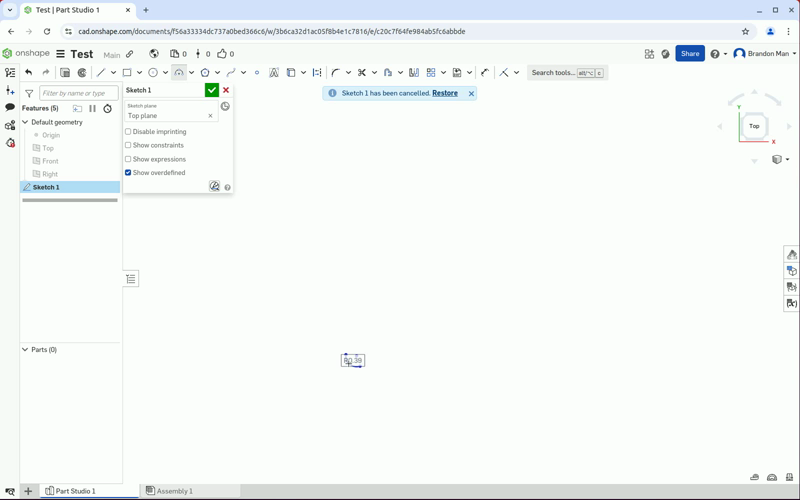
scroll(-6)
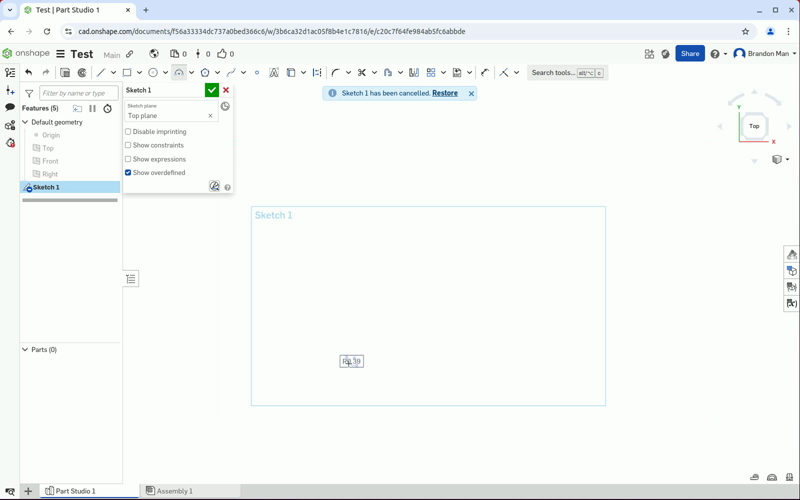
scroll(-6)
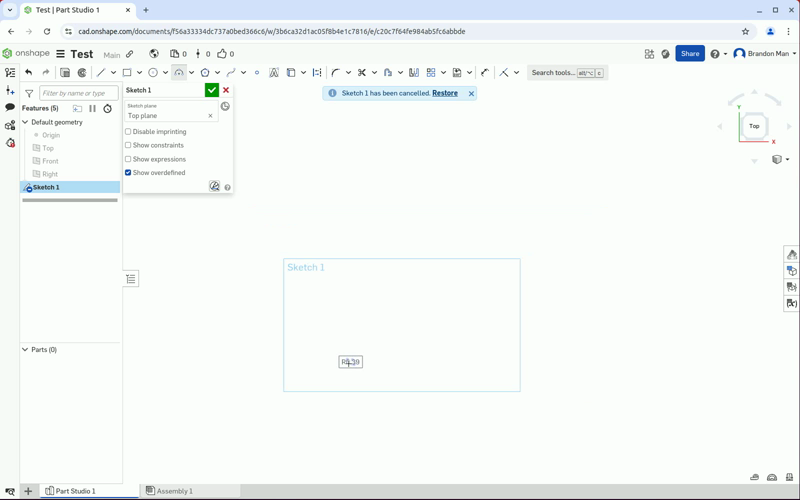
scroll(-6)
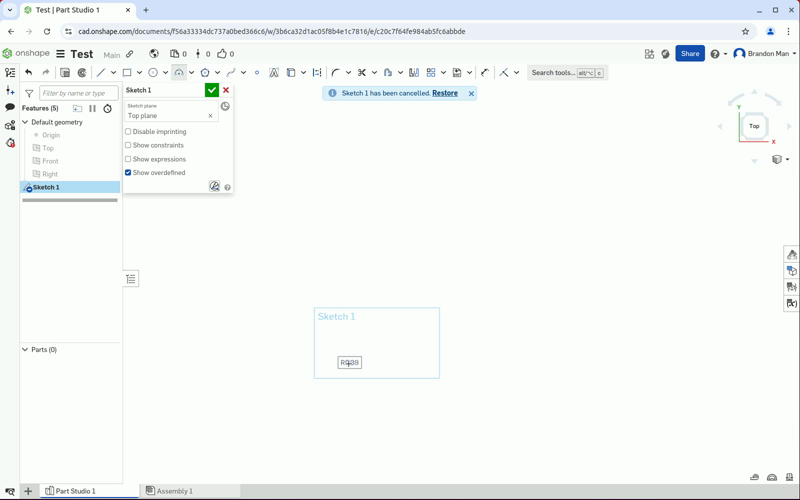
scroll(-6)
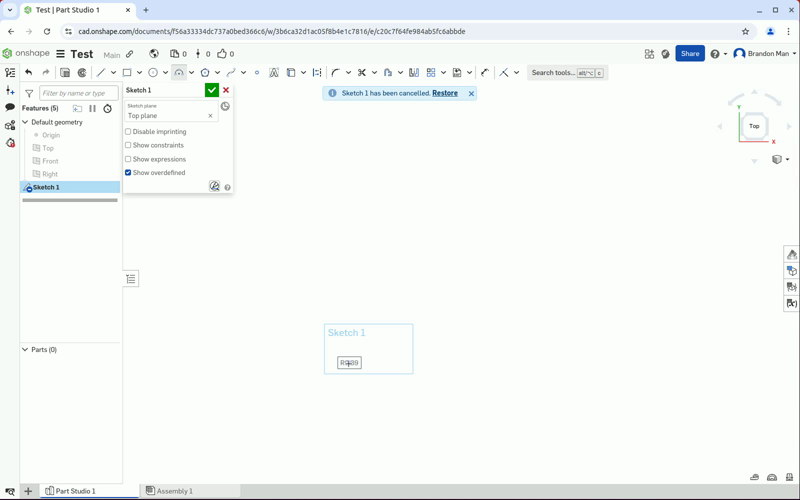
key_up(shift)
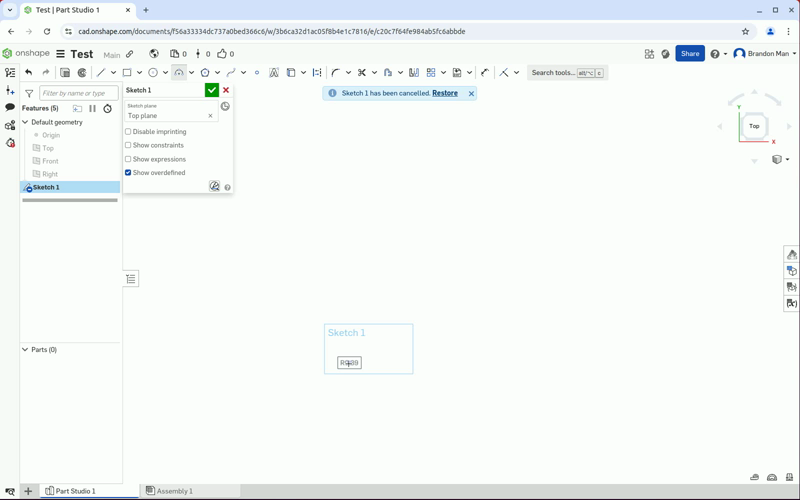
key(esc)
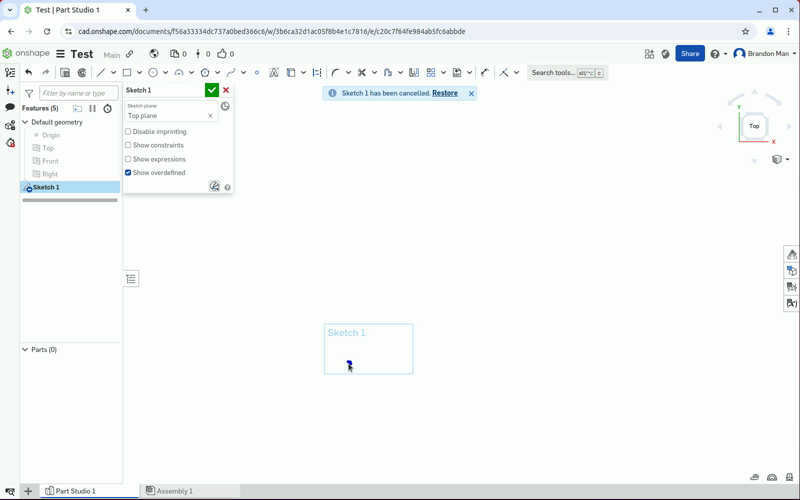
key(l)
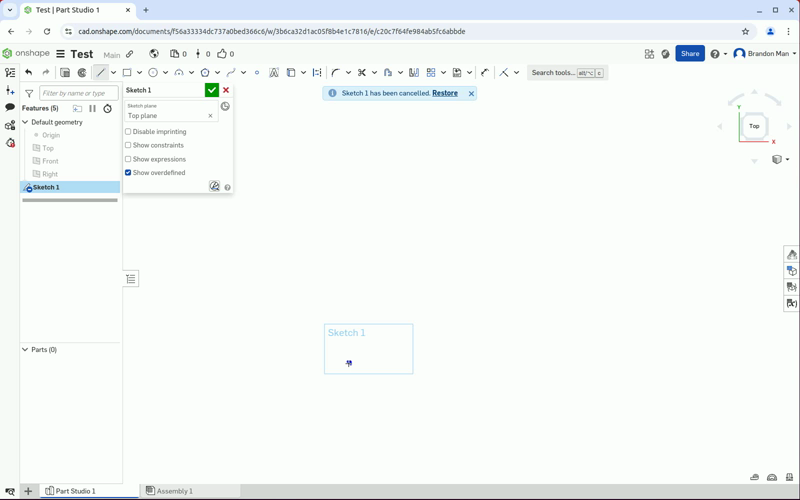
mouse_move(350, 363)
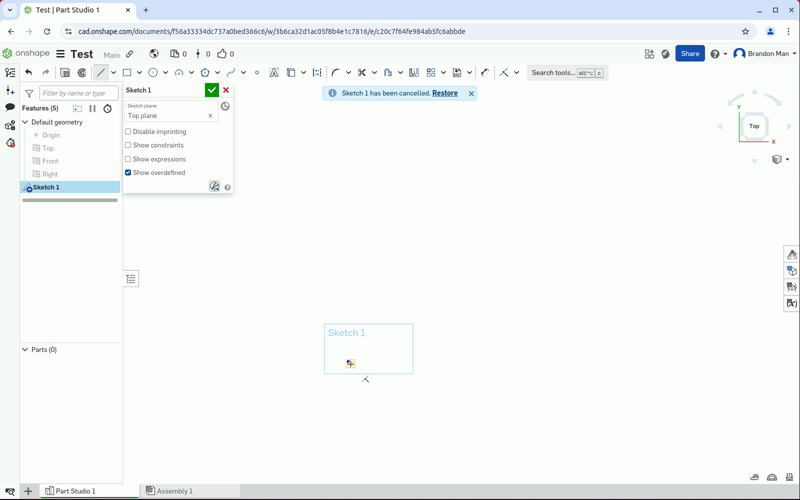
scroll(6)
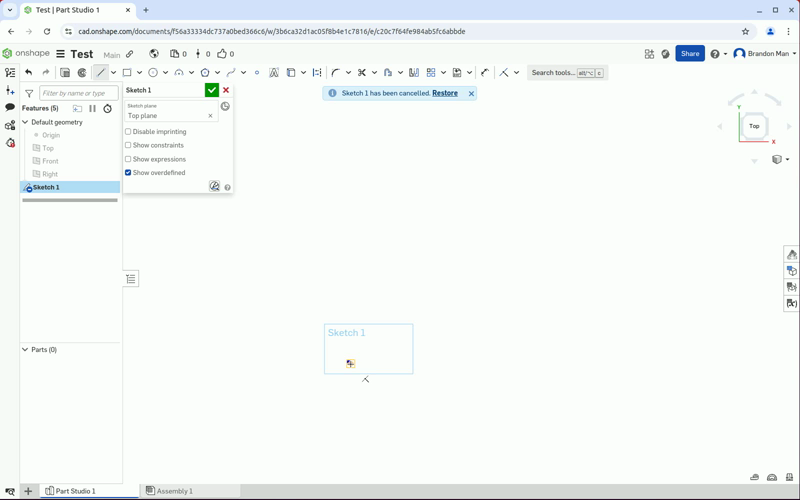
scroll(6)
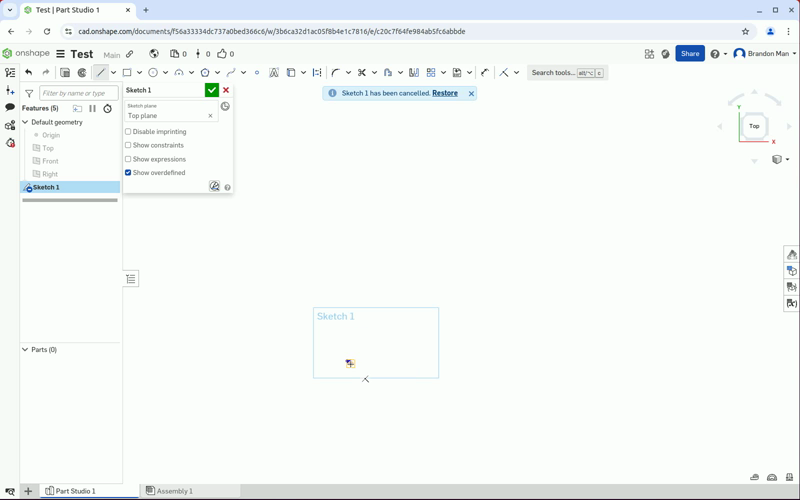
scroll(6)
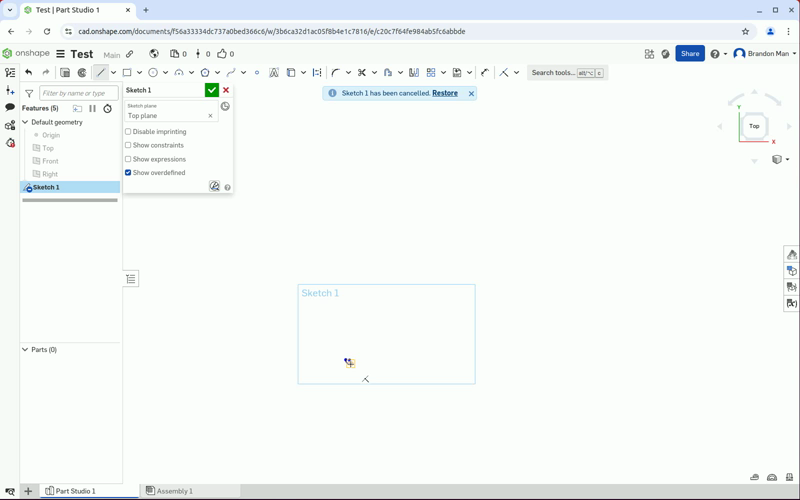
scroll(6)
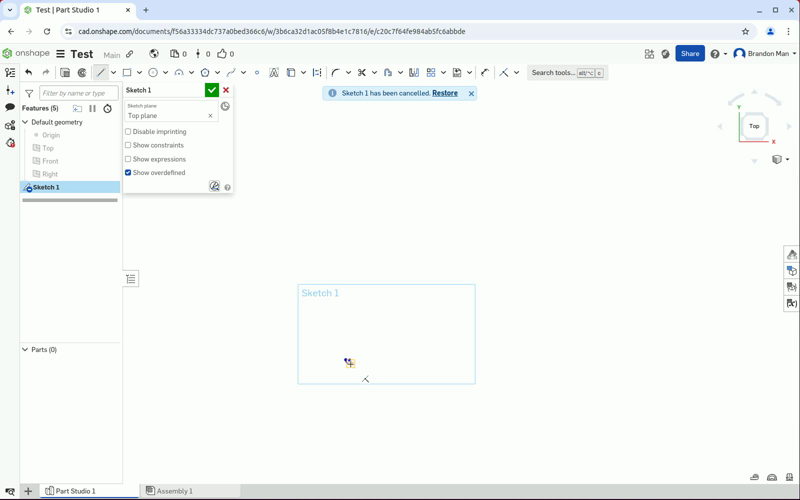
scroll(6)
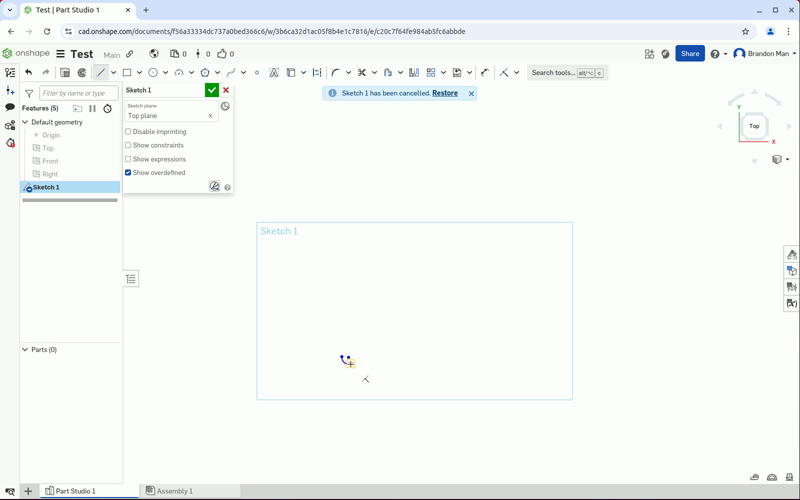
scroll(6)
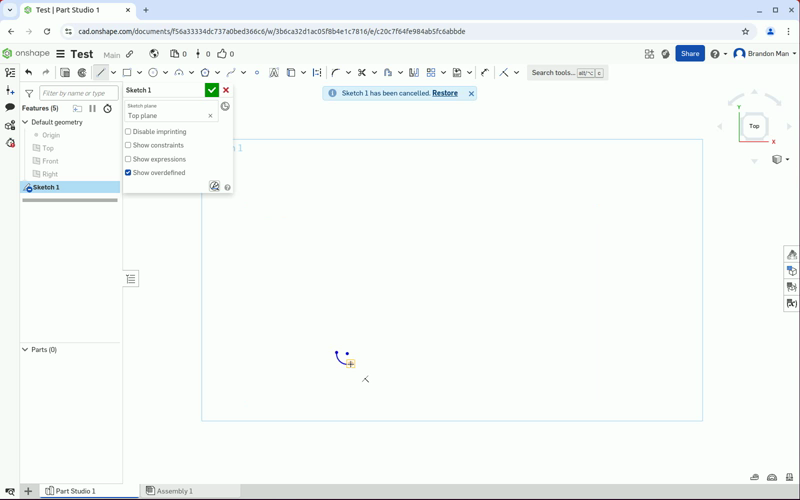
scroll(6)
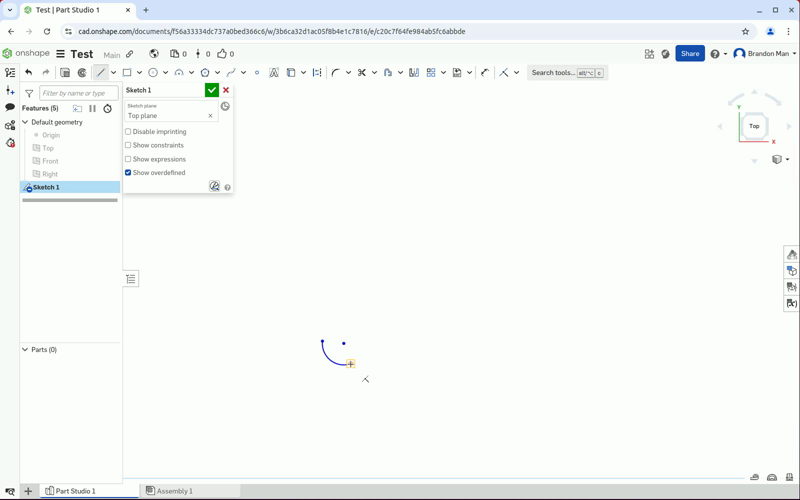
click(350, 363)
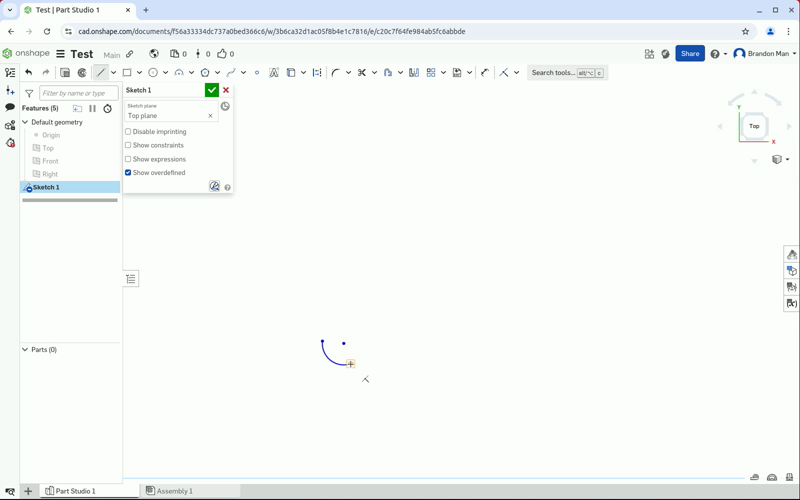
scroll(-6)
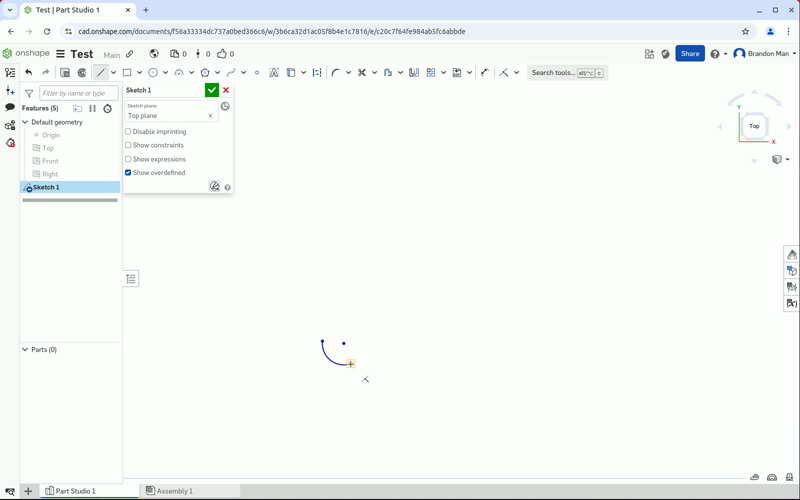
scroll(-6)
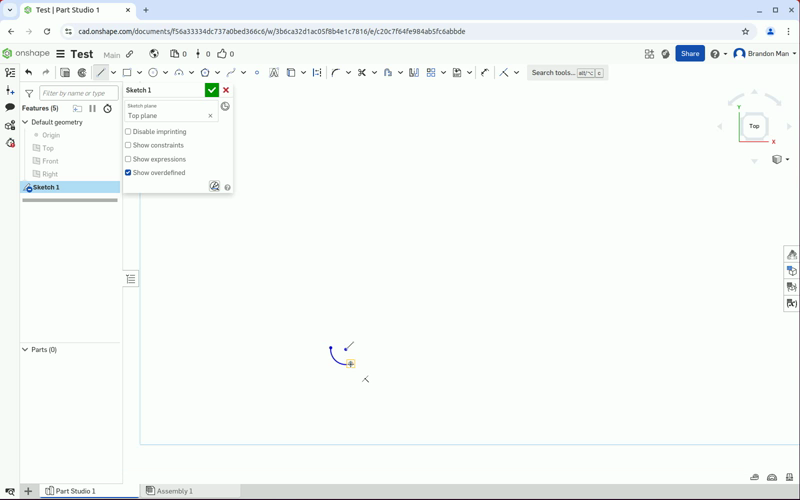
scroll(-6)
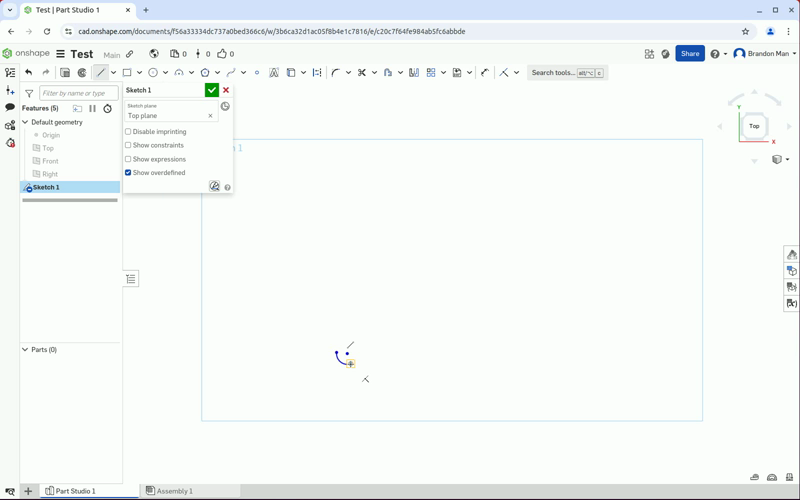
scroll(-6)
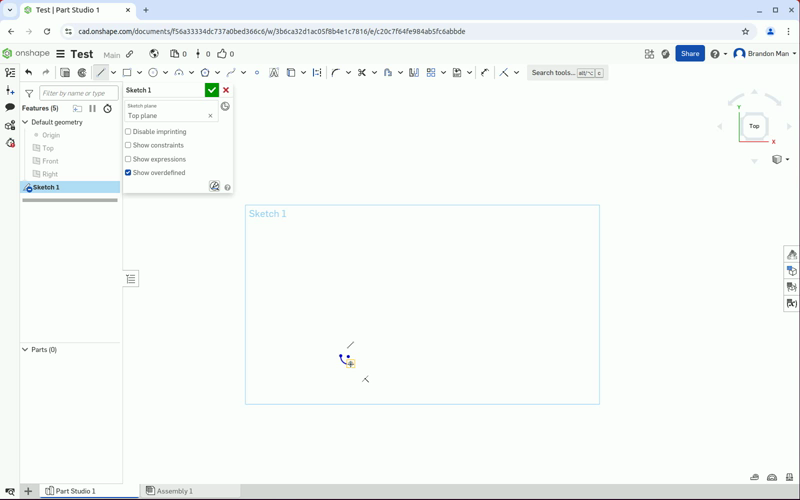
scroll(-6)
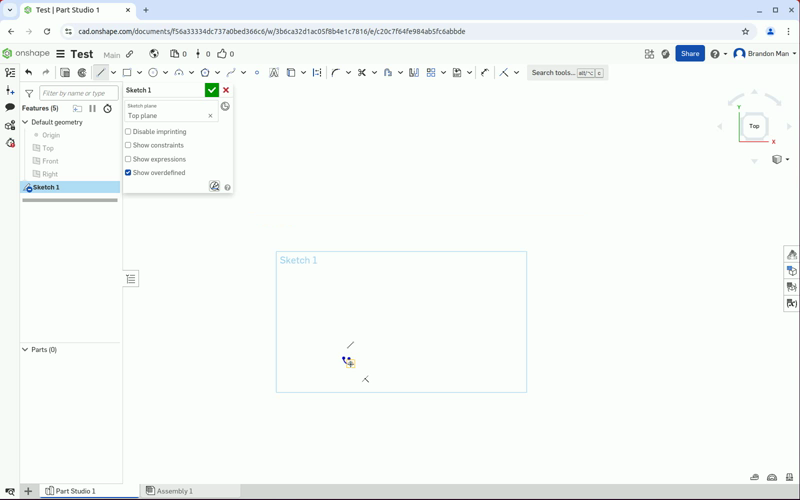
scroll(-6)
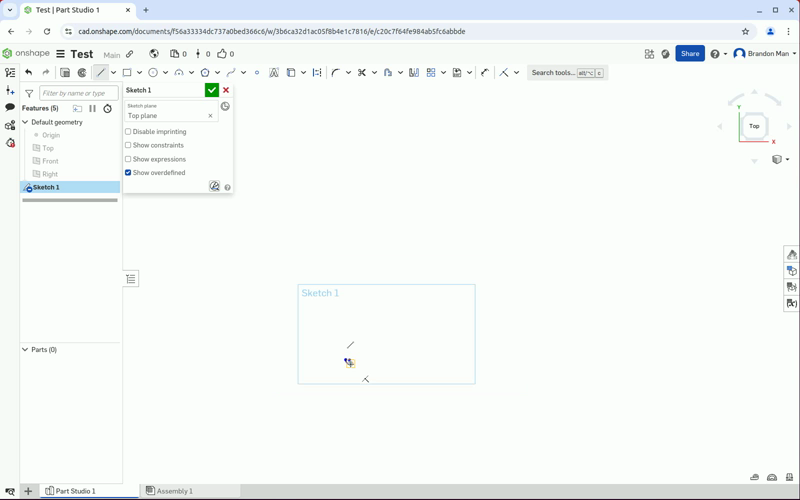
scroll(-6)
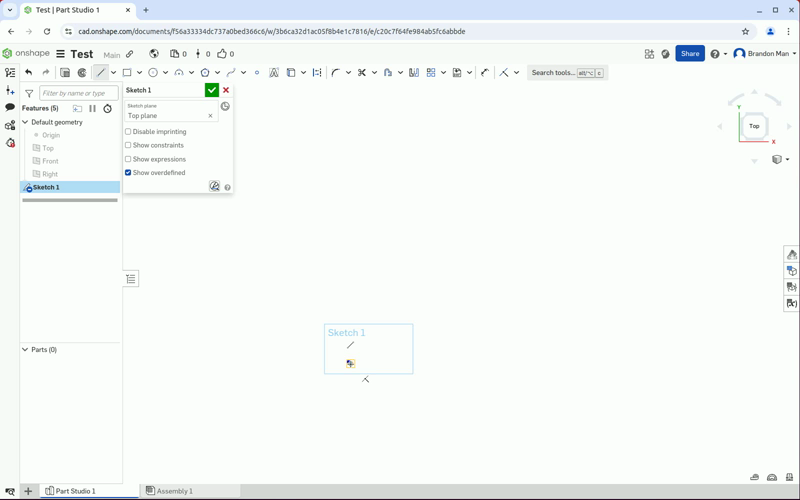
key_down(shift)
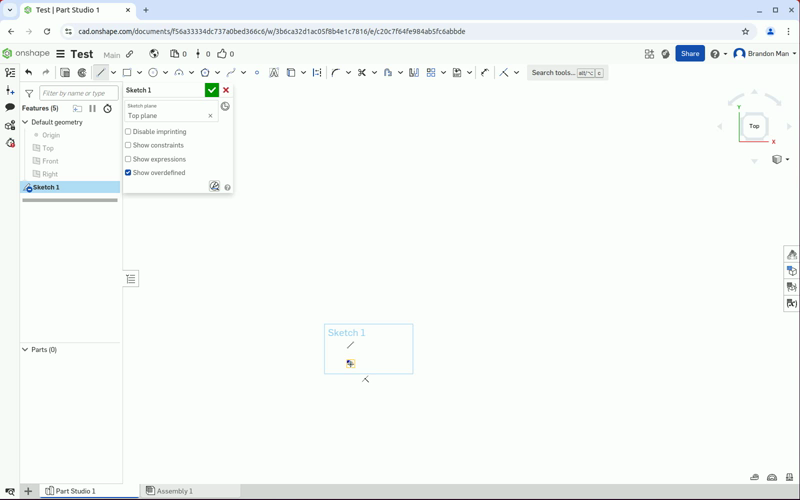
mouse_move(569, 363)
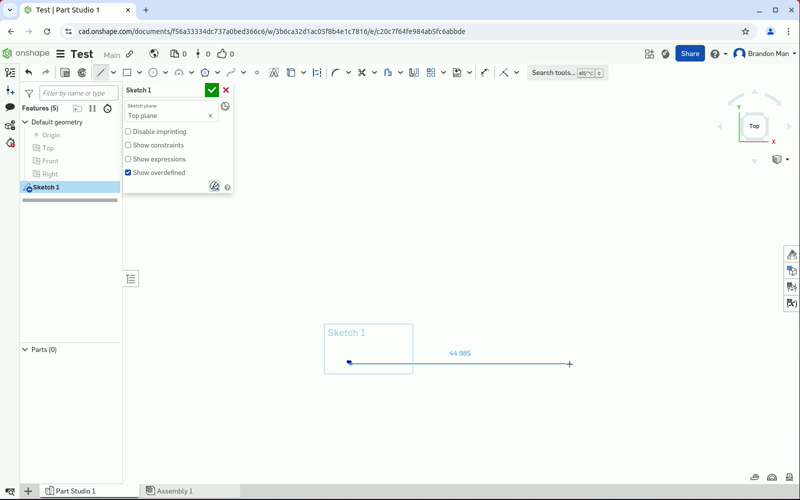
click(569, 363)
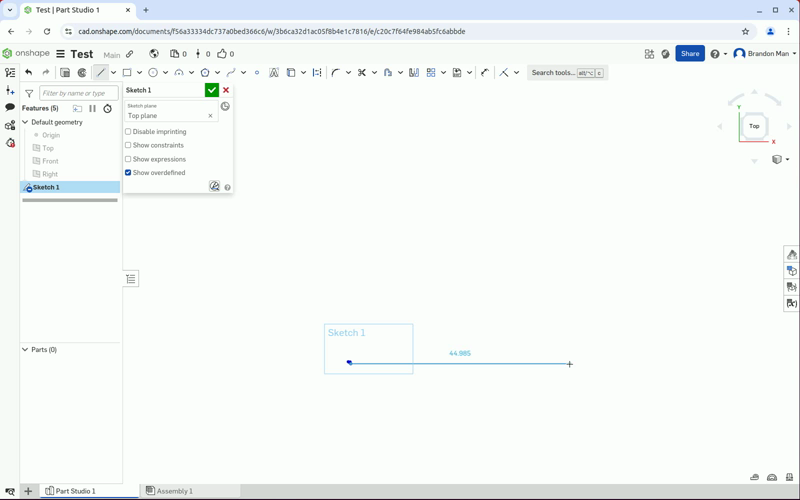
key_up(shift)
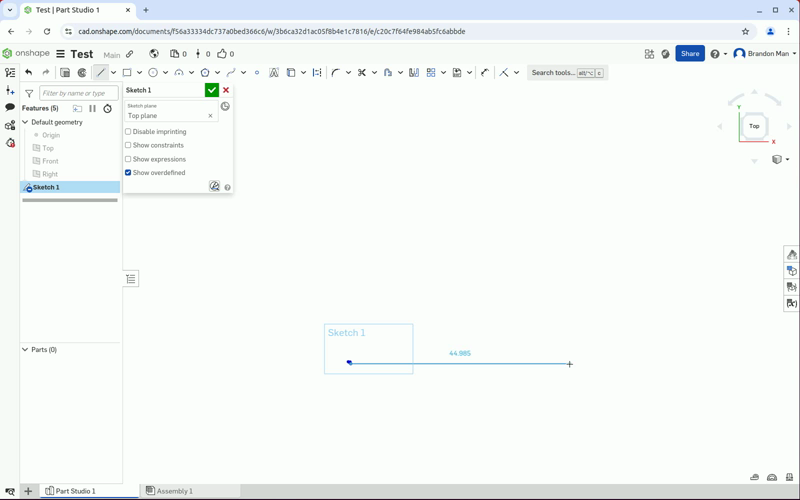
key(esc)
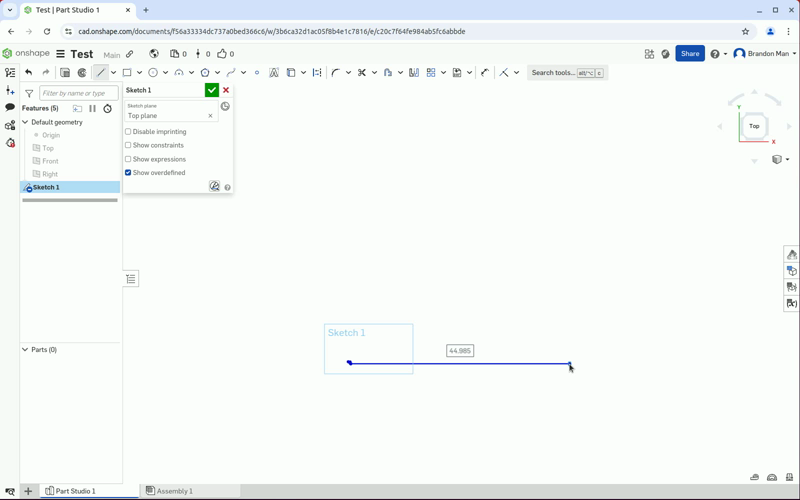
key(a)
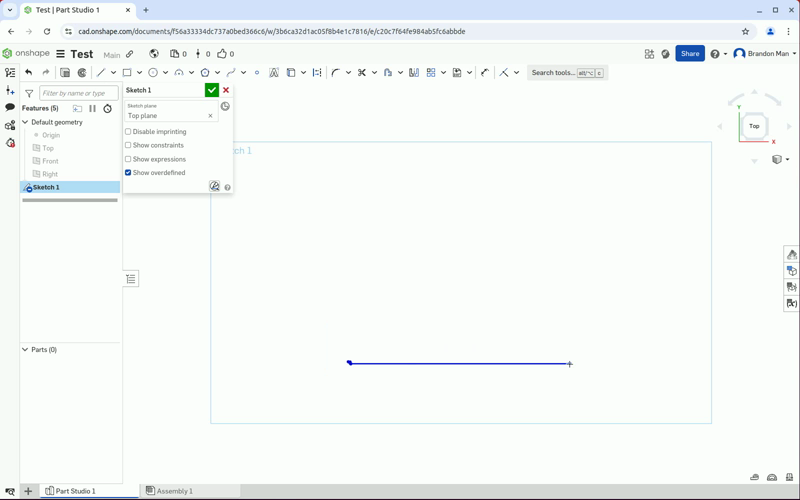
mouse_move(569, 363)
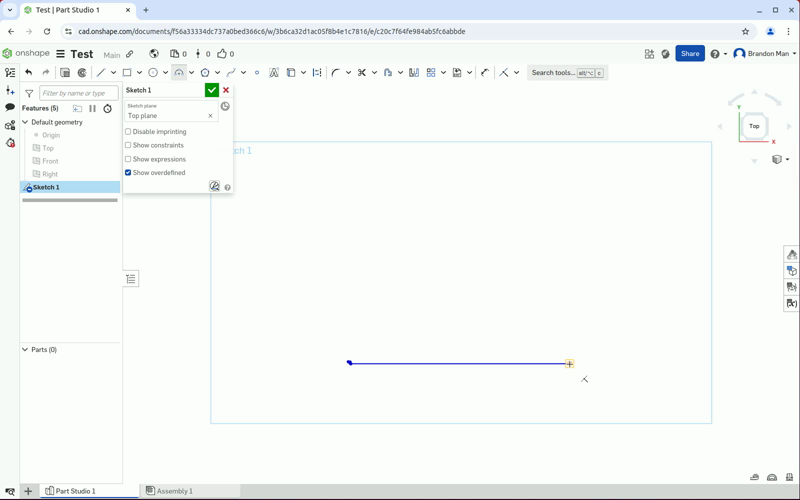
click(569, 363)
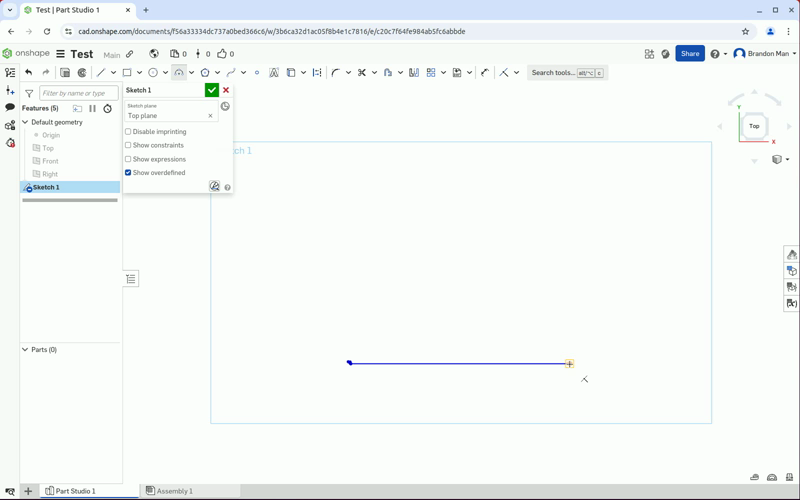
key_down(shift)
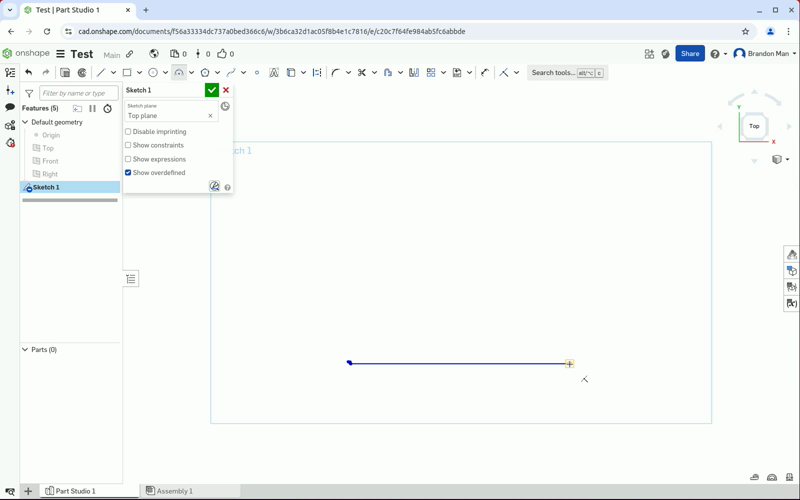
mouse_move(572, 361)
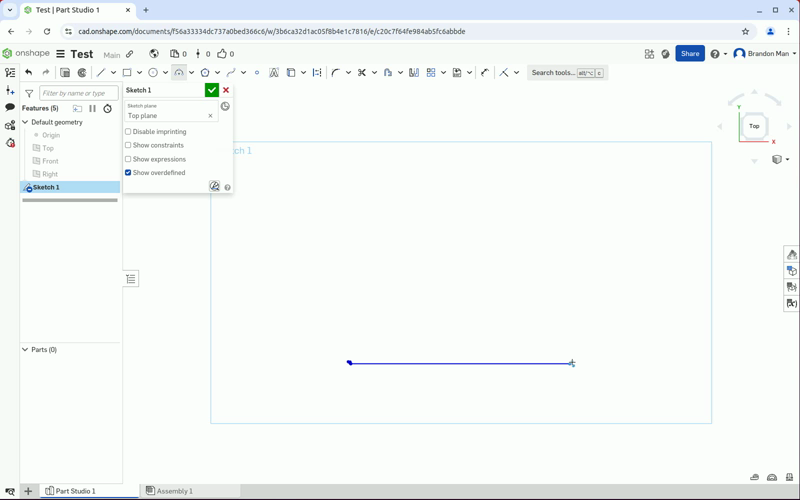
scroll(6)
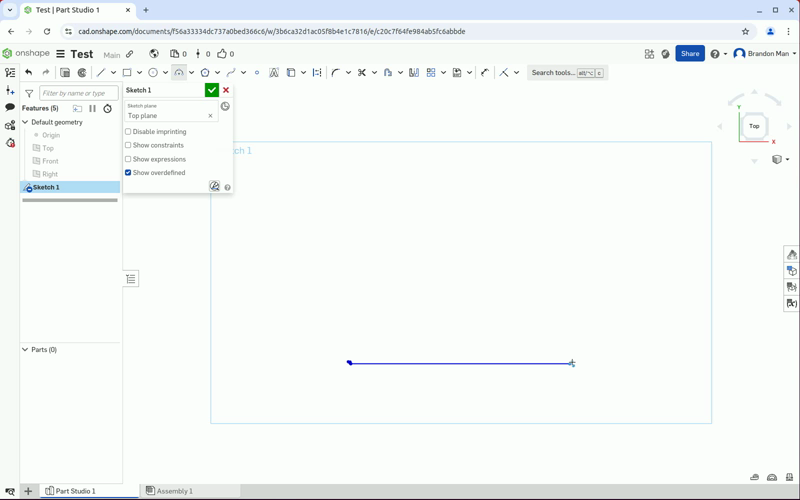
scroll(6)
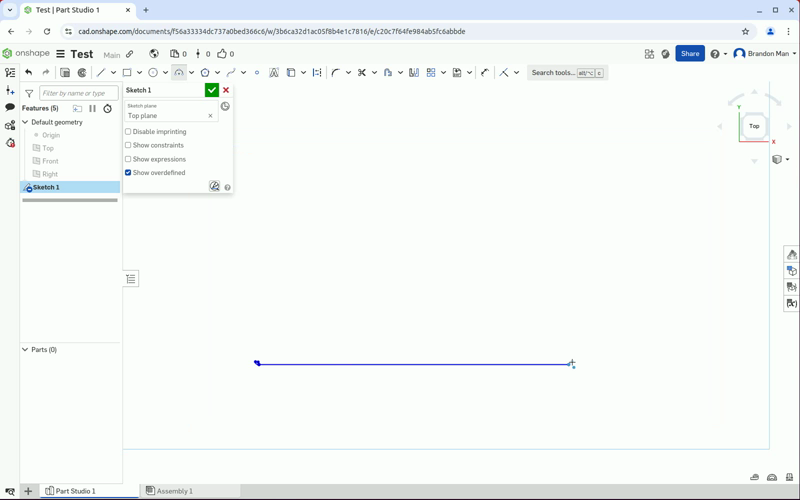
scroll(6)
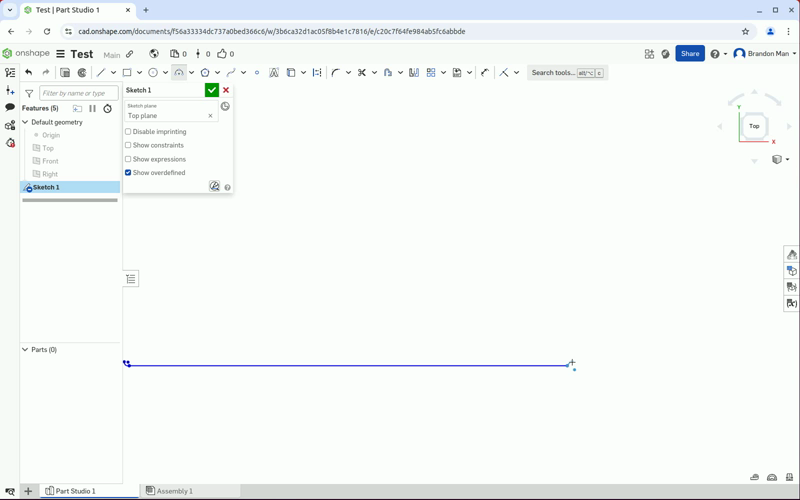
scroll(6)
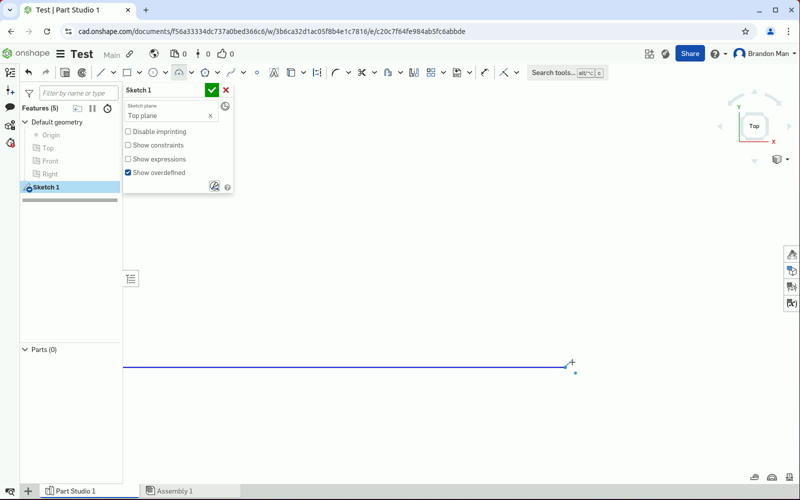
scroll(6)
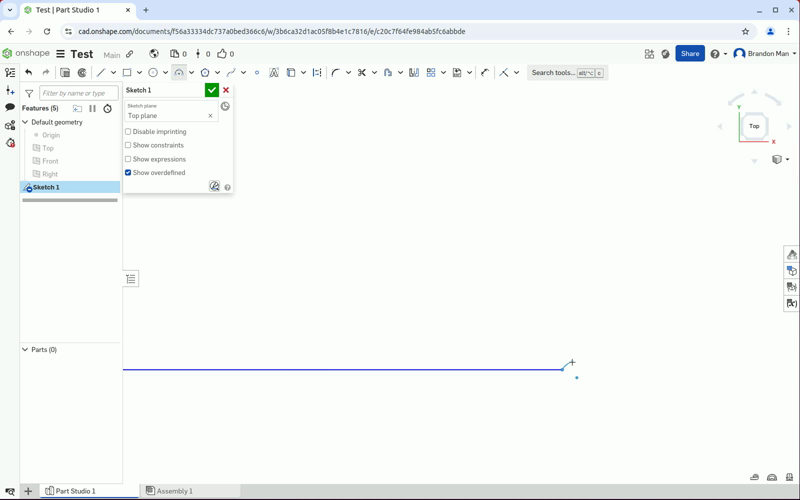
scroll(6)
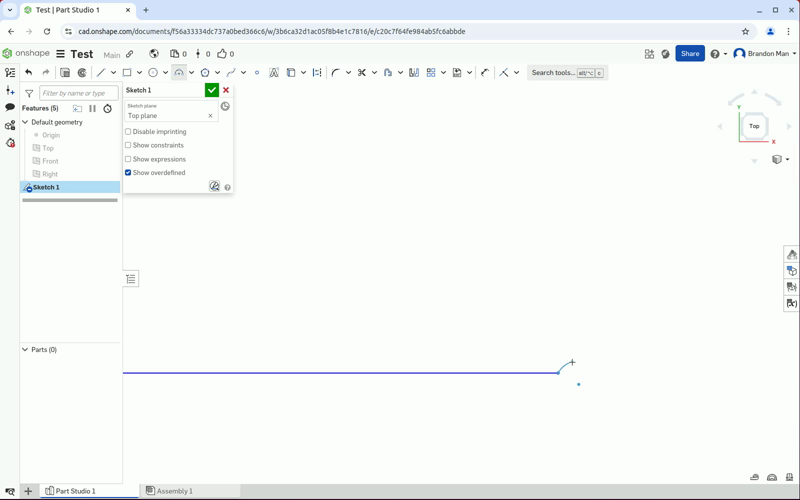
scroll(6)
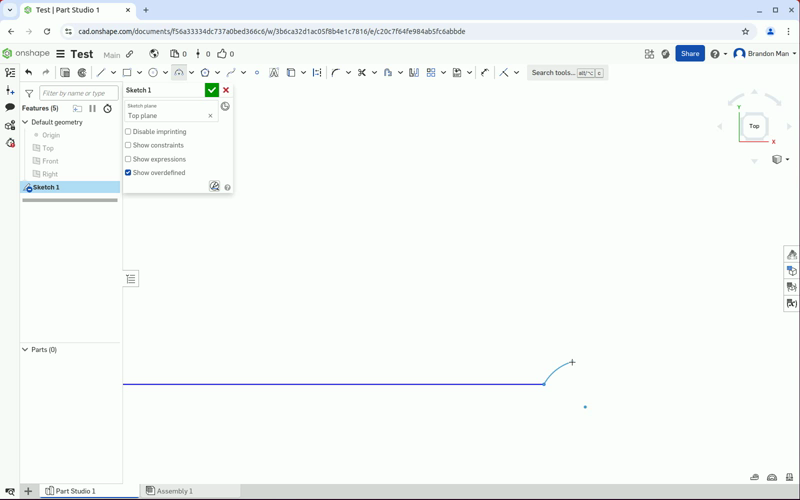
click(572, 361)
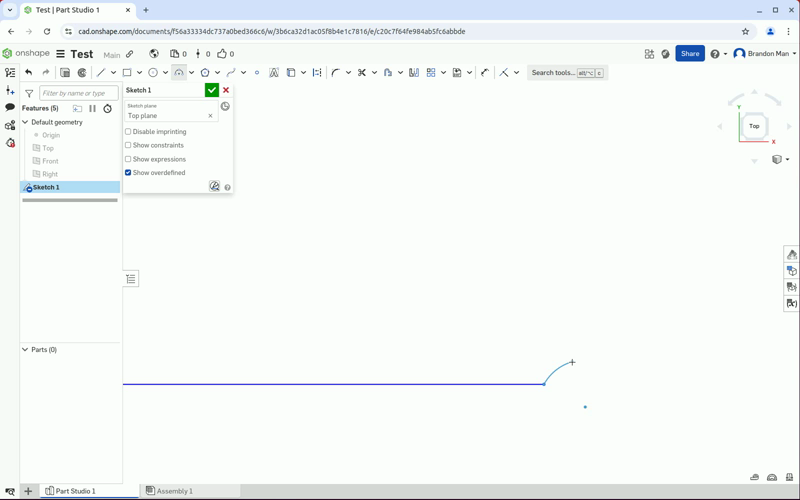
scroll(-6)
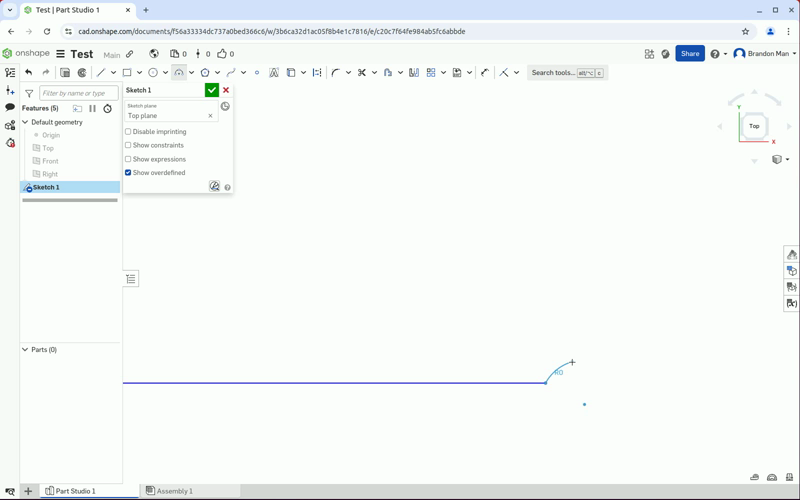
scroll(-6)
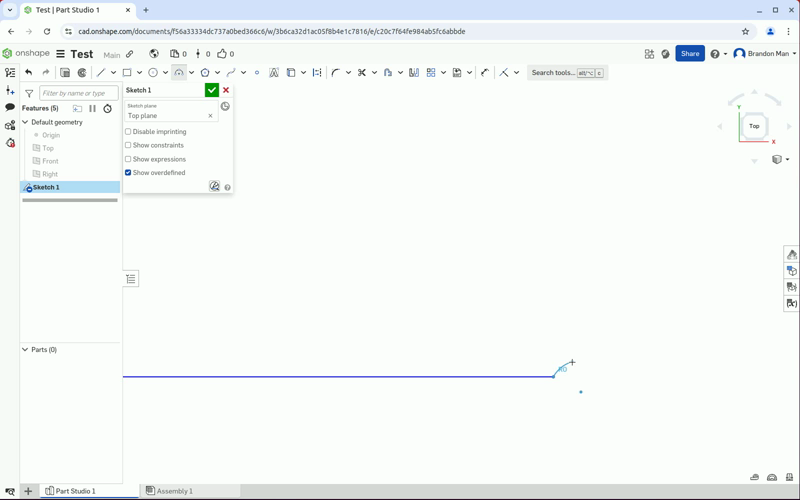
scroll(-6)
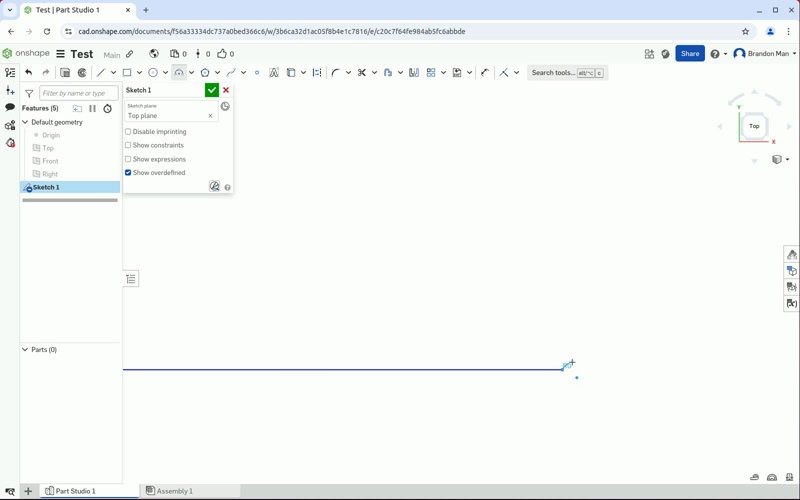
scroll(-6)
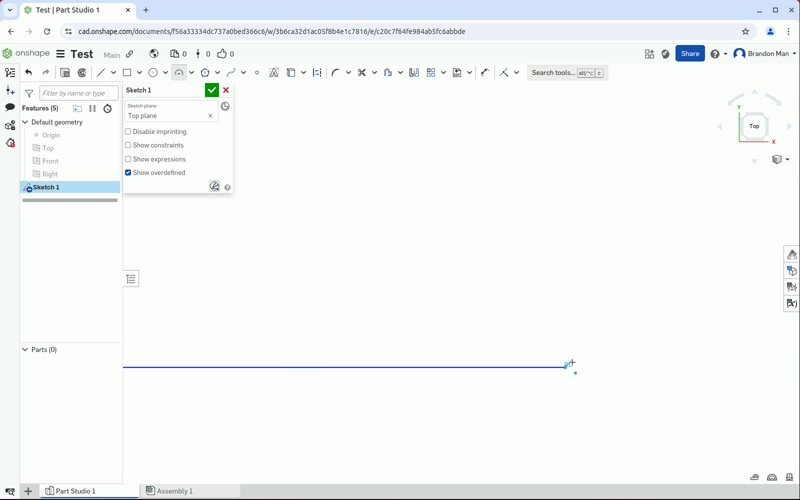
scroll(-6)
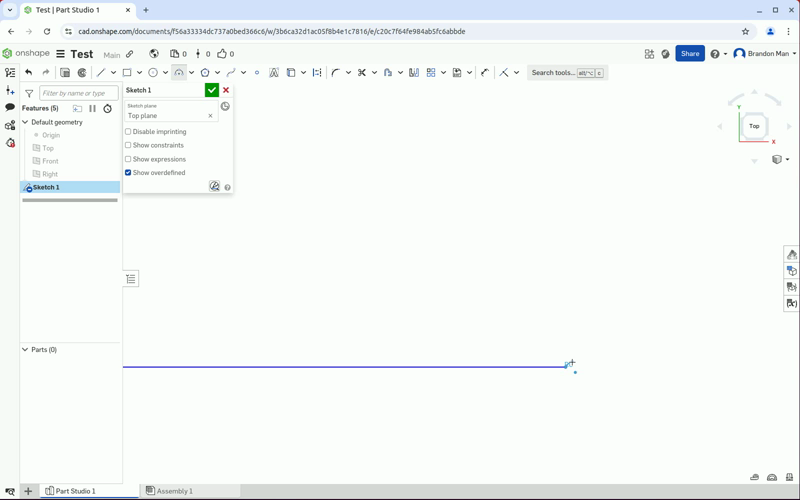
scroll(-6)
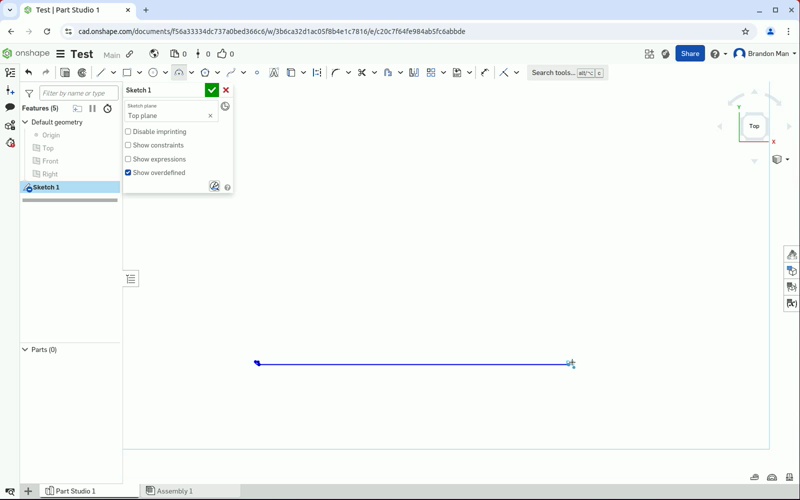
scroll(-6)
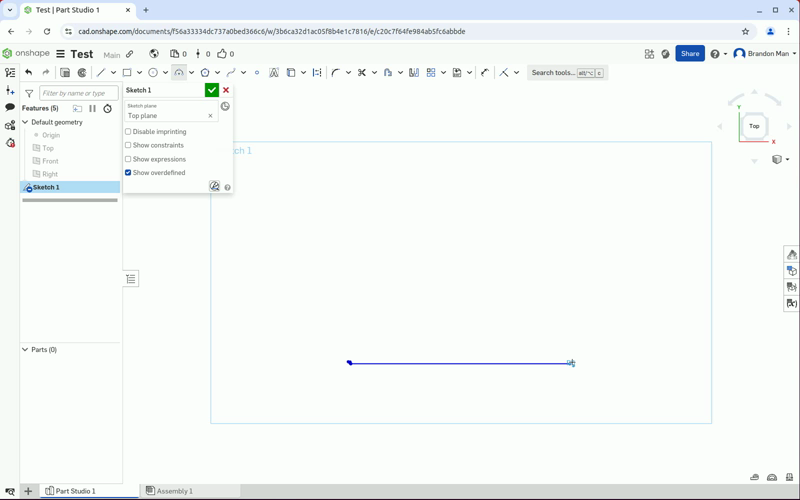
mouse_move(571, 363)
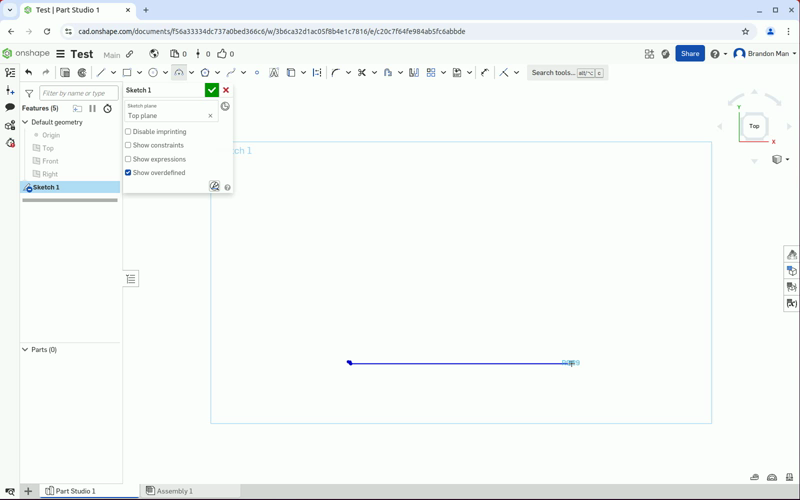
scroll(6)
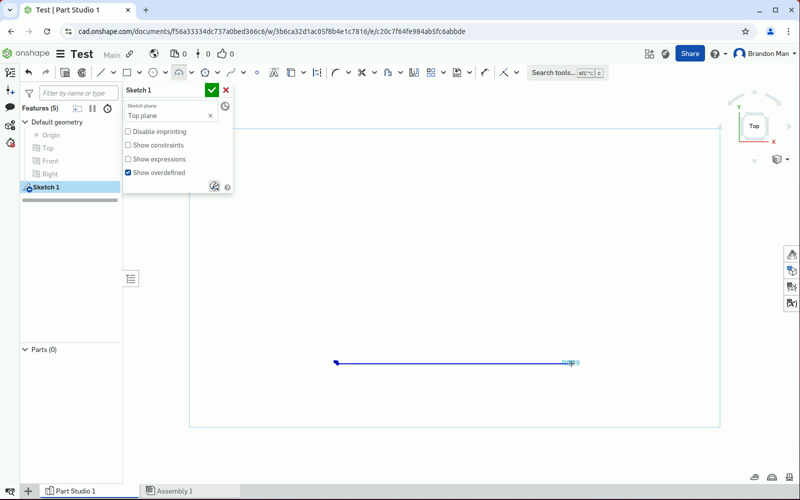
scroll(6)
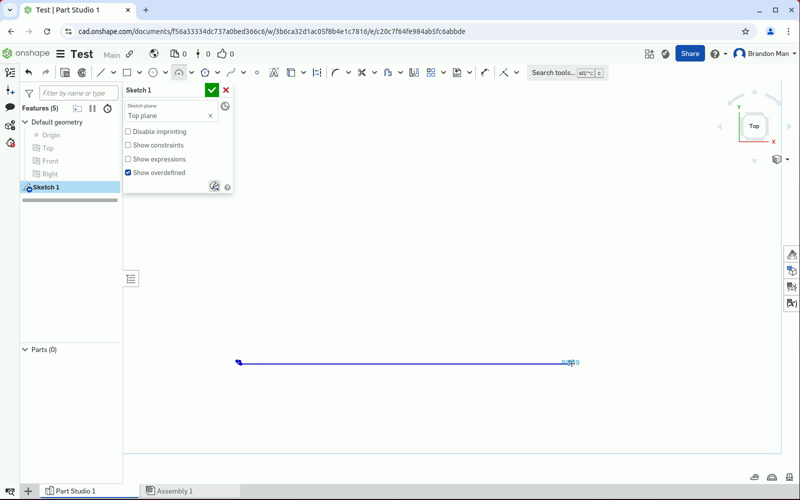
scroll(6)
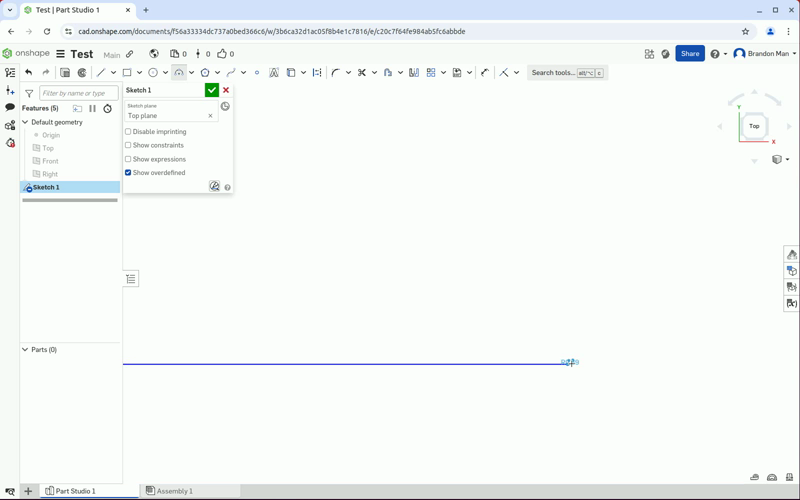
scroll(6)
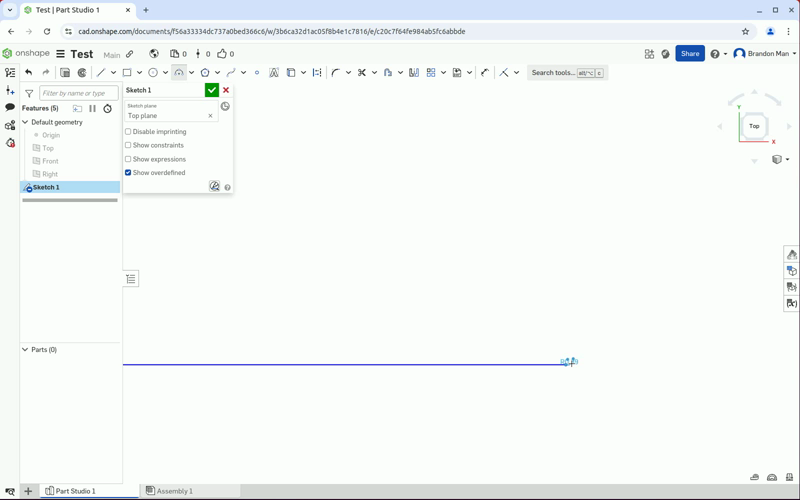
scroll(6)
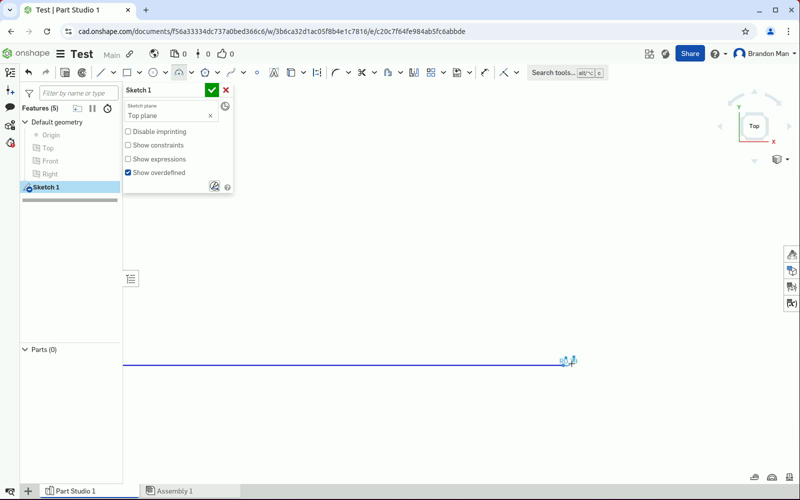
scroll(6)
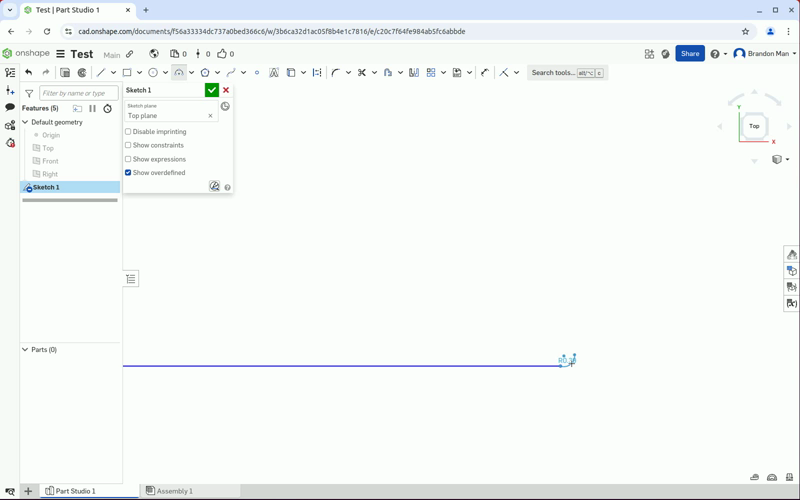
scroll(6)
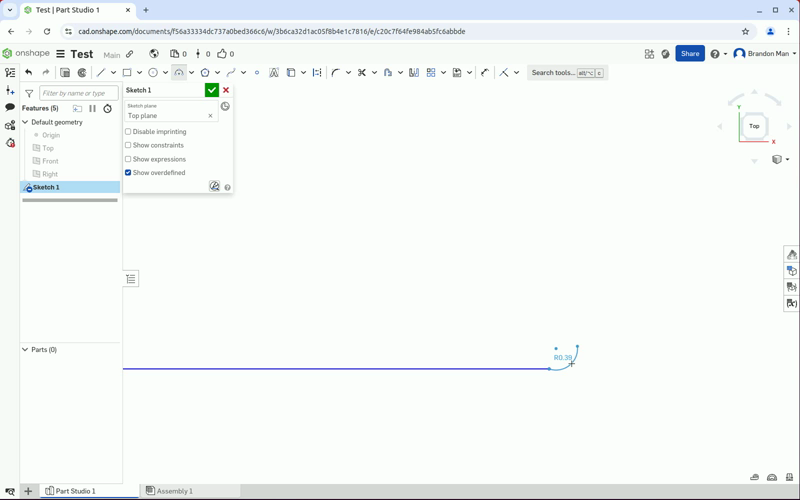
click(571, 363)
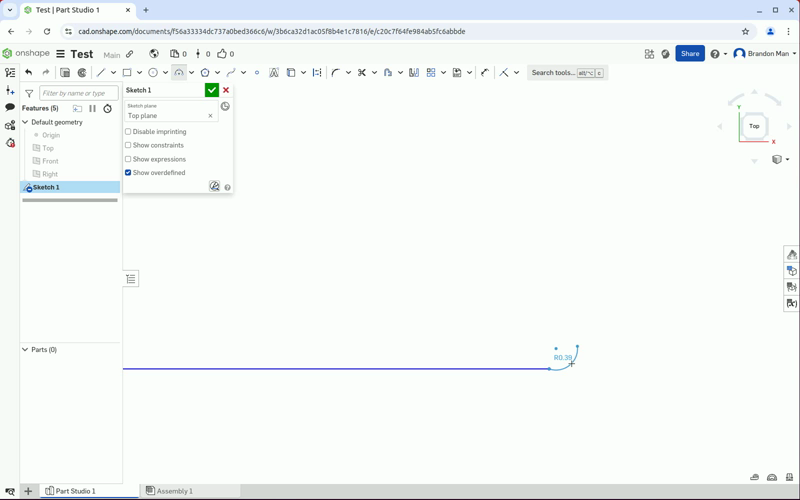
scroll(-6)
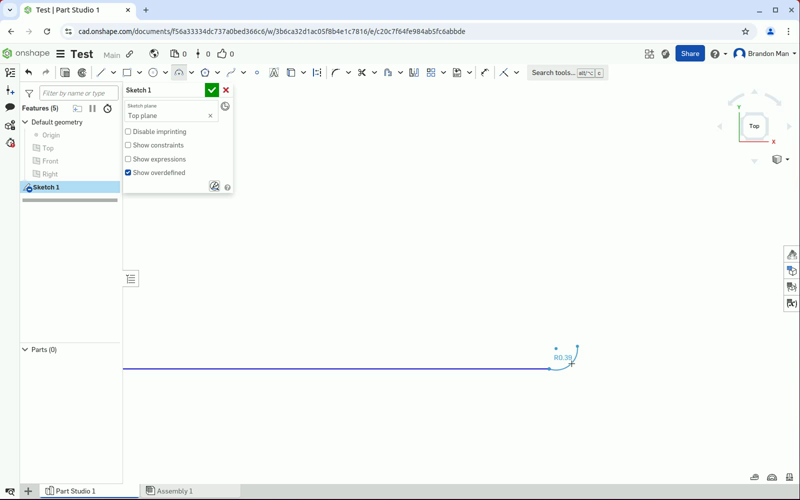
scroll(-6)
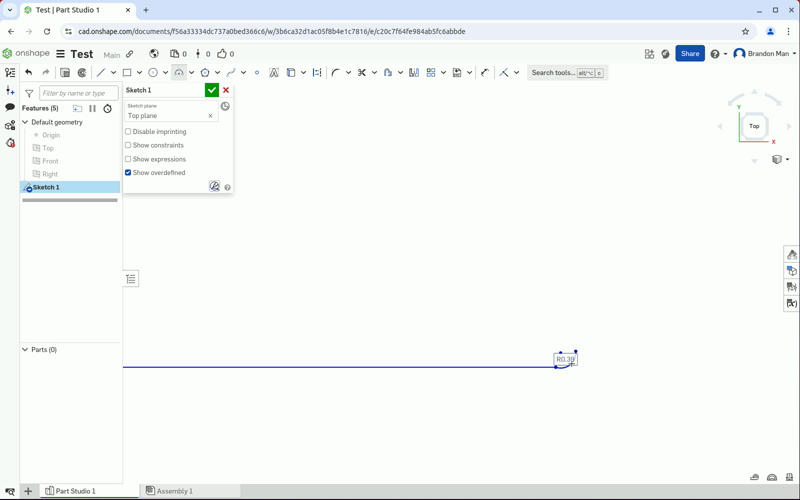
scroll(-6)
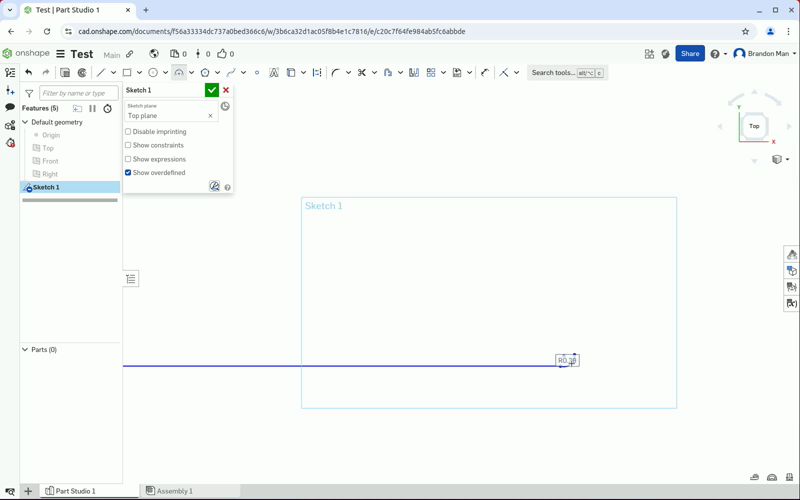
scroll(-6)
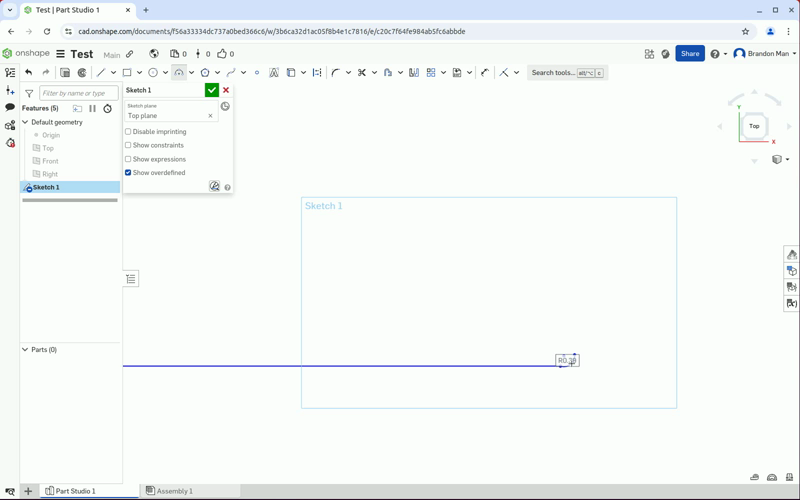
scroll(-6)
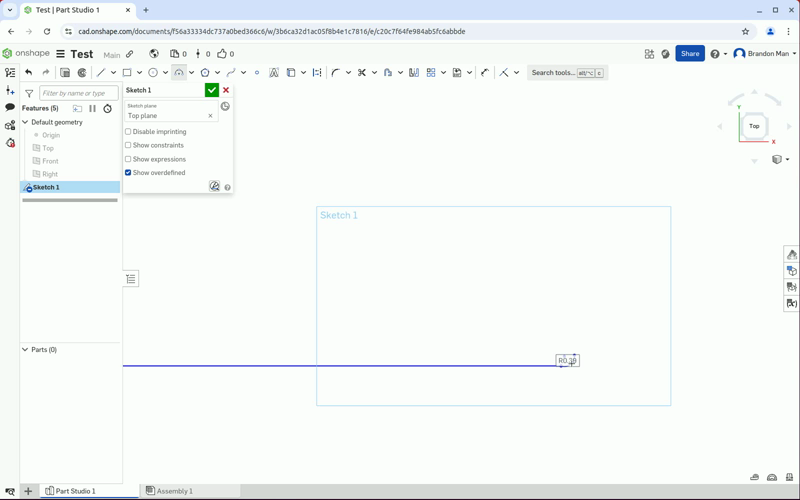
scroll(-6)
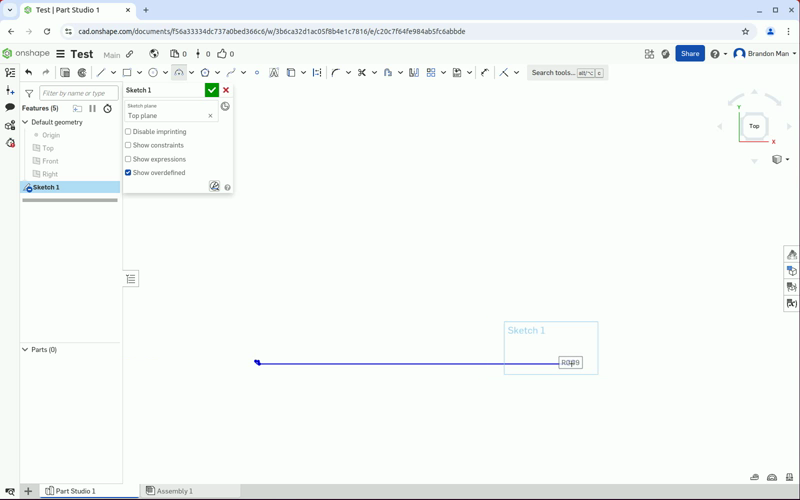
scroll(-6)
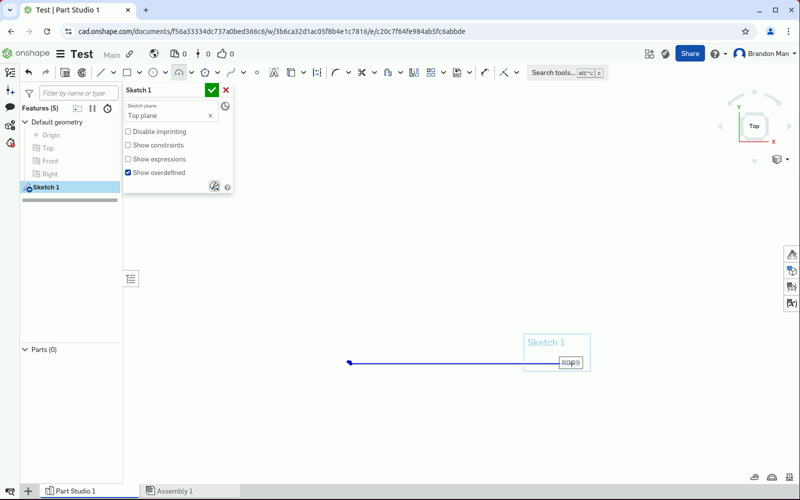
key_up(shift)
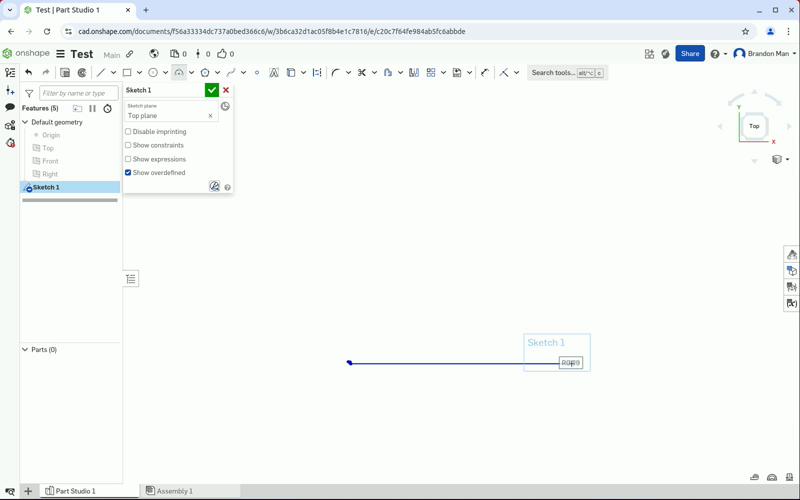
key(esc)
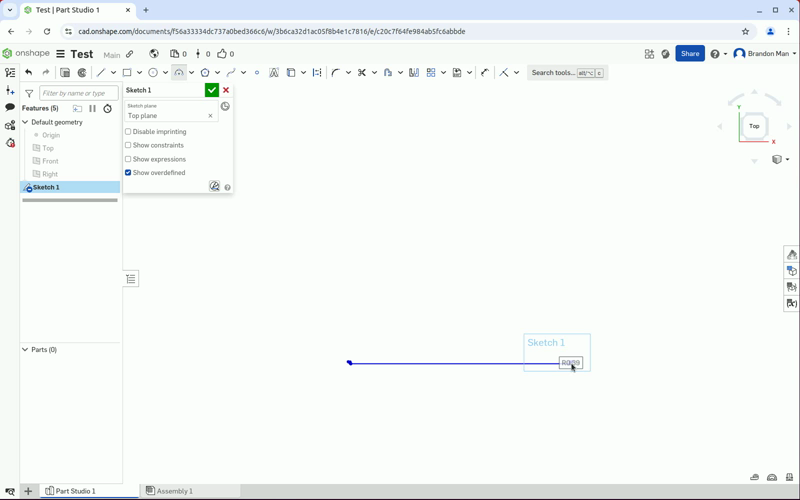
key(l)
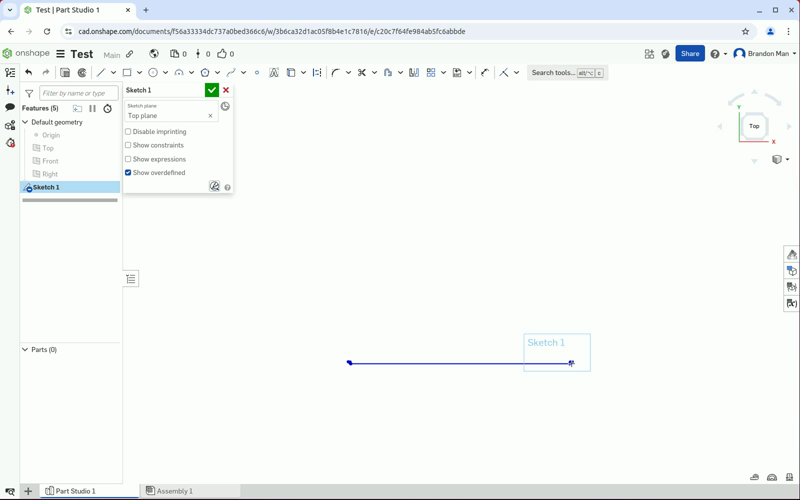
mouse_move(572, 361)
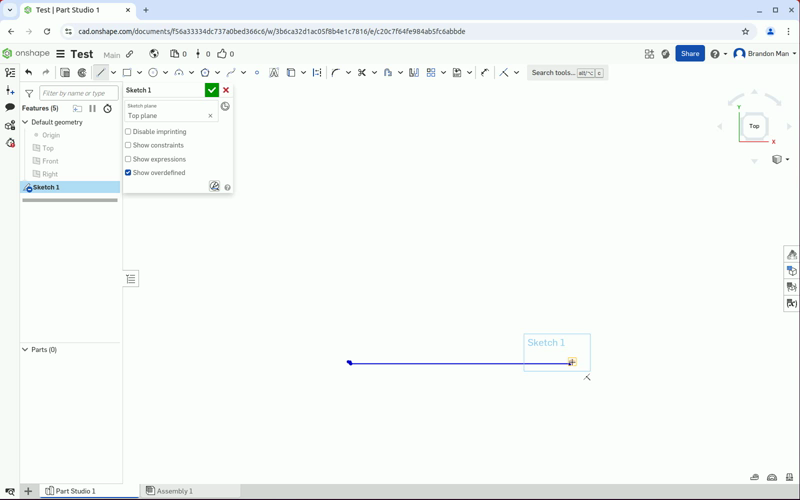
scroll(6)
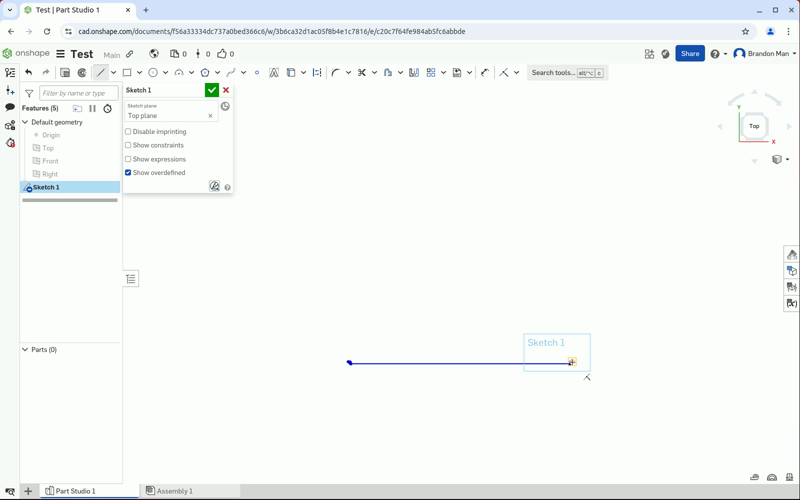
scroll(6)
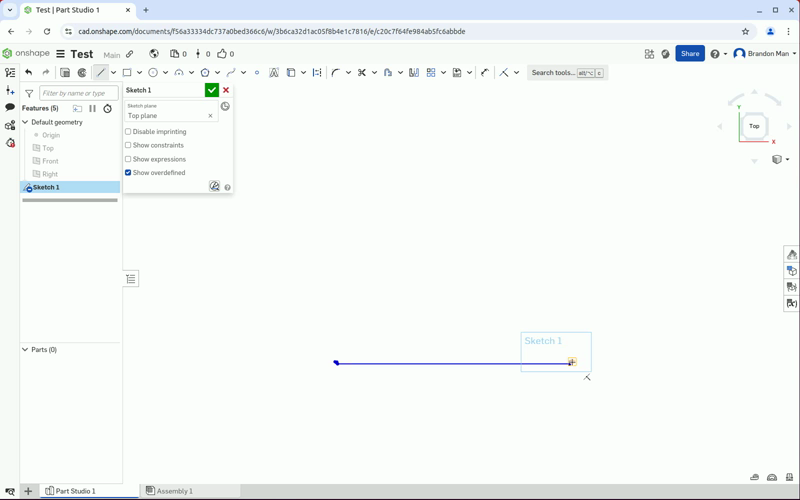
scroll(6)
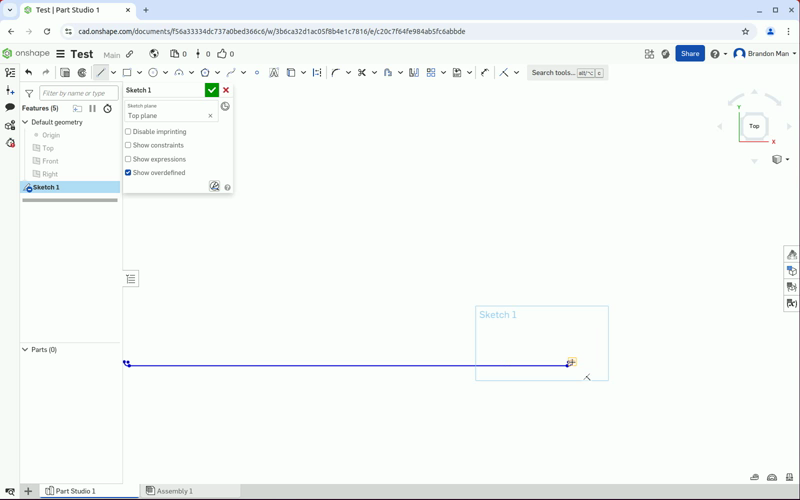
scroll(6)
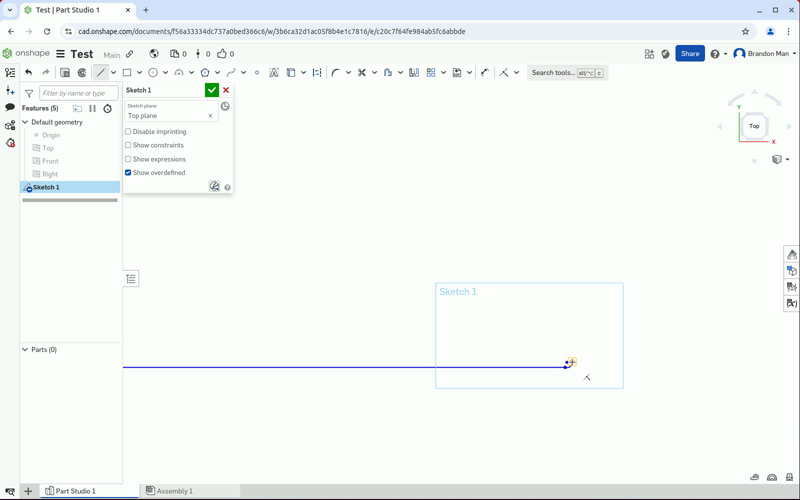
scroll(6)
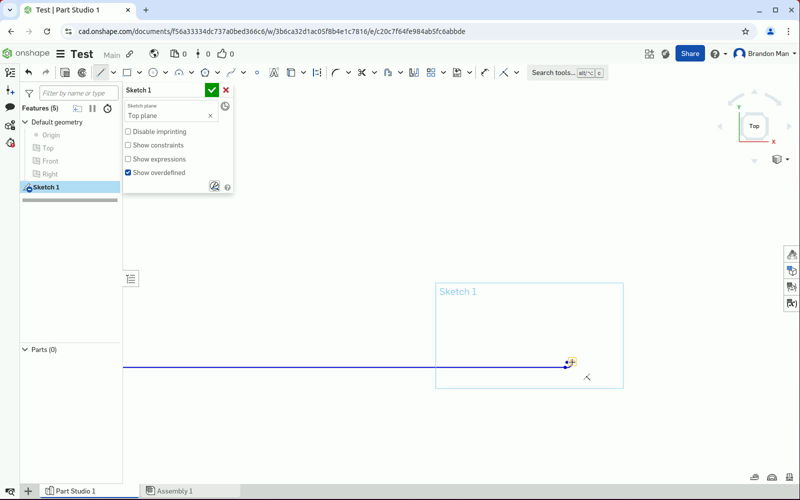
scroll(6)
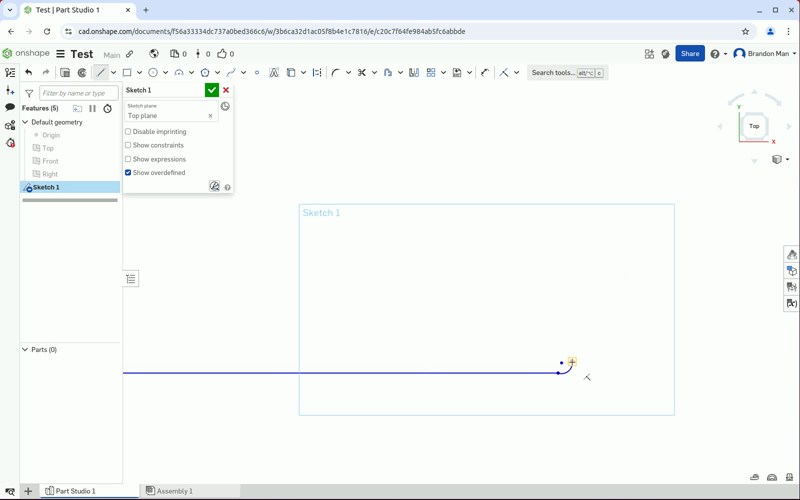
scroll(6)
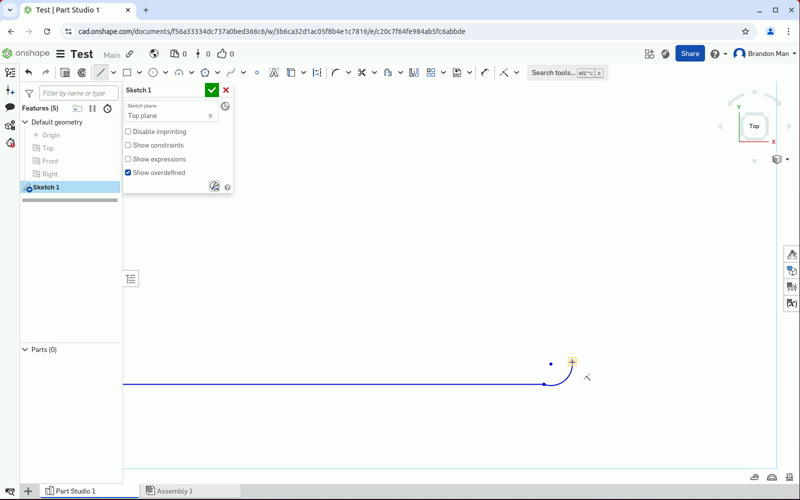
click(572, 361)
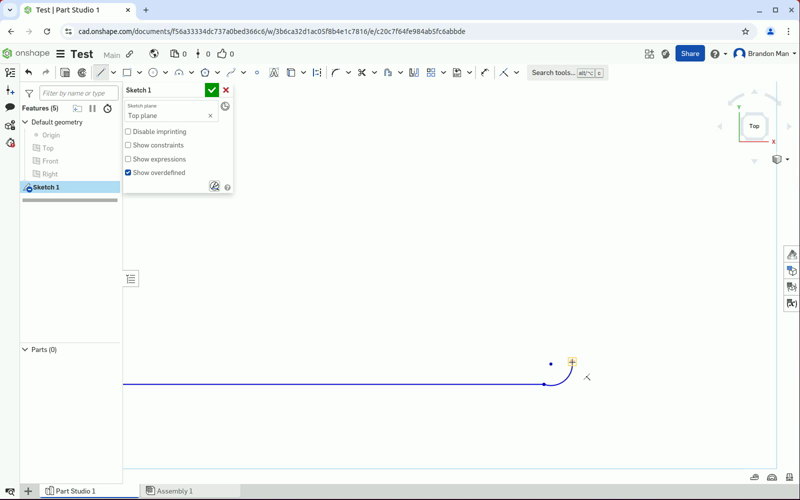
scroll(-6)
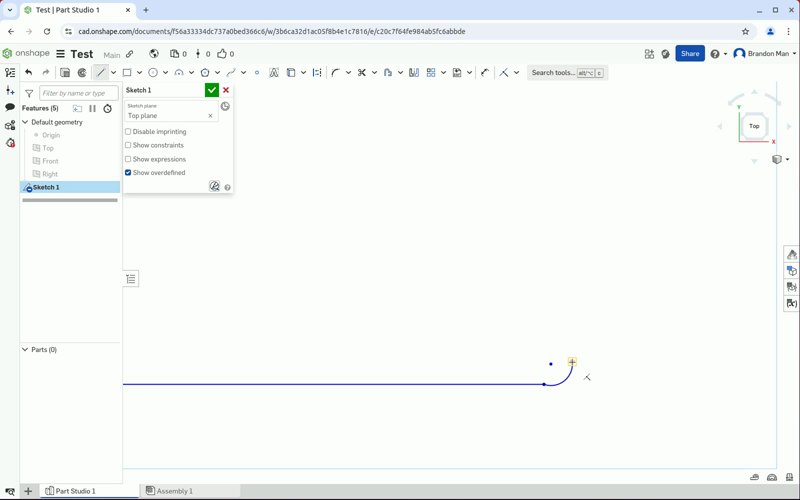
scroll(-6)
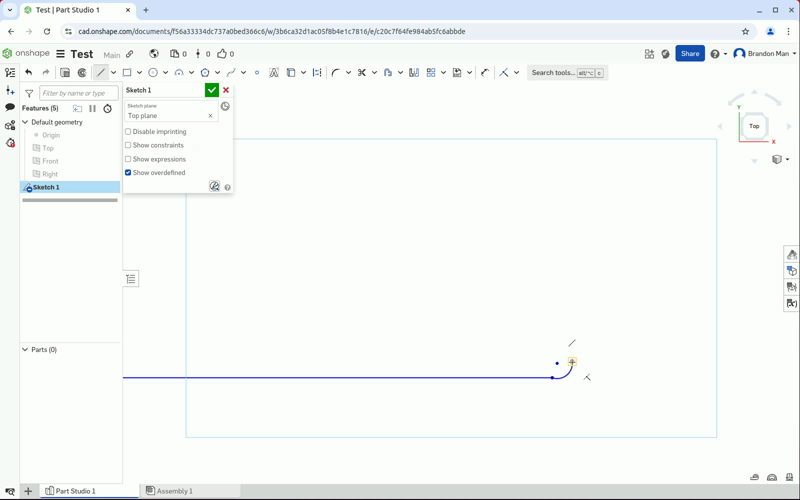
scroll(-6)
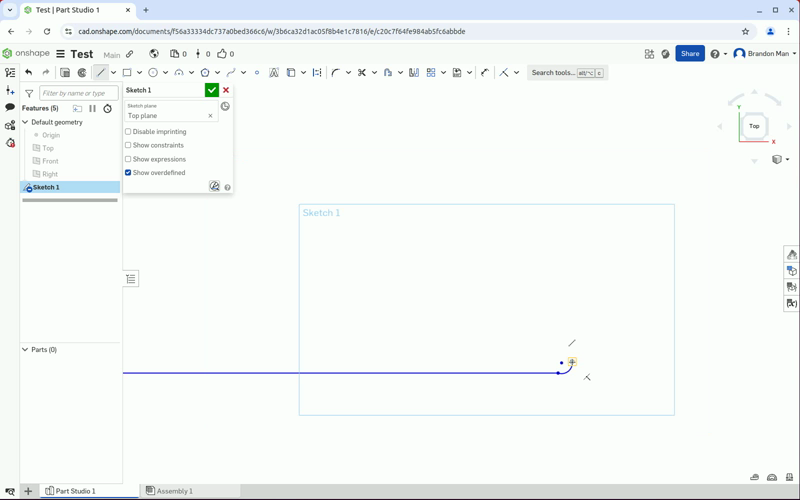
scroll(-6)
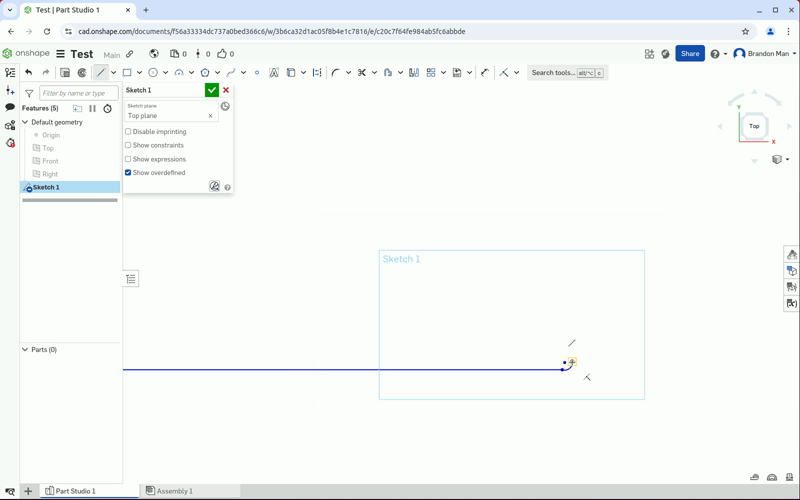
scroll(-6)
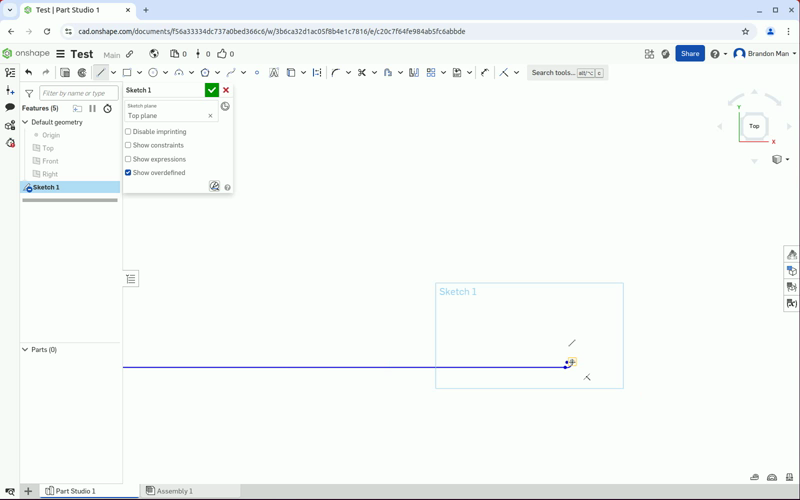
scroll(-6)
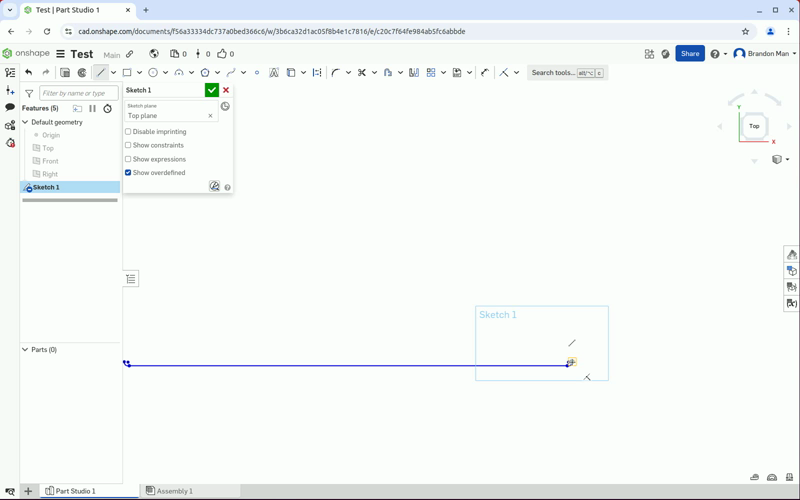
scroll(-6)
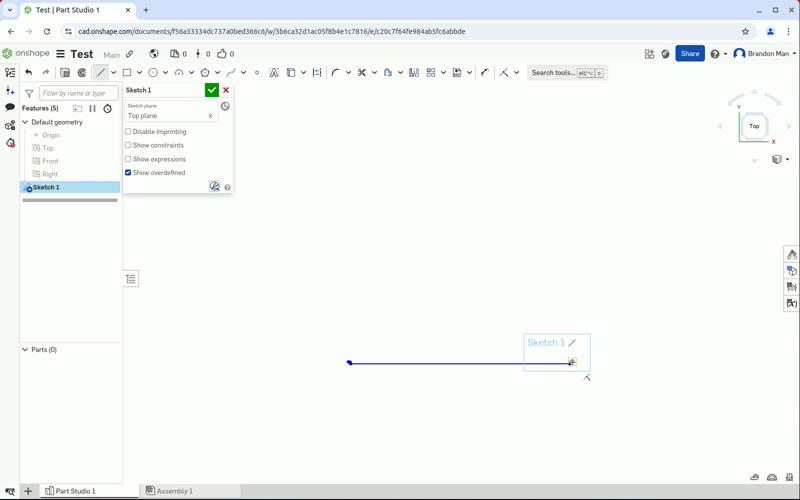
key_down(shift)
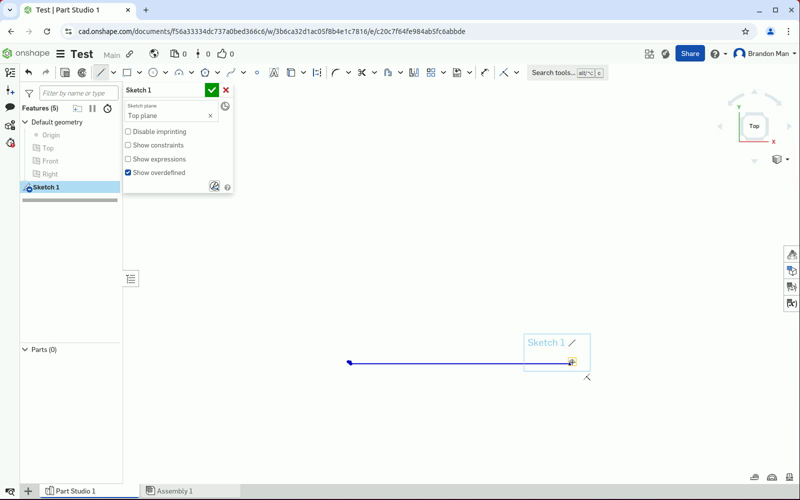
mouse_move(572, 203)
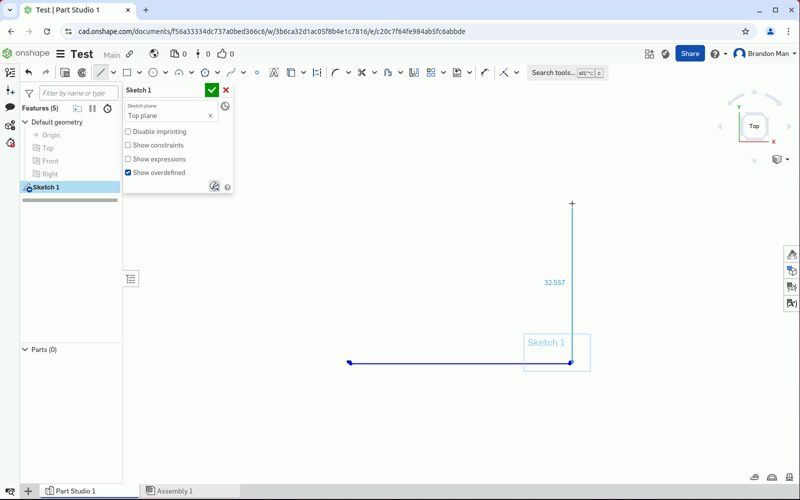
click(572, 203)
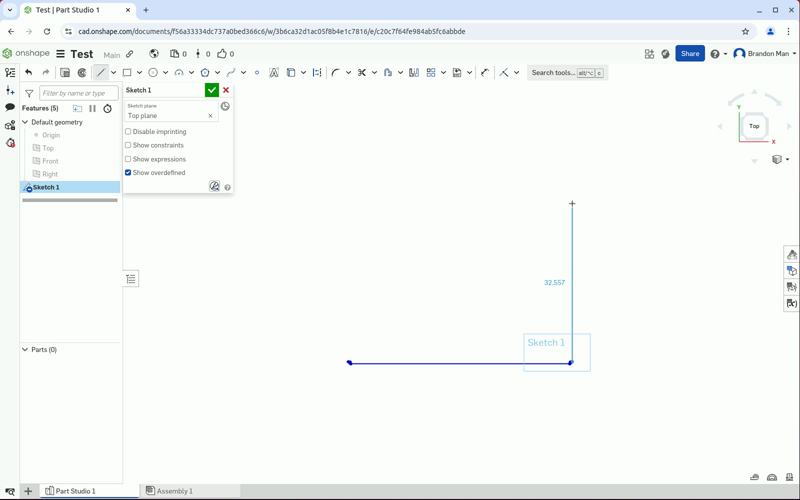
key_up(shift)
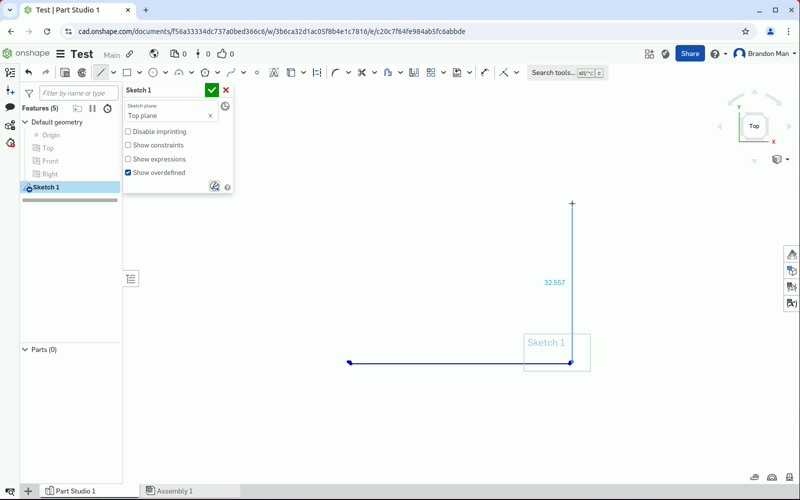
key_down(shift)
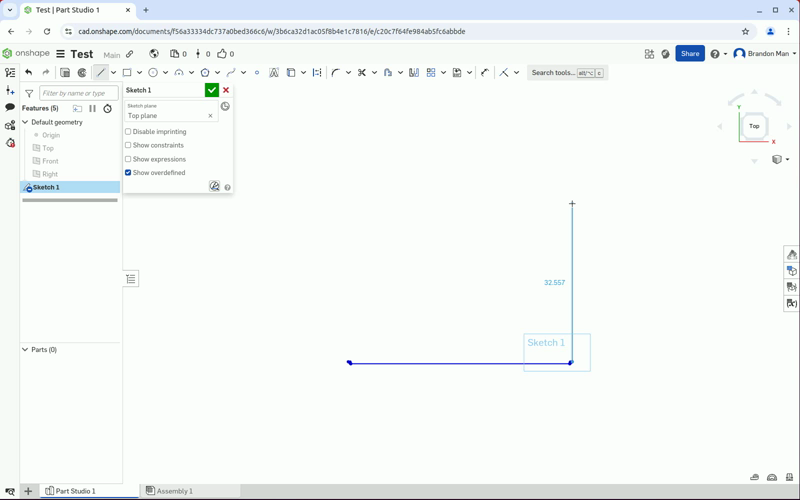
mouse_move(348, 203)
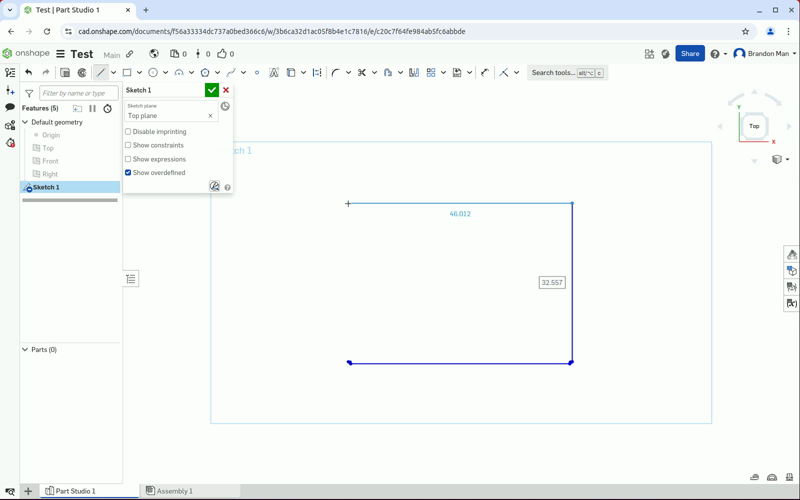
click(348, 203)
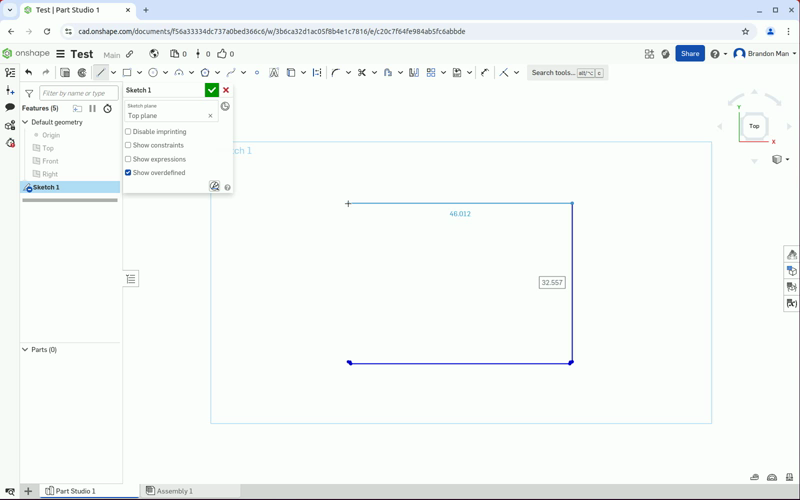
key_up(shift)
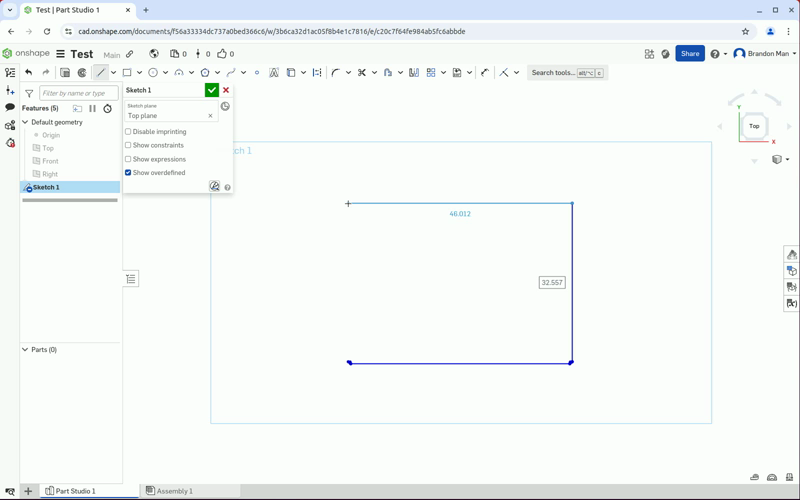
key_down(shift)
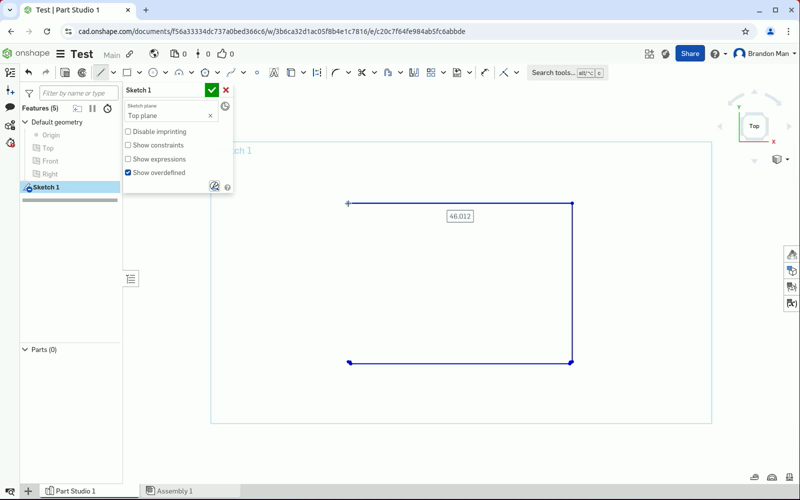
mouse_move(348, 361)
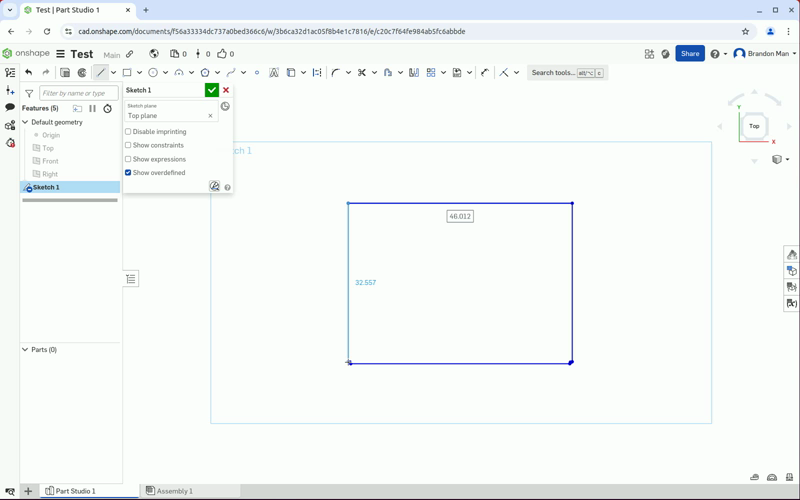
scroll(6)
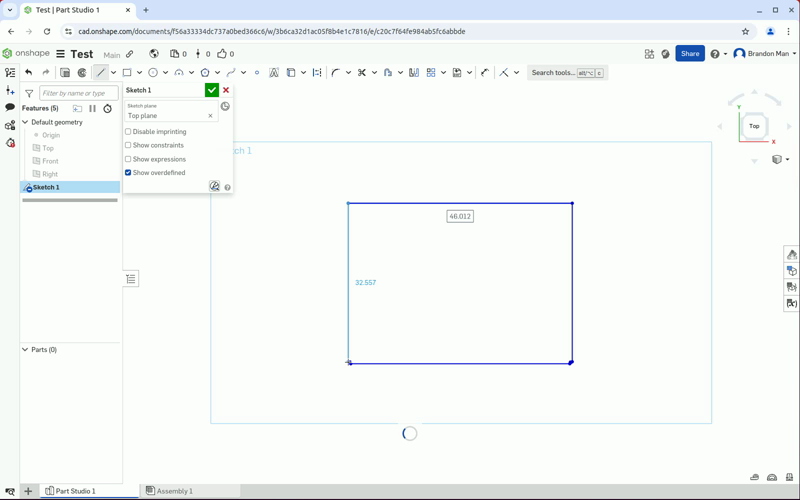
scroll(6)
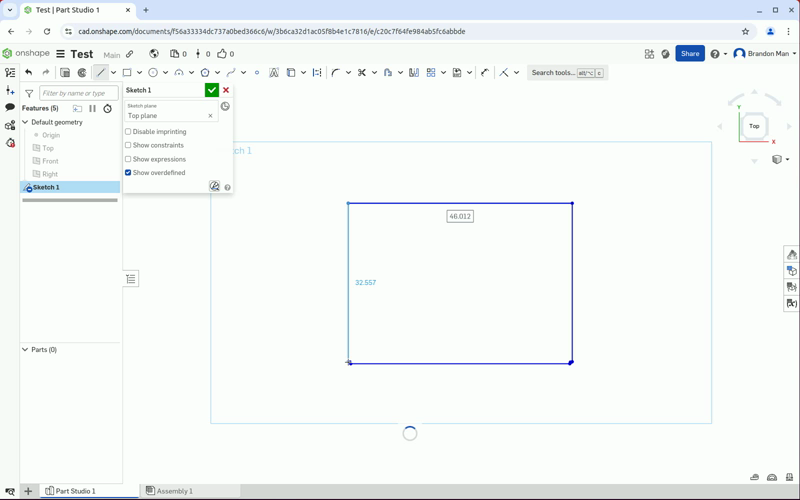
scroll(6)
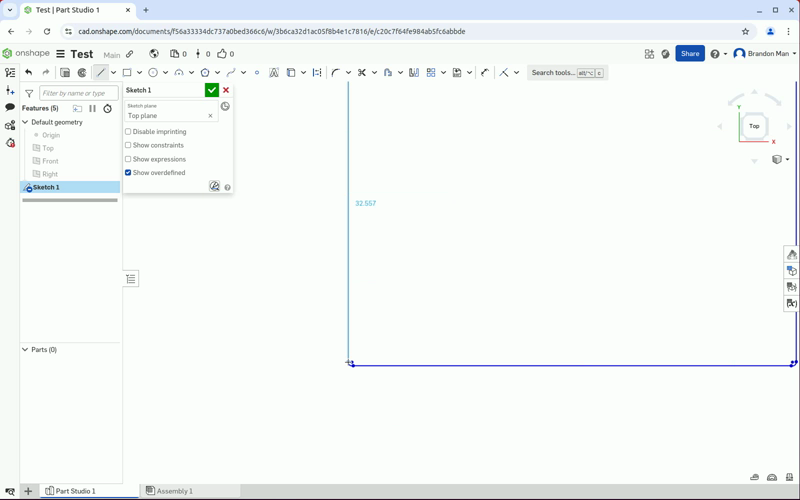
scroll(6)
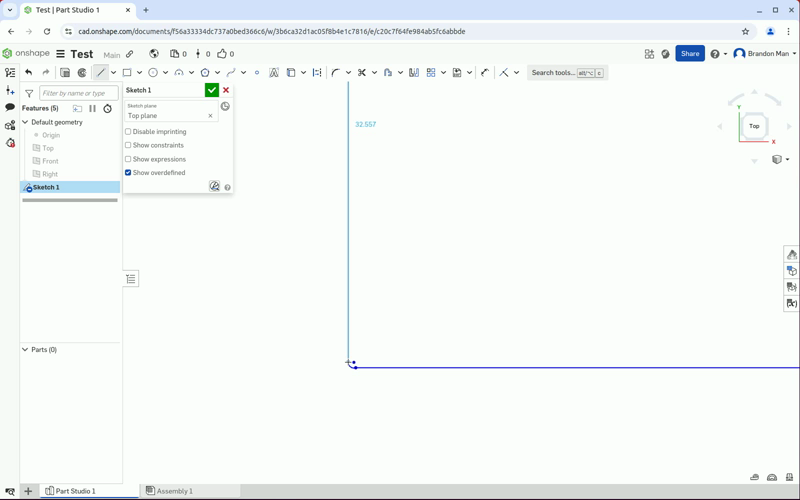
scroll(6)
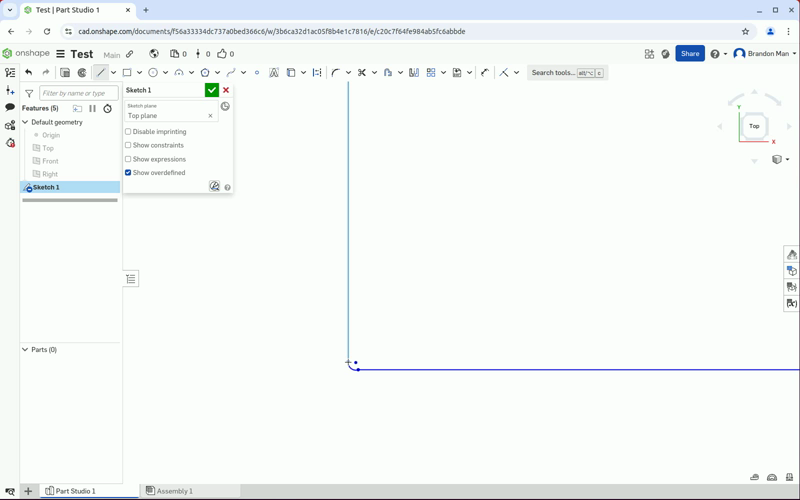
scroll(6)
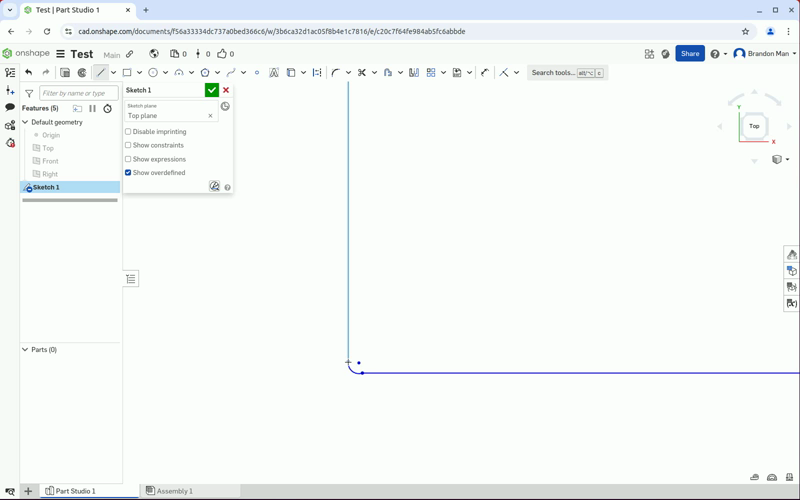
scroll(6)
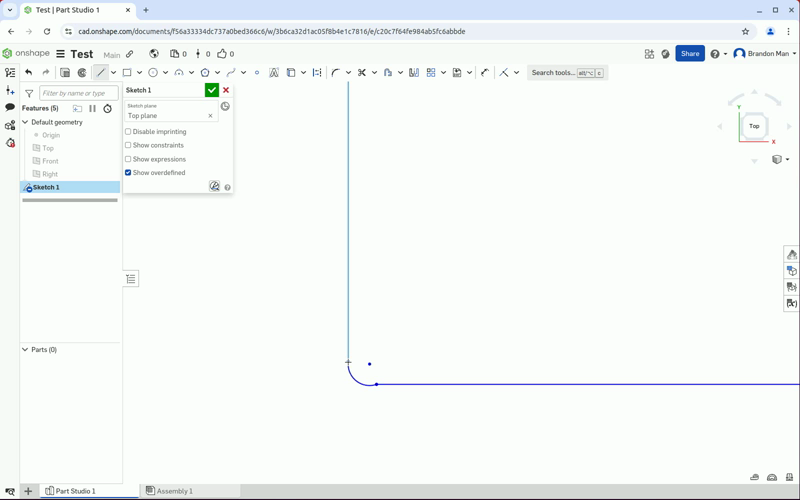
key_up(shift)
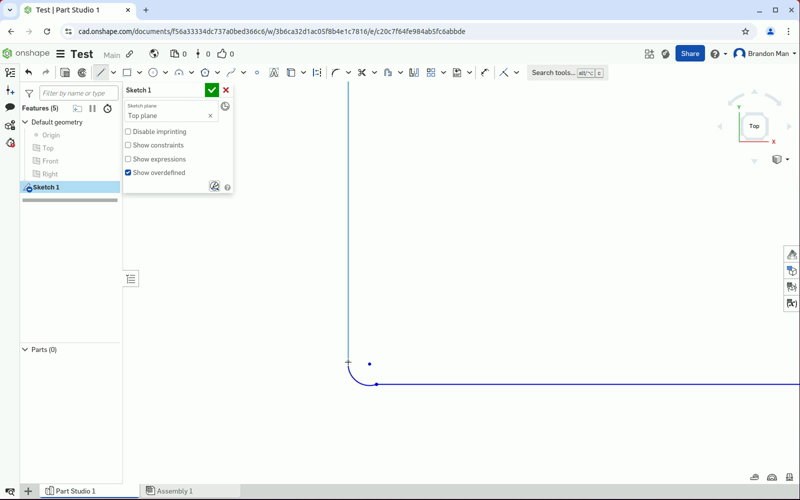
click(348, 361)
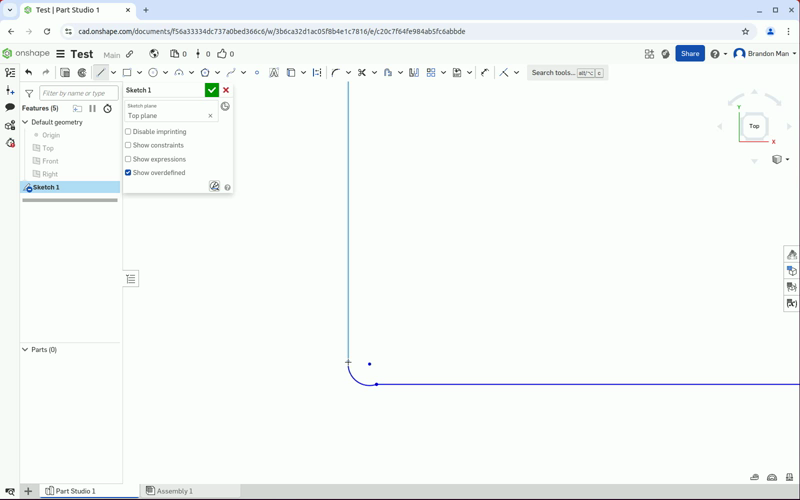
scroll(-6)
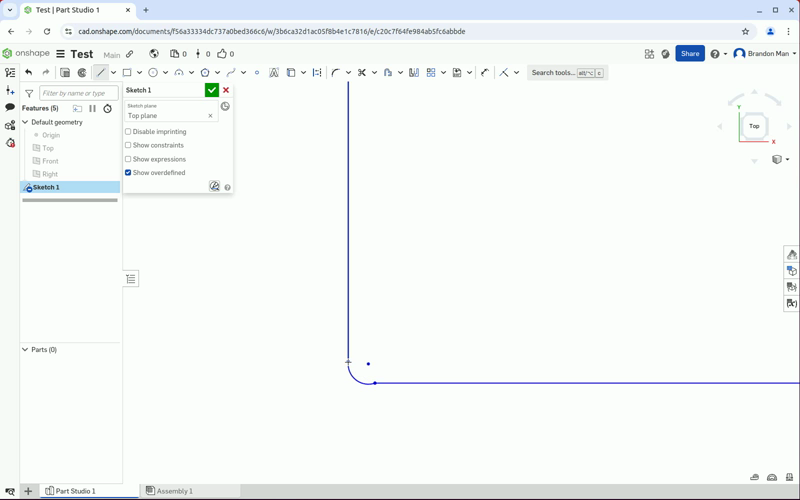
scroll(-6)
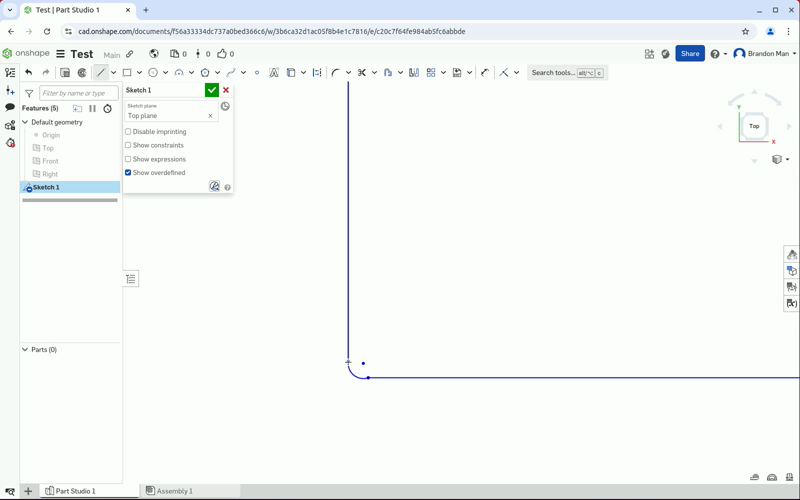
scroll(-6)
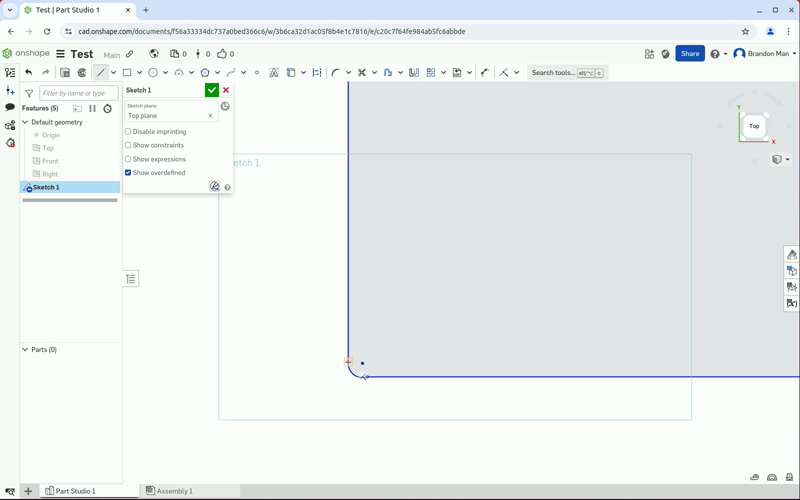
scroll(-6)
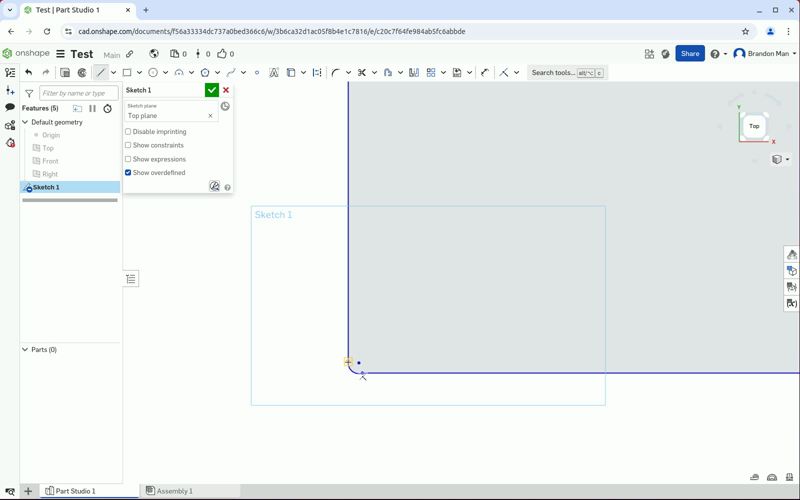
scroll(-6)
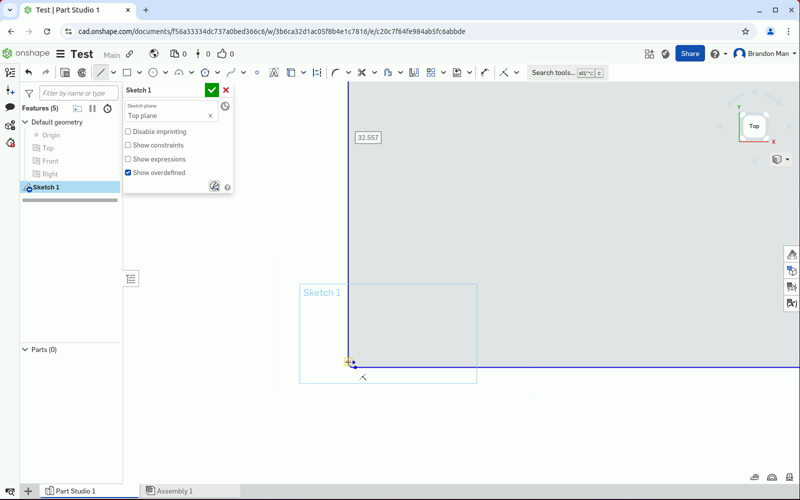
scroll(-6)
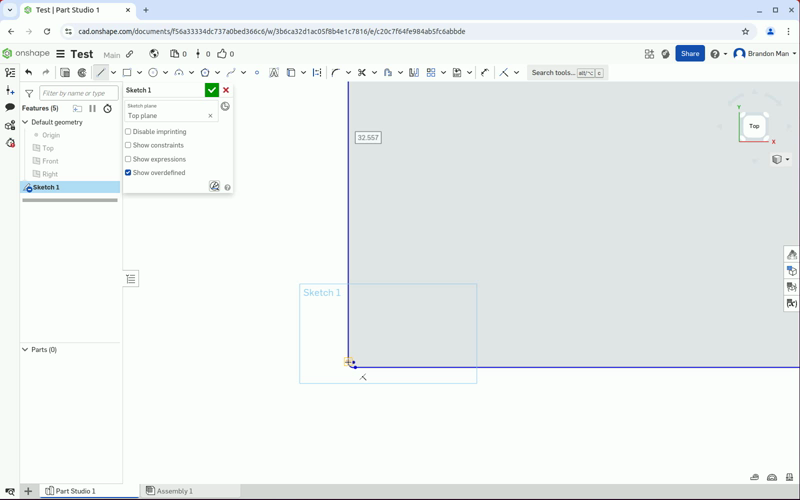
scroll(-6)
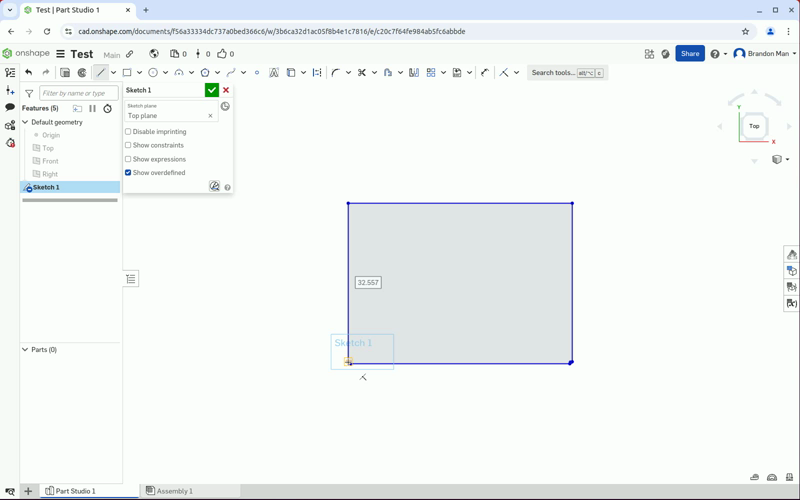
key(esc)
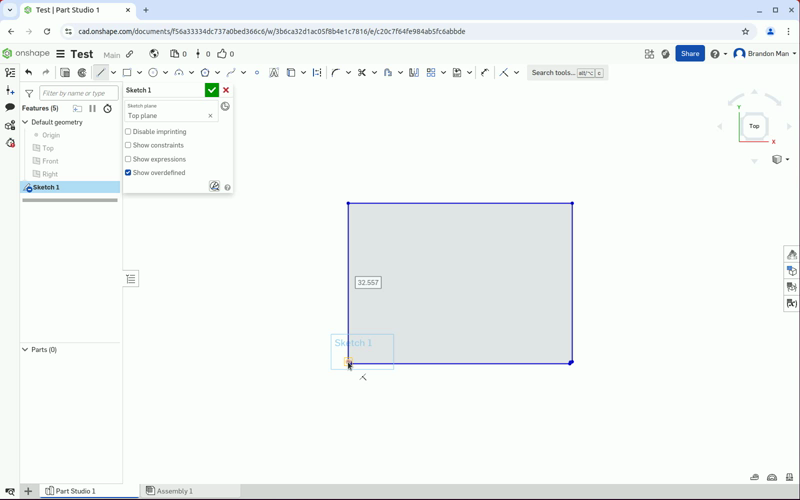
mouse_move(383, 336)
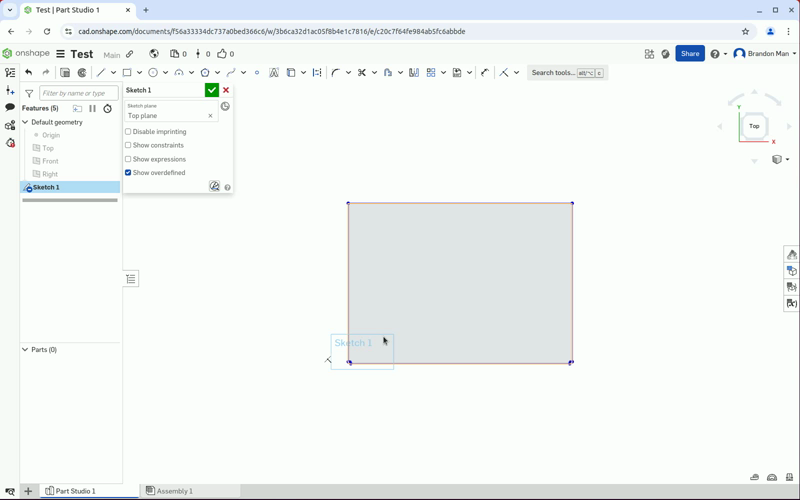
click(383, 336)
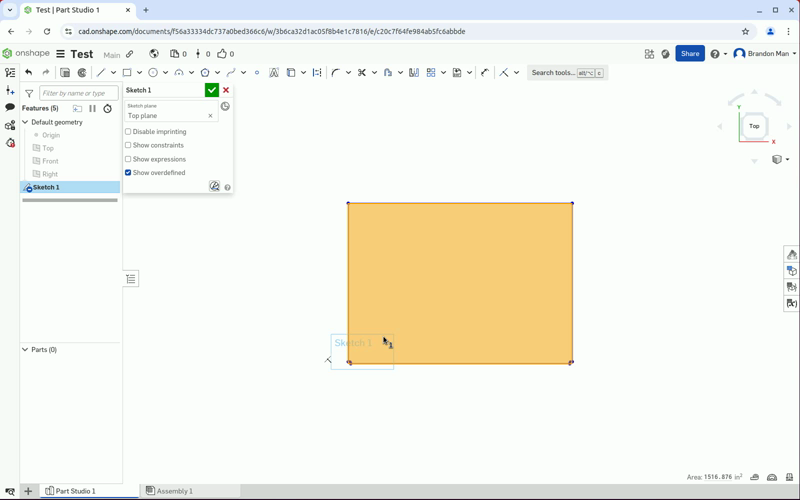
mouse_move(73, 352)
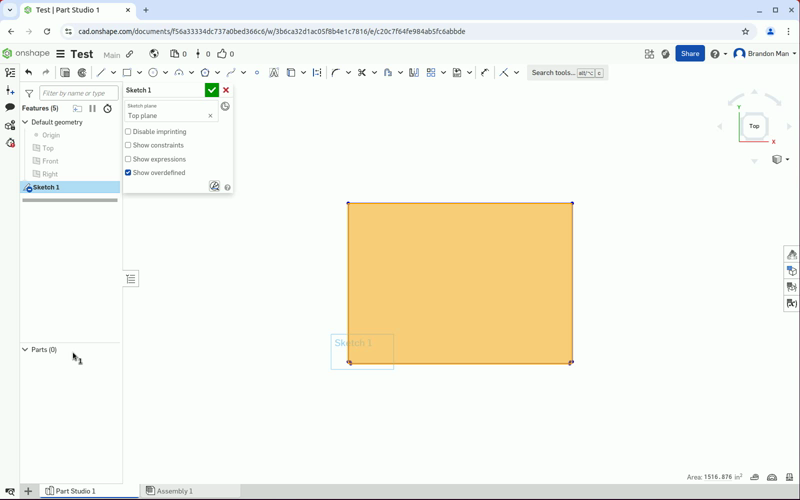
key(shift+y)
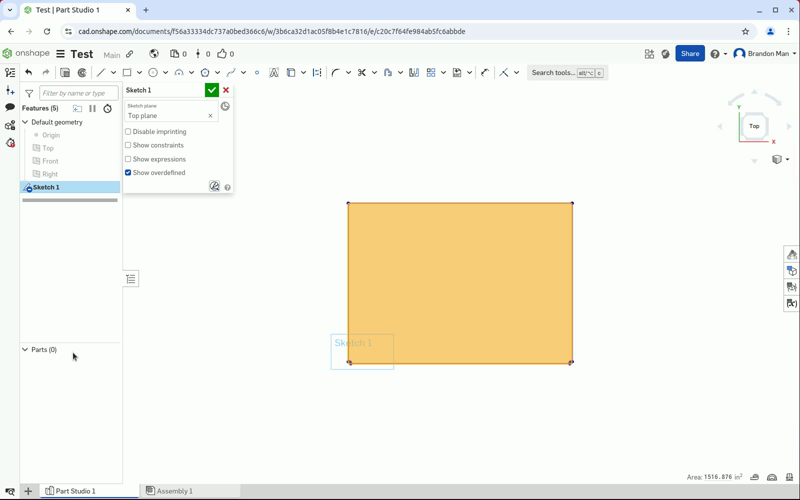
key(shift+e)
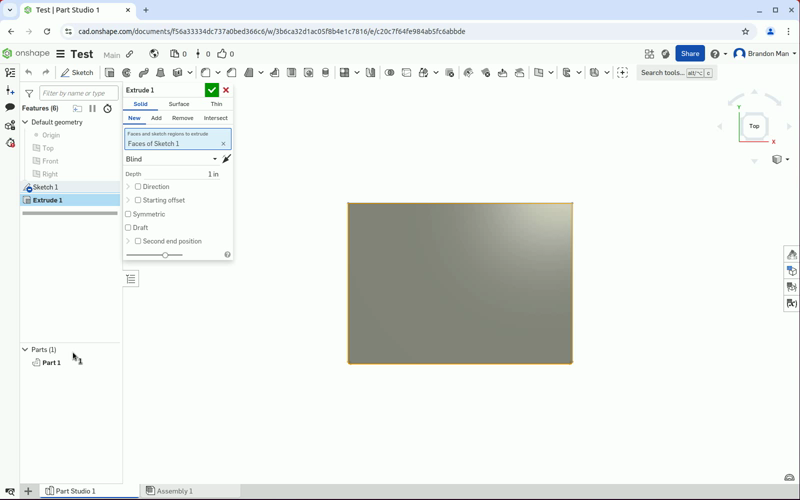
mouse_move(143, 106)
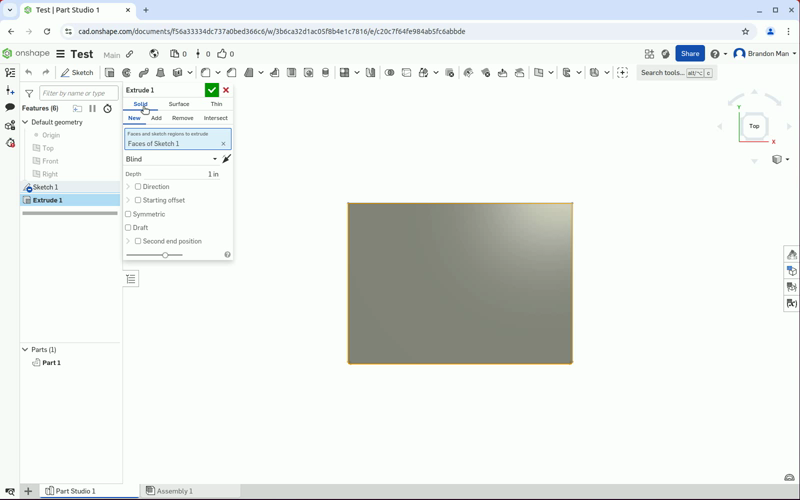
click(143, 106)
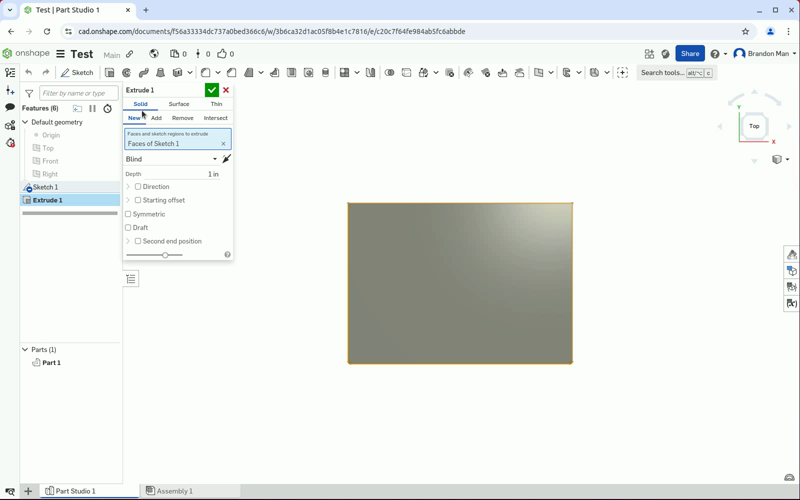
mouse_move(137, 120)
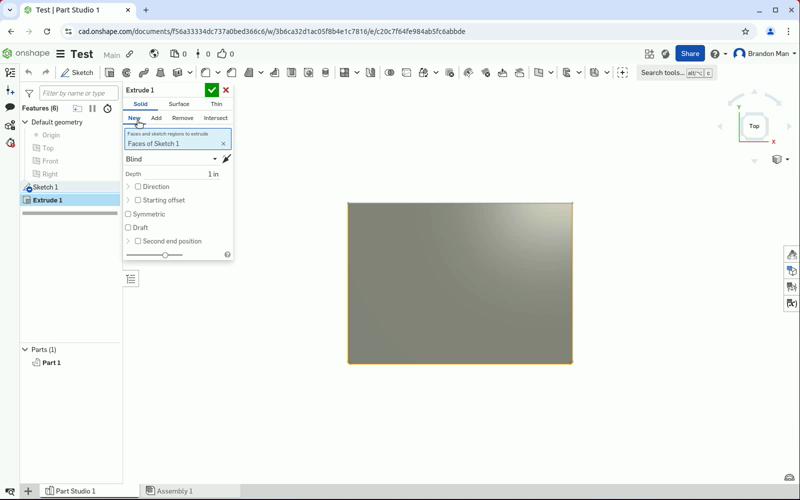
click(137, 120)
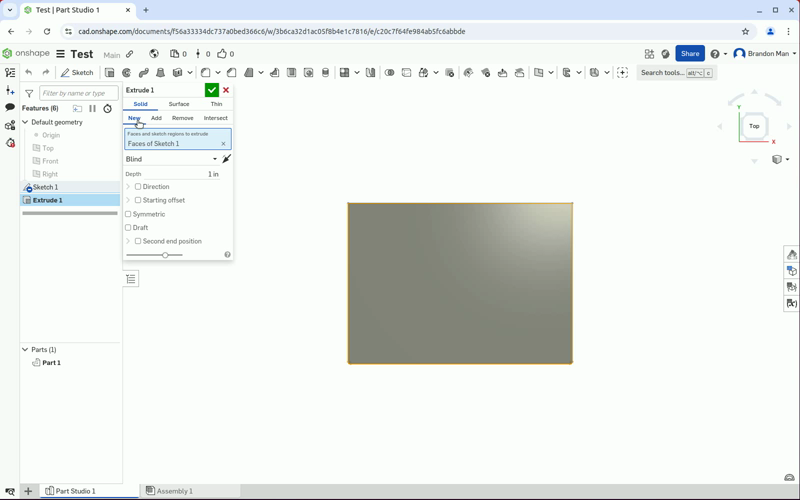
key(tab, 4)
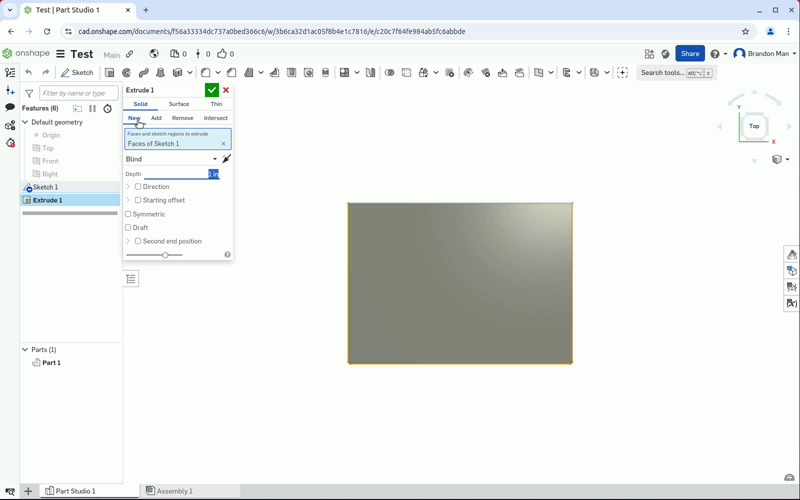
text(0.241)
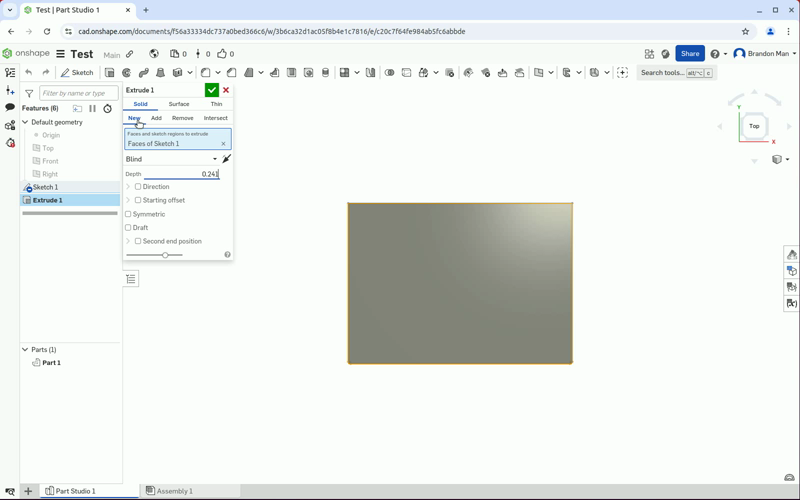
key(enter)
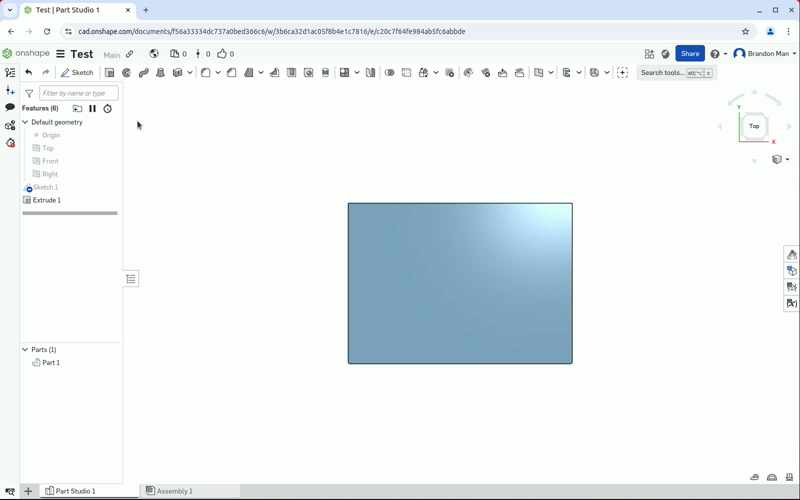
key(shift+h)
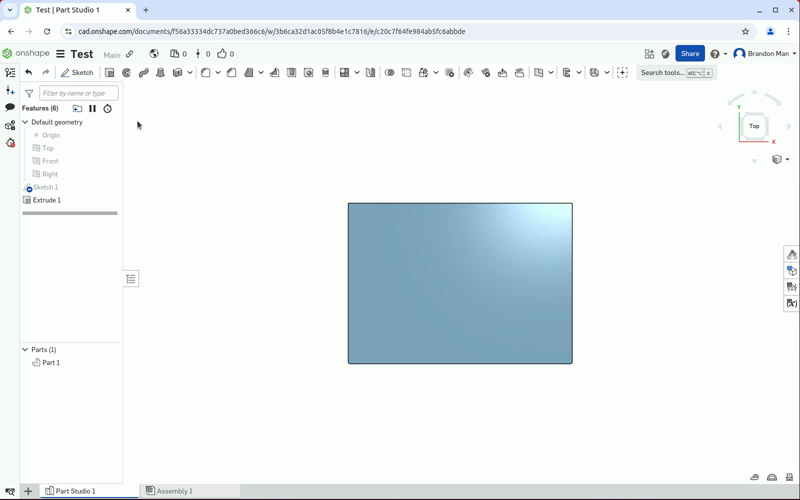
key(shift+h)
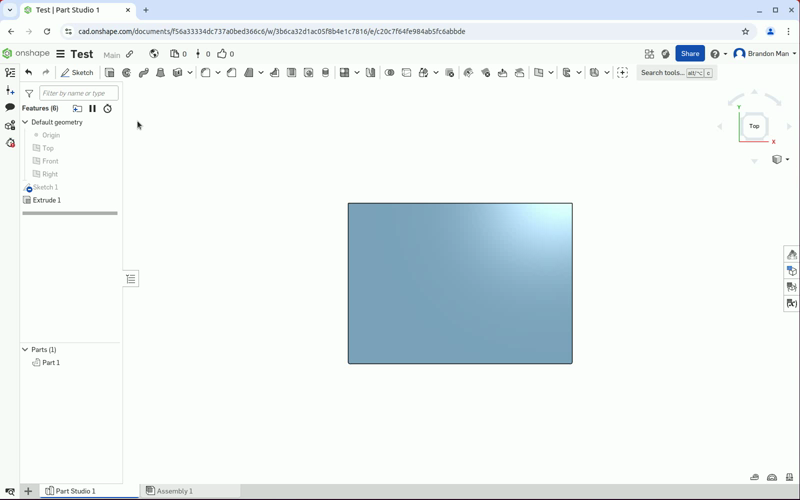
mouse_move(73, 189)
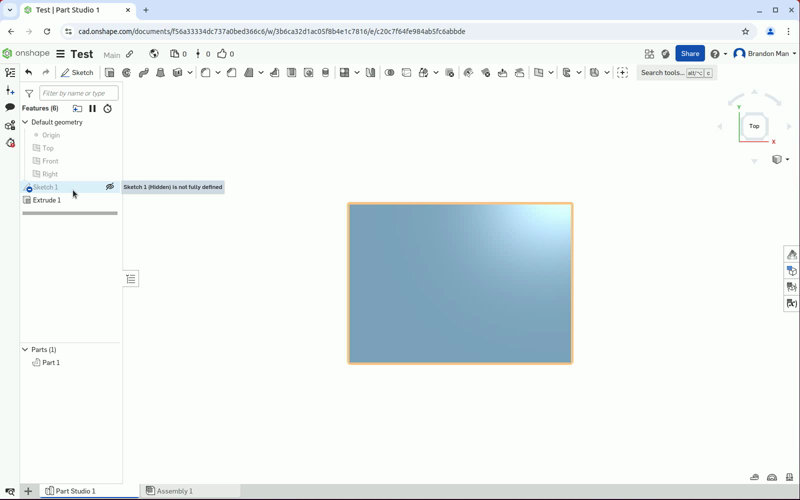
click(73, 189)
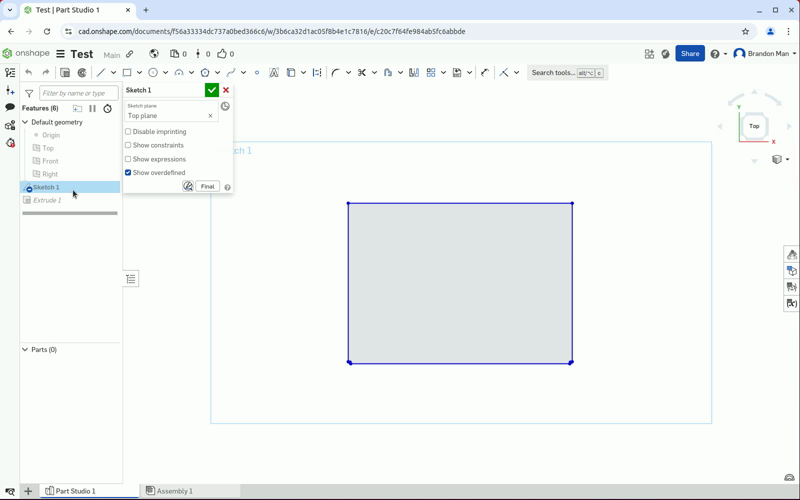
mouse_move(229, 92)
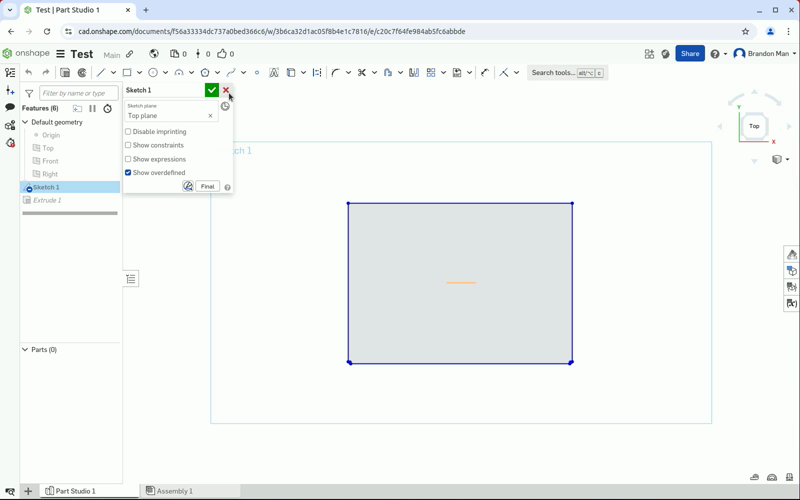
click(229, 92)
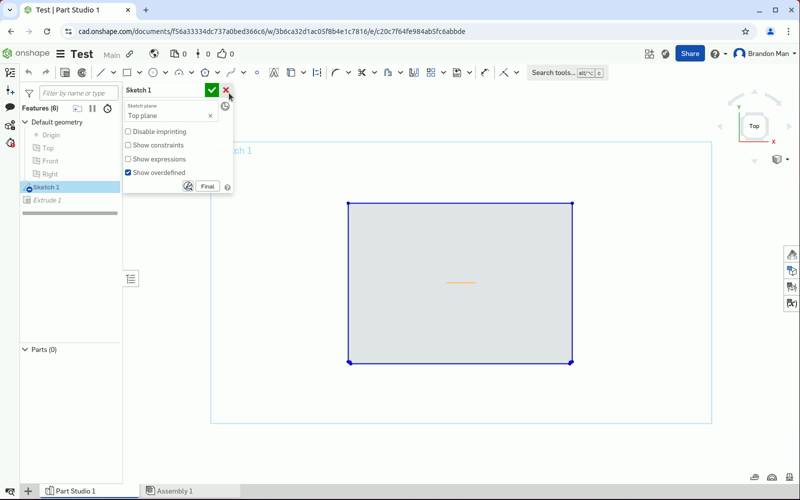
key(shift+s)
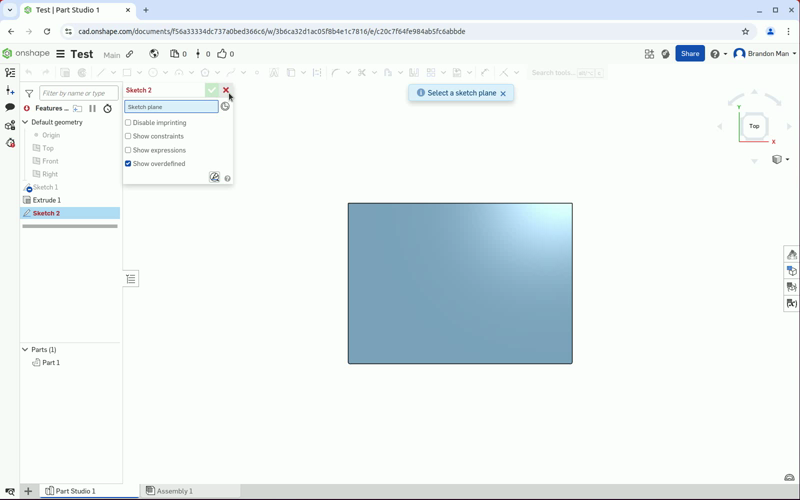
mouse_move(73, 150)
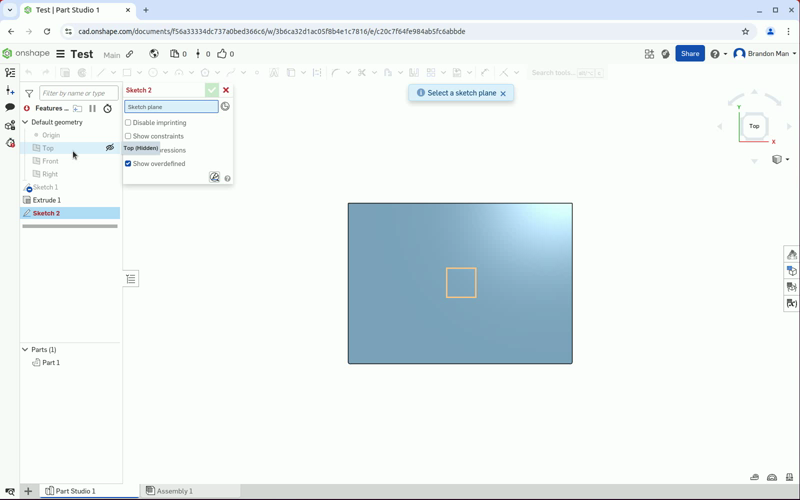
click(73, 150)
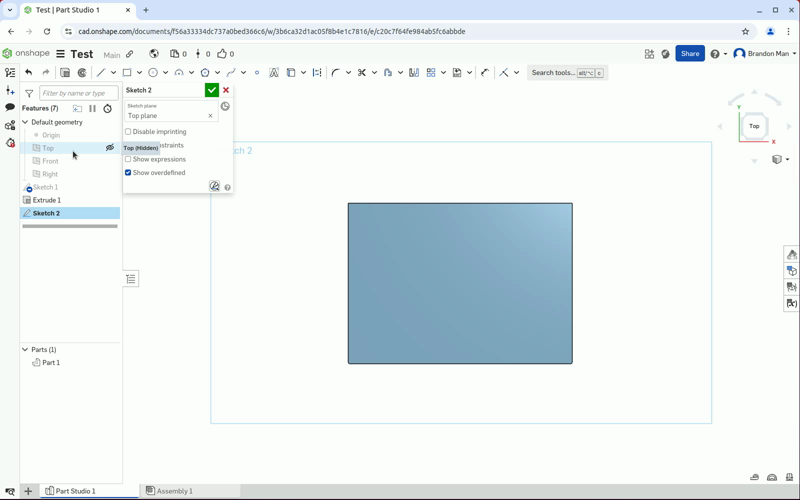
mouse_move(73, 352)
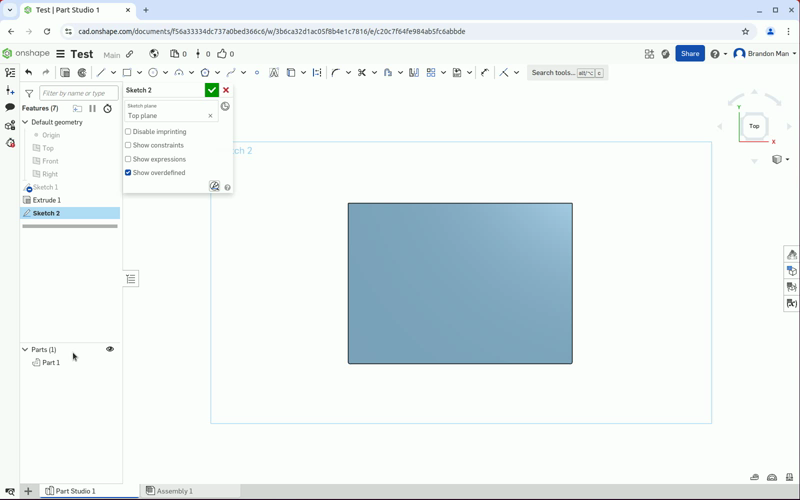
key(y)
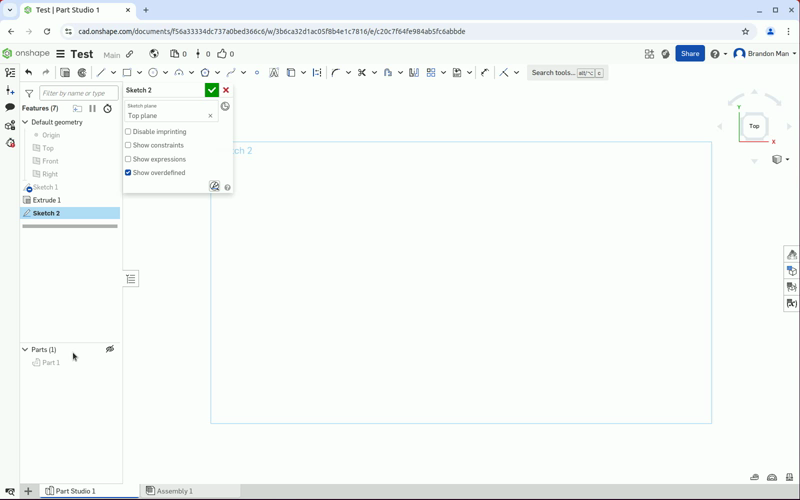
key(a)
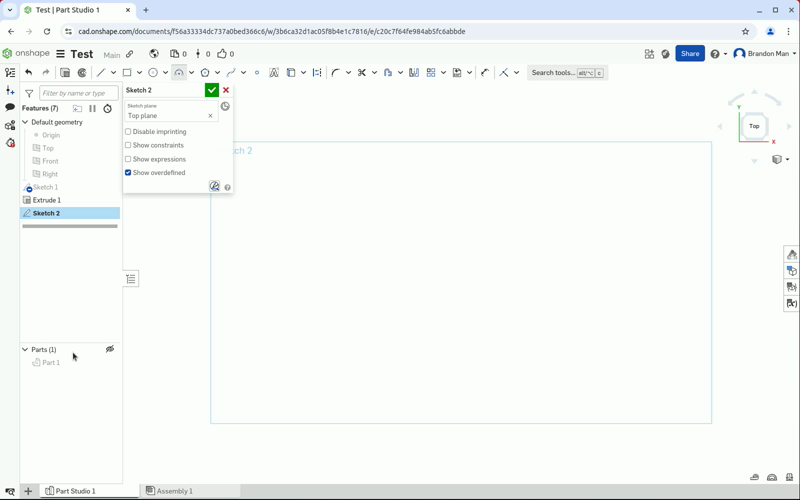
key_down(shift)
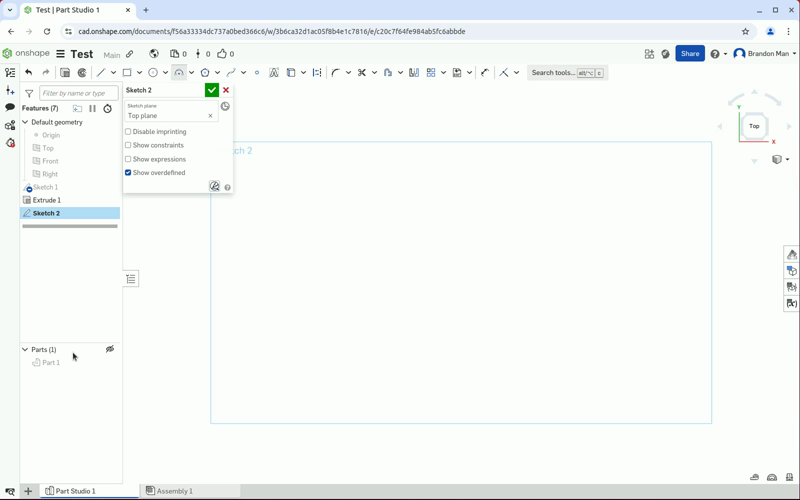
mouse_move(348, 361)
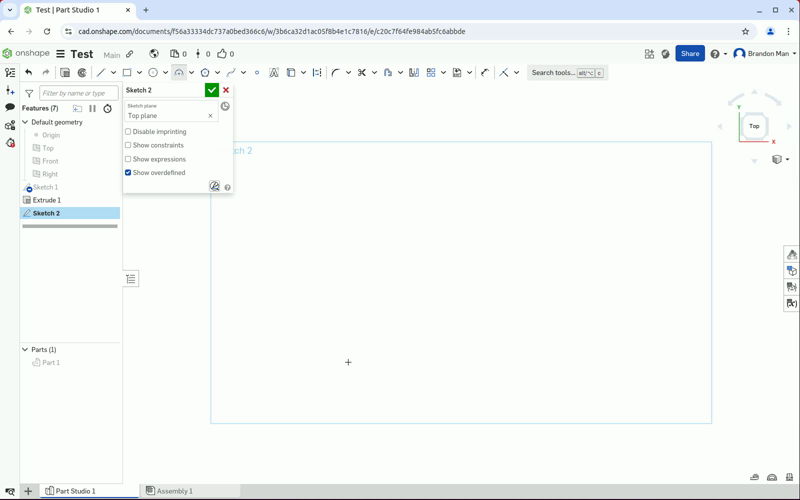
click(348, 361)
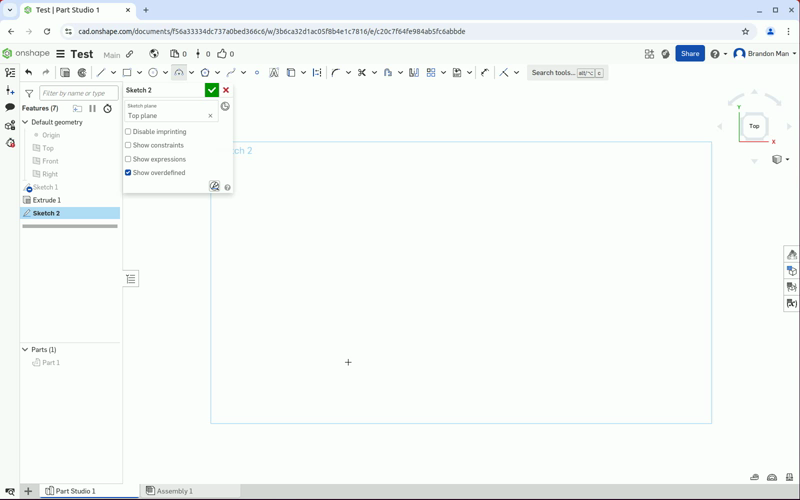
key_up(shift)
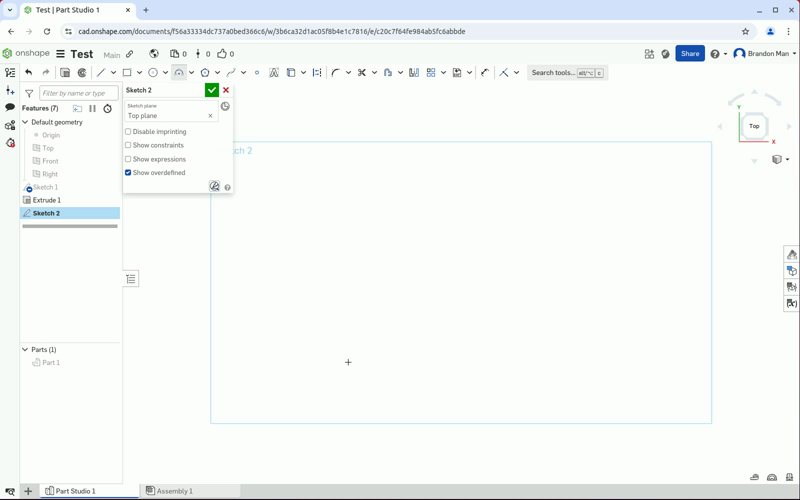
key_down(shift)
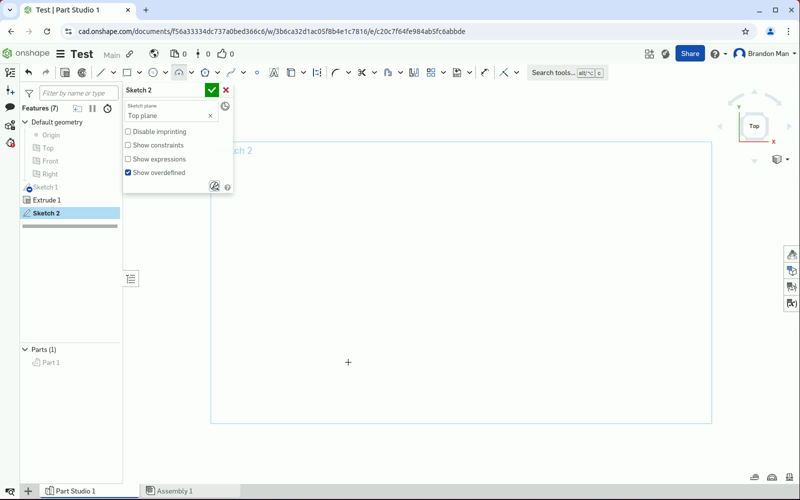
mouse_move(350, 363)
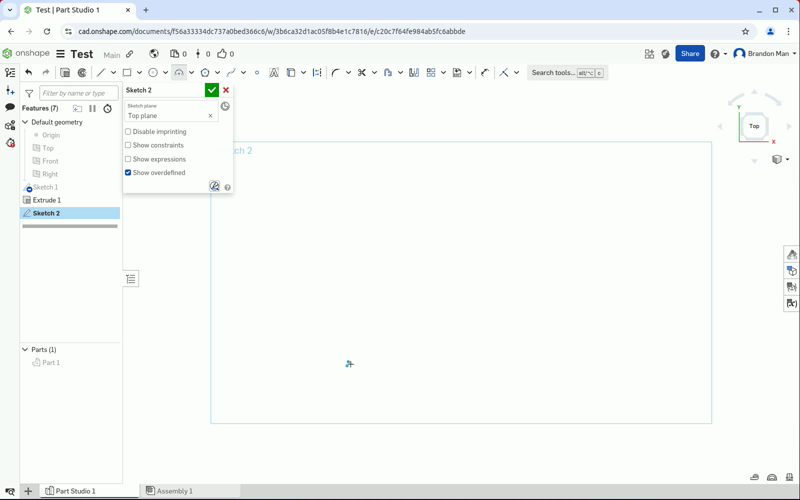
scroll(6)
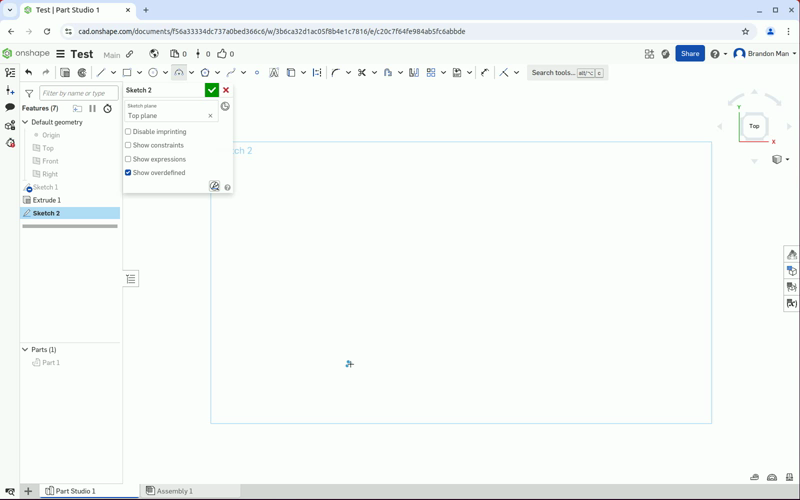
scroll(6)
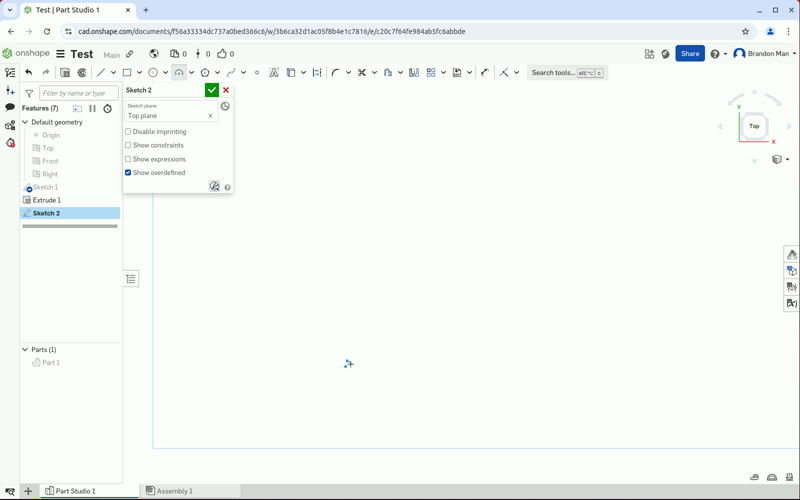
scroll(6)
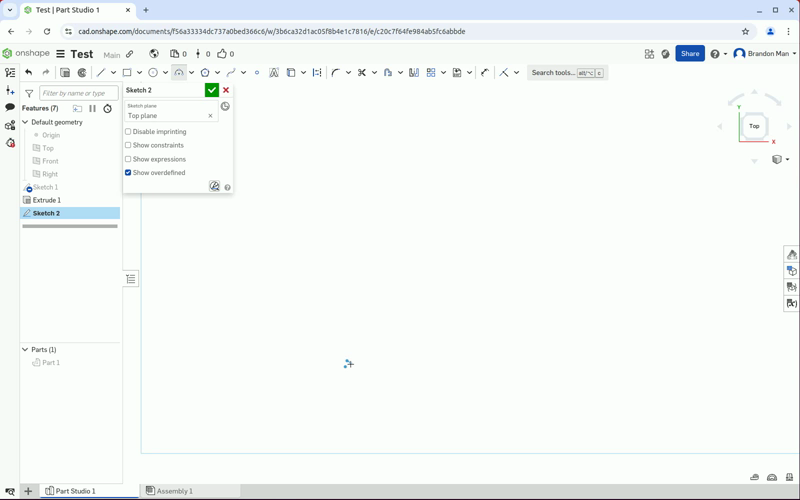
scroll(6)
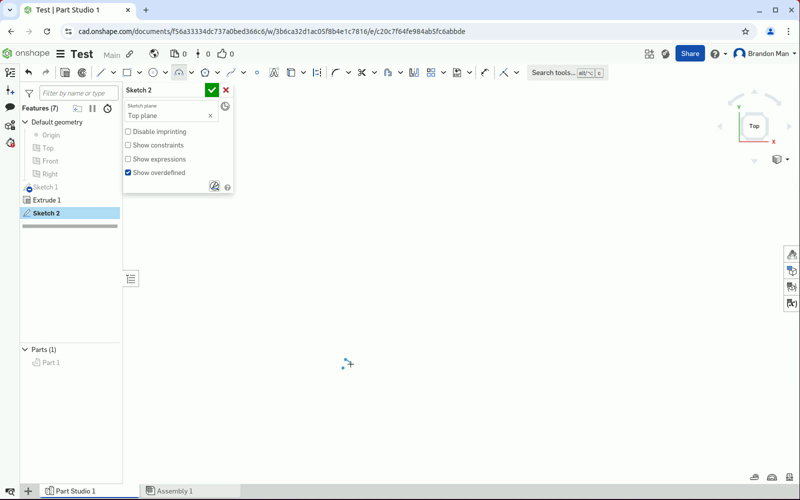
scroll(6)
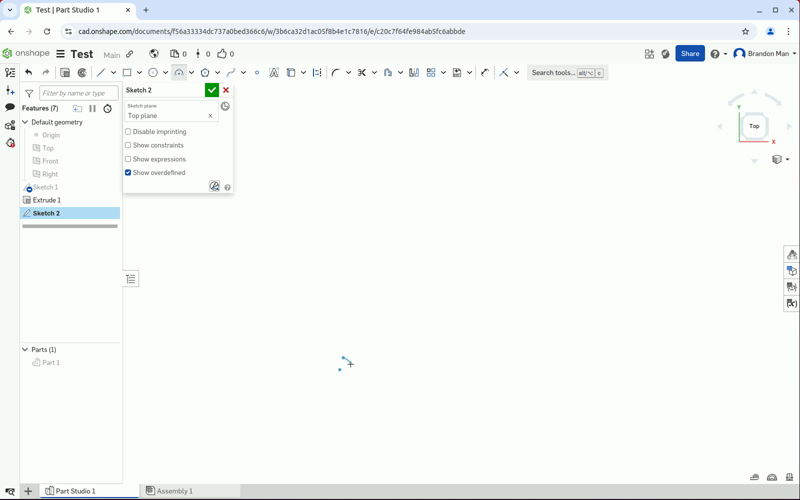
scroll(6)
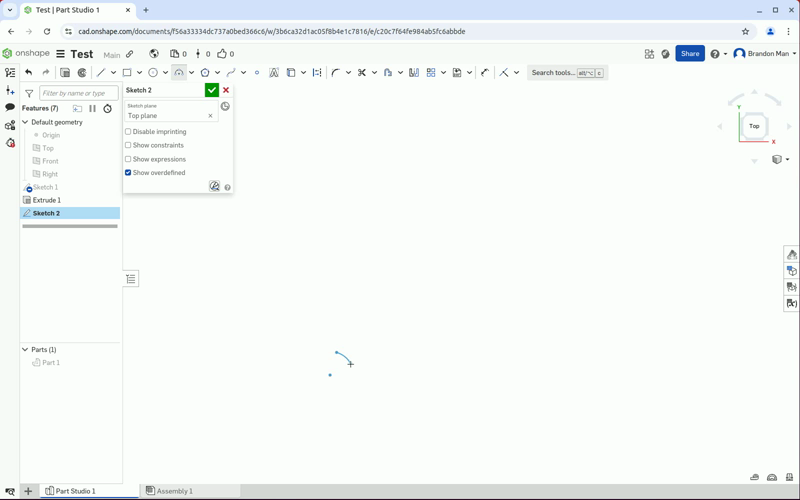
scroll(6)
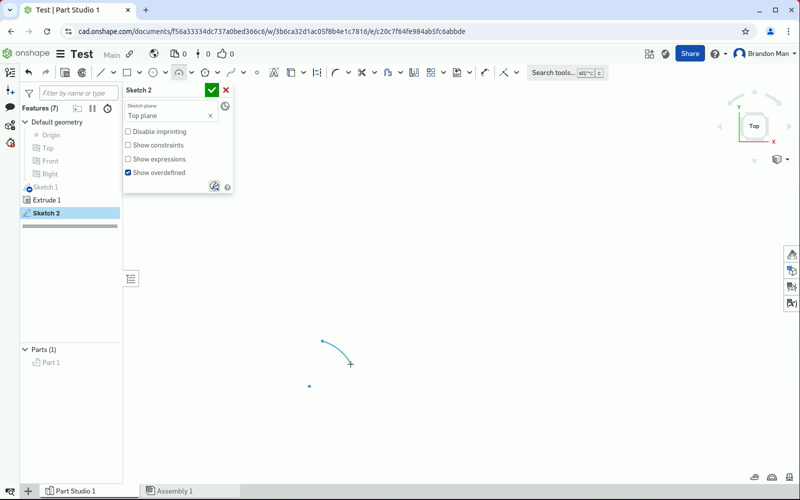
click(350, 363)
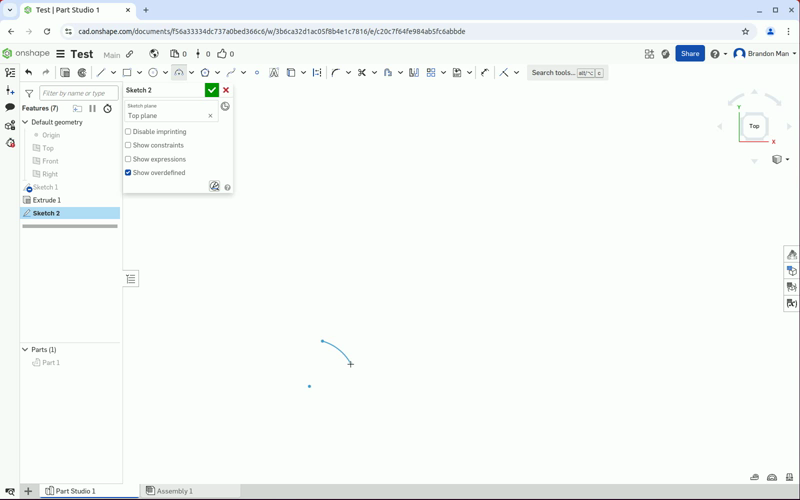
scroll(-6)
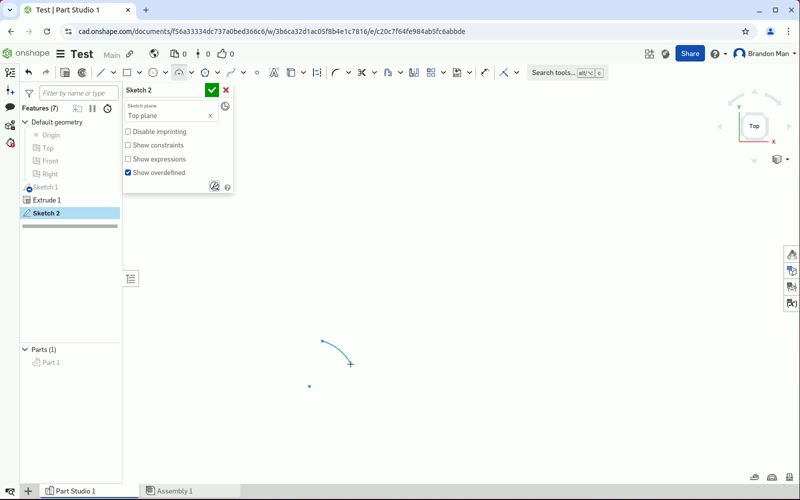
scroll(-6)
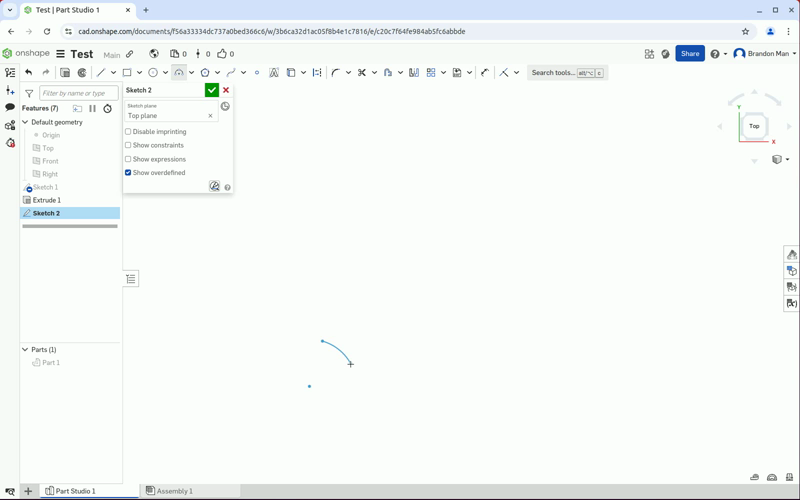
scroll(-6)
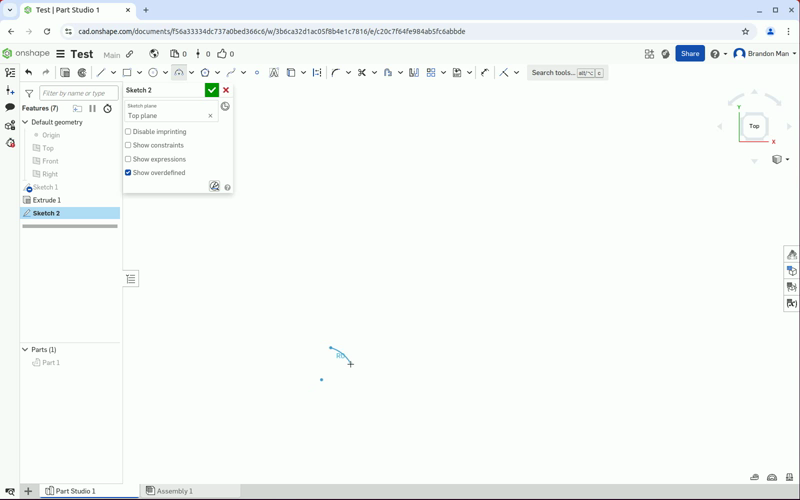
scroll(-6)
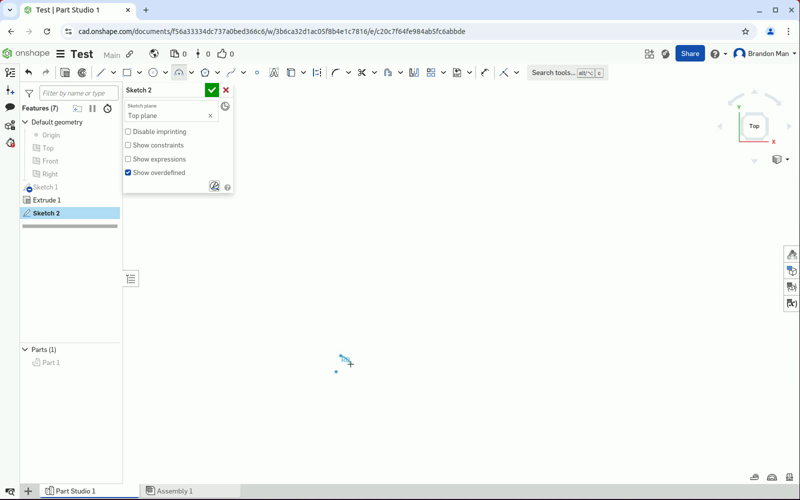
scroll(-6)
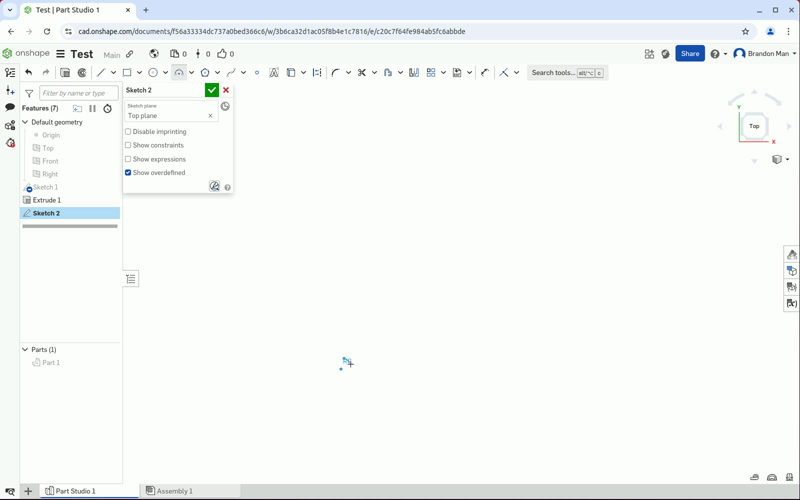
scroll(-6)
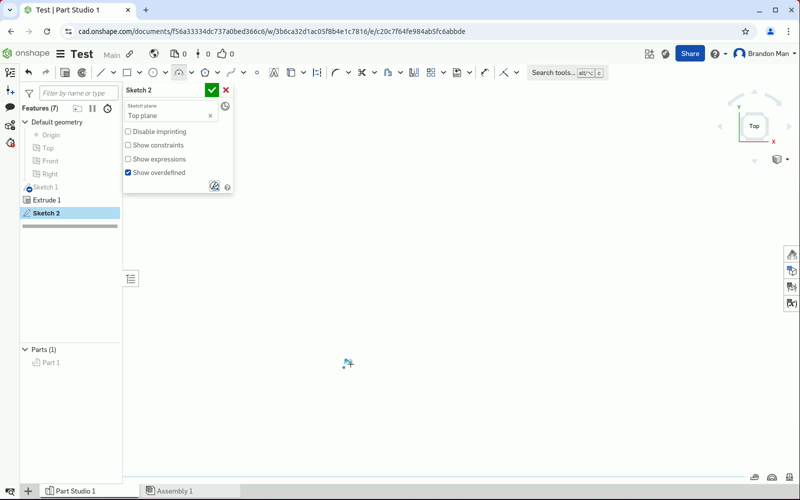
scroll(-6)
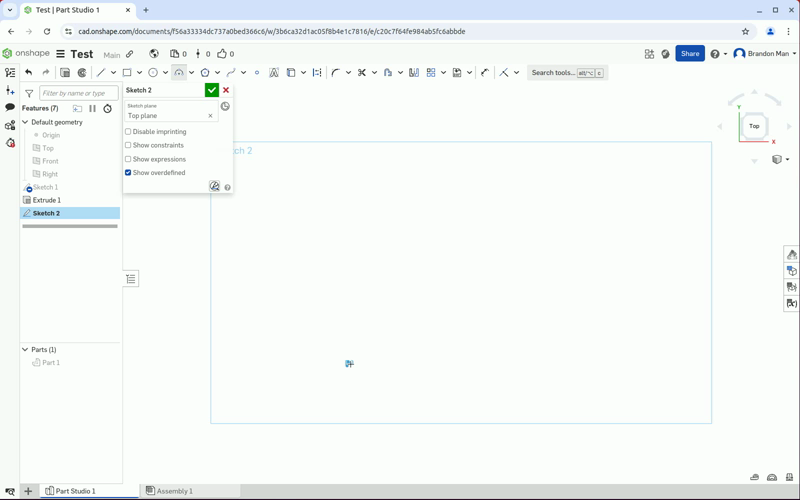
mouse_move(348, 363)
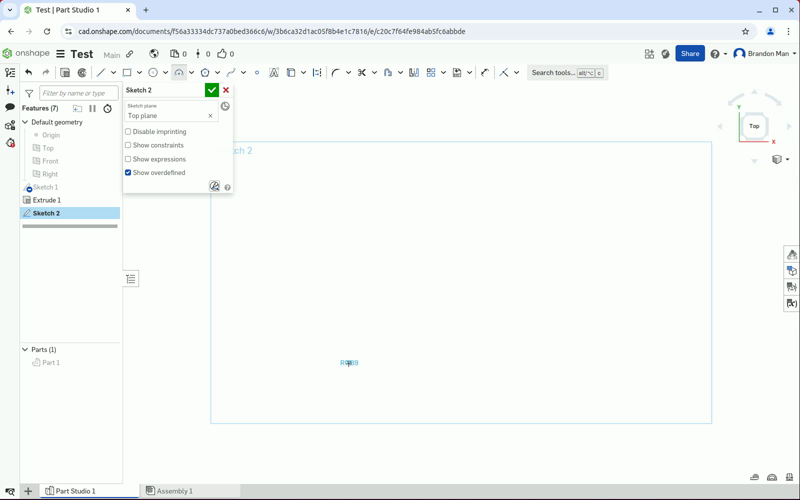
scroll(6)
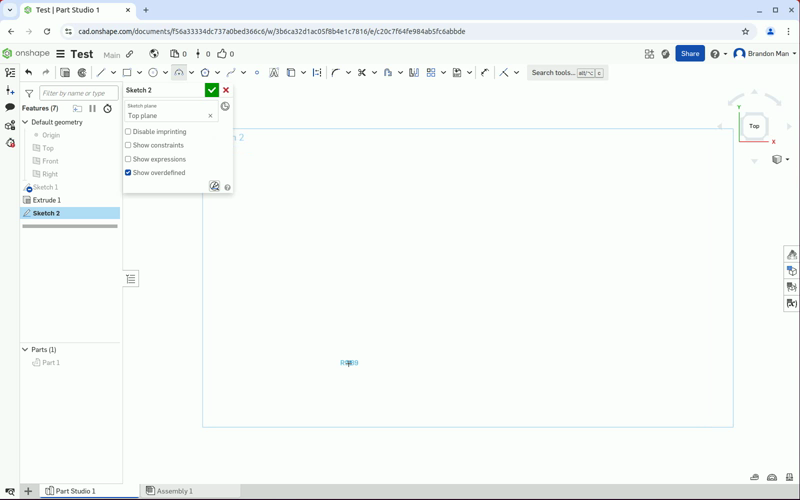
scroll(6)
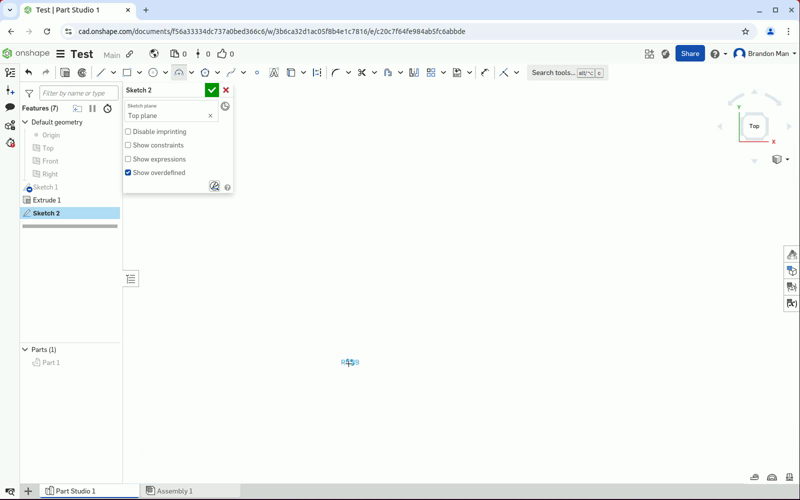
scroll(6)
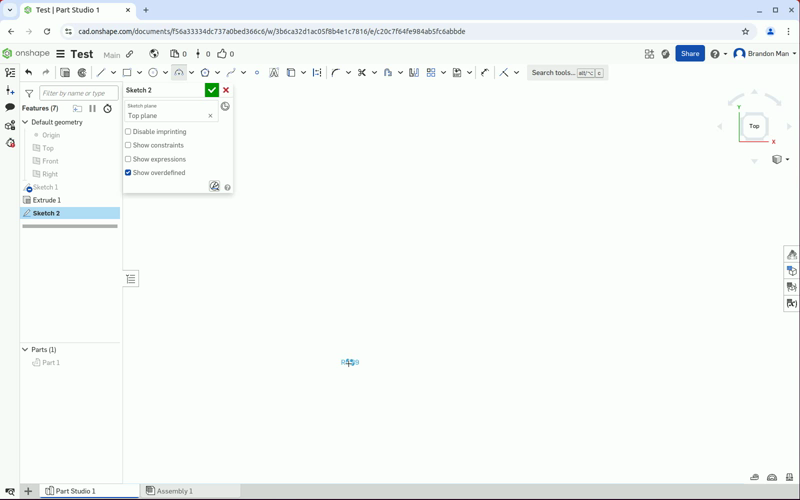
scroll(6)
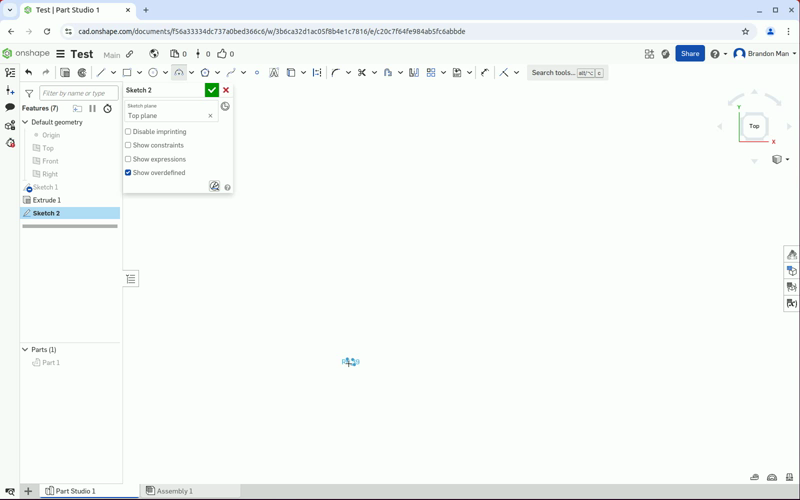
scroll(6)
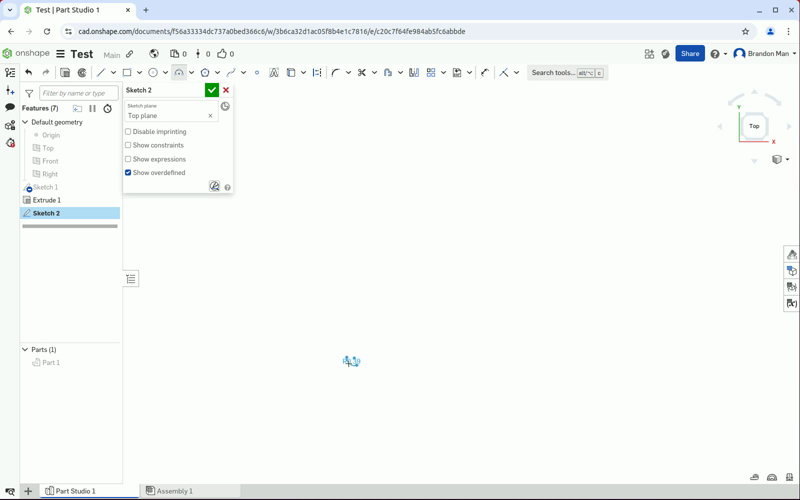
scroll(6)
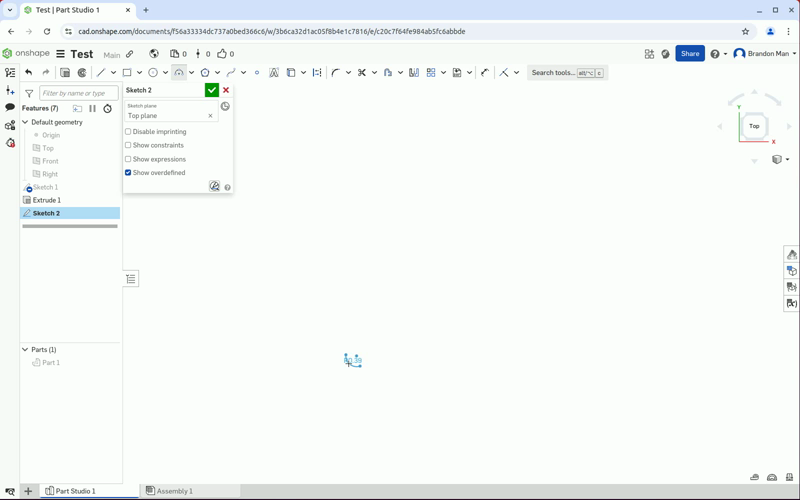
scroll(6)
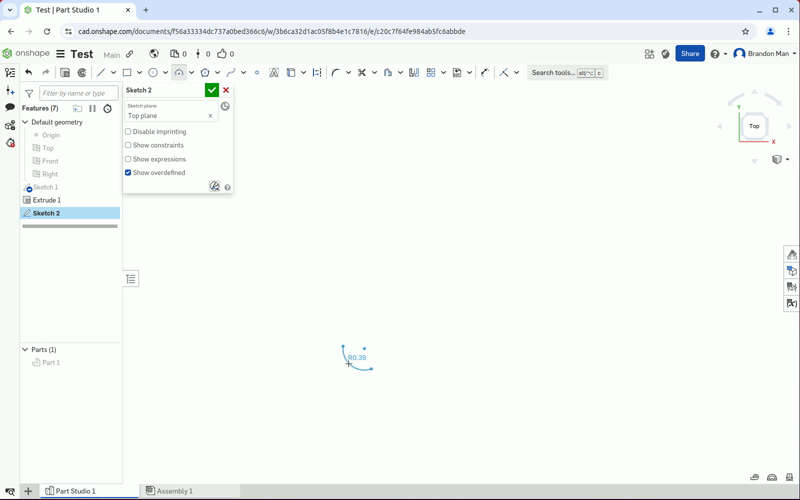
click(348, 363)
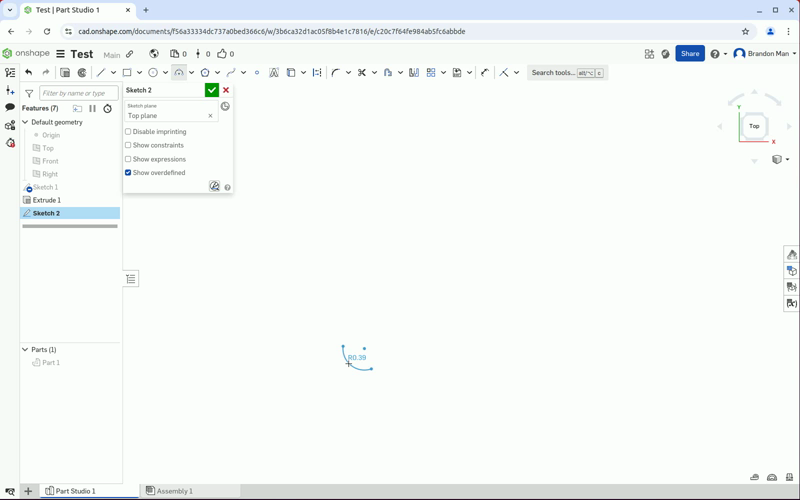
scroll(-6)
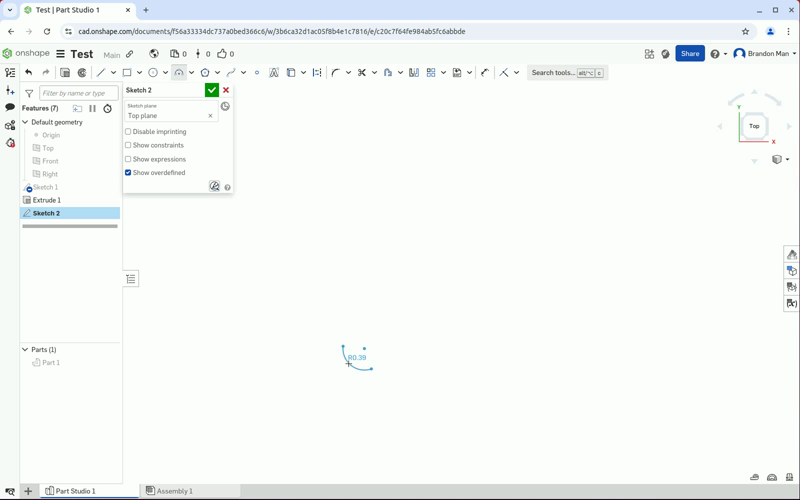
scroll(-6)
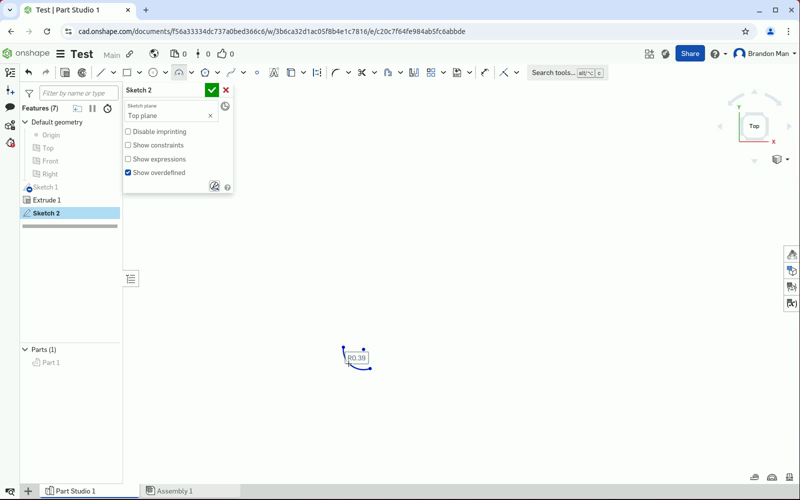
scroll(-6)
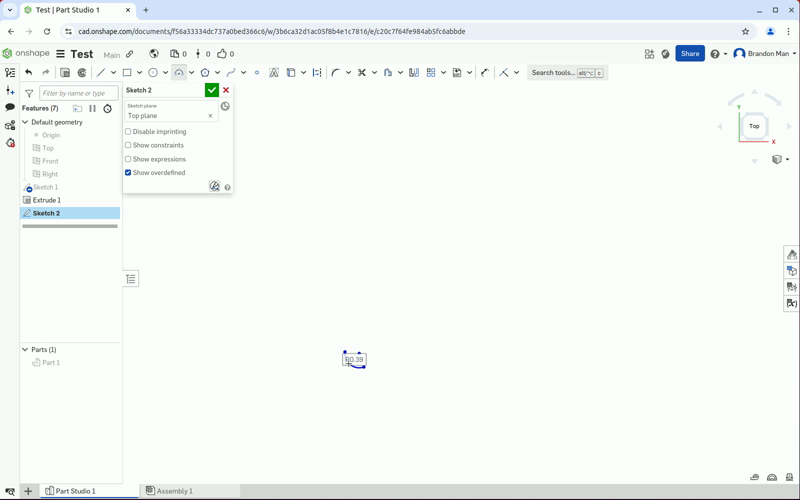
scroll(-6)
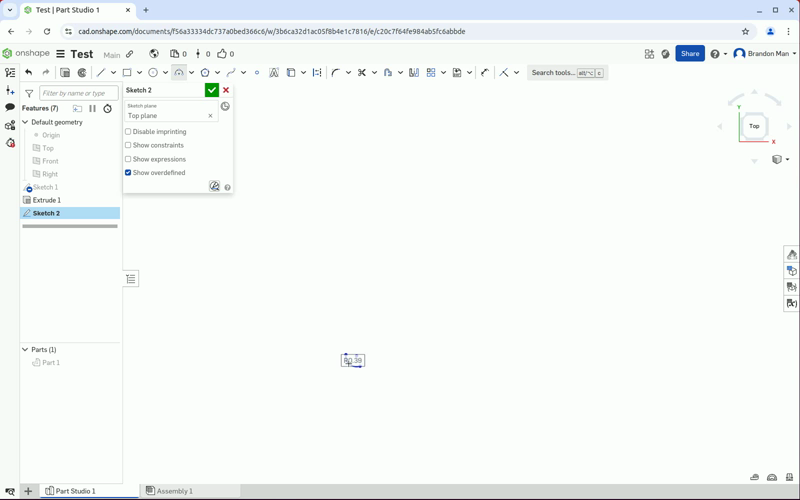
scroll(-6)
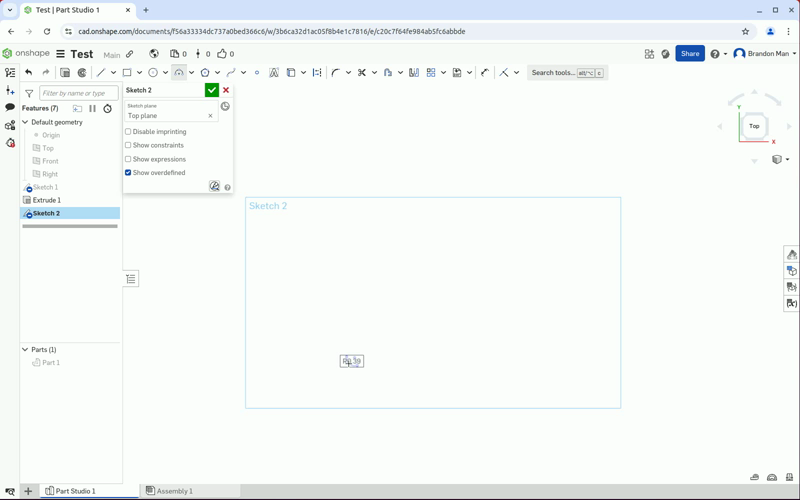
scroll(-6)
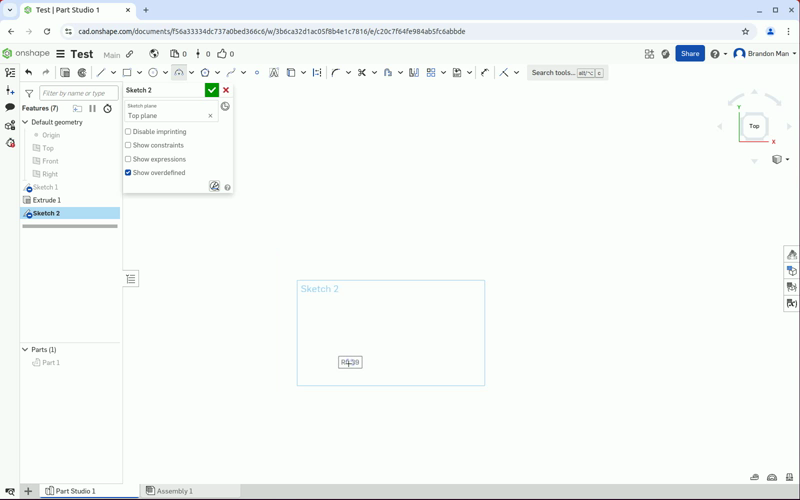
scroll(-6)
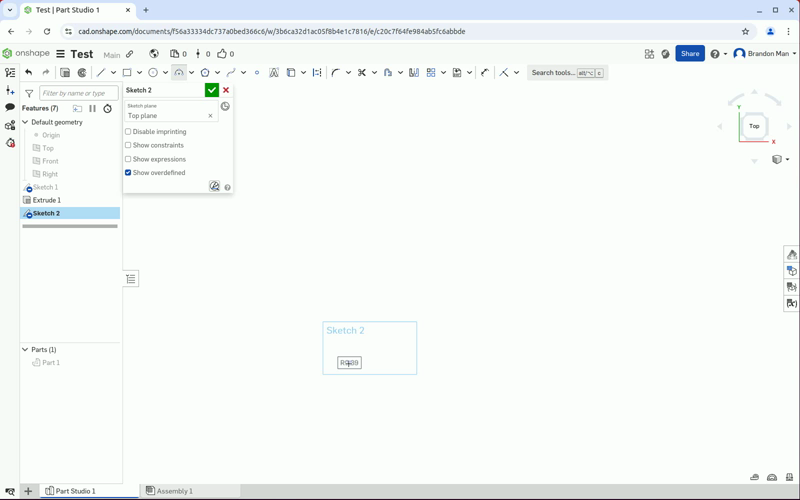
key_up(shift)
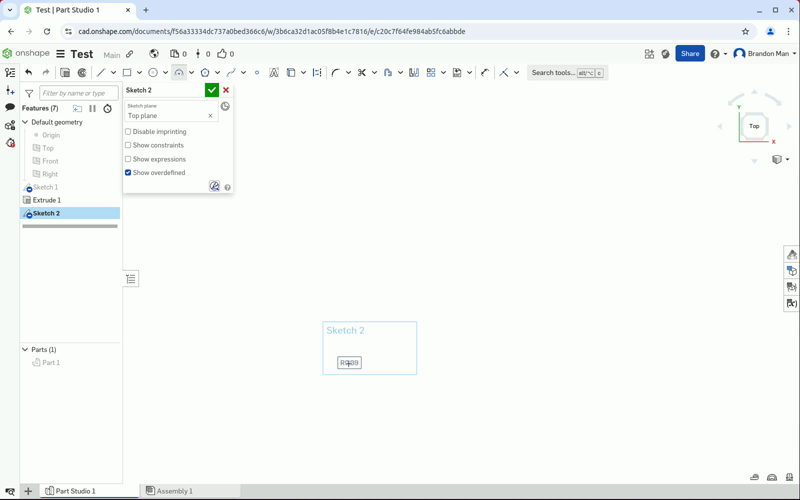
key(esc)
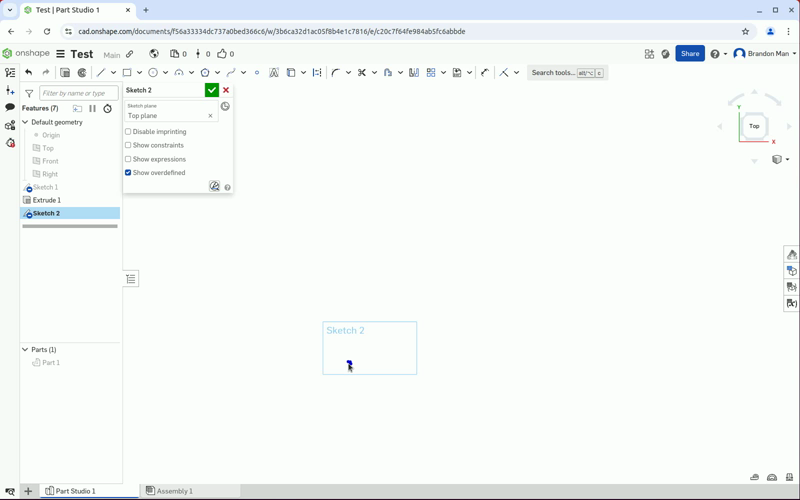
key(l)
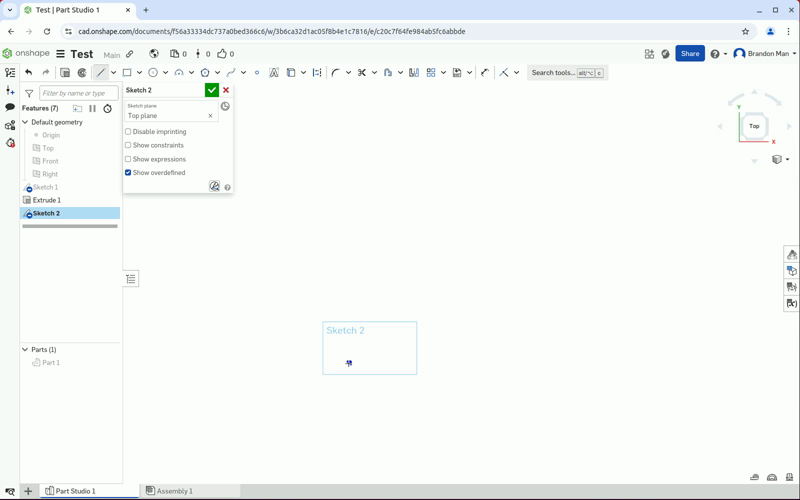
mouse_move(350, 363)
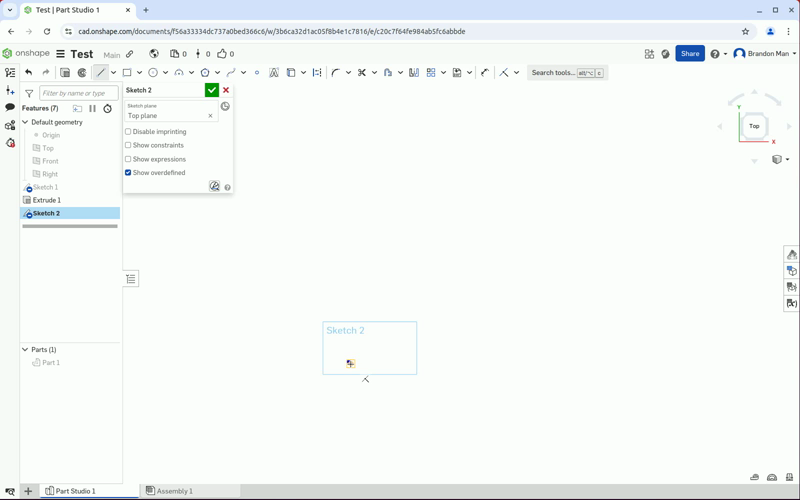
scroll(6)
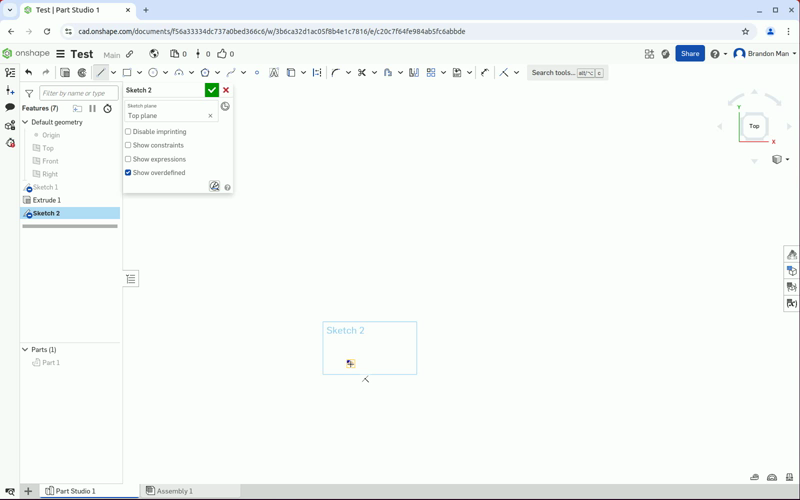
scroll(6)
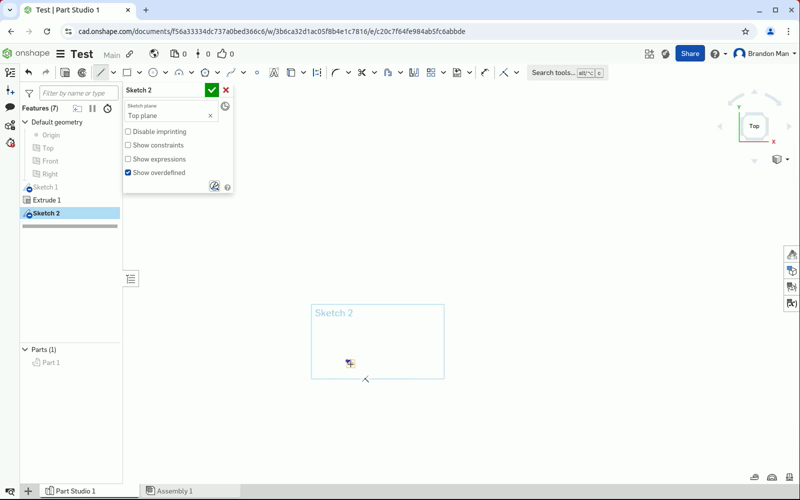
scroll(6)
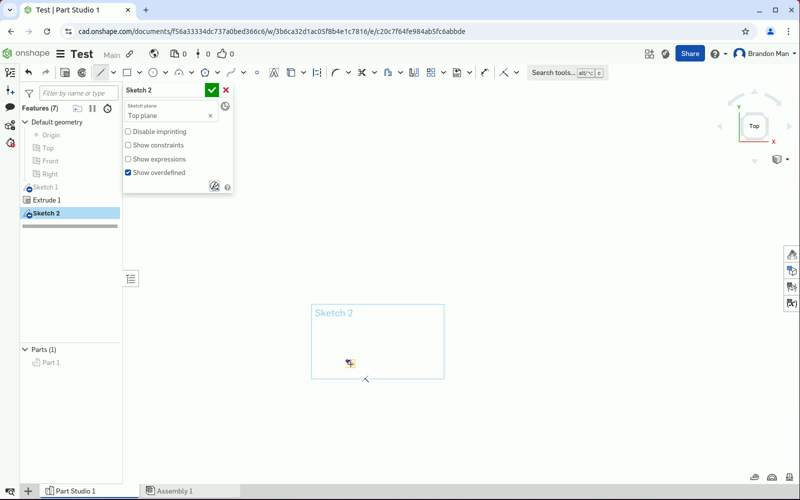
scroll(6)
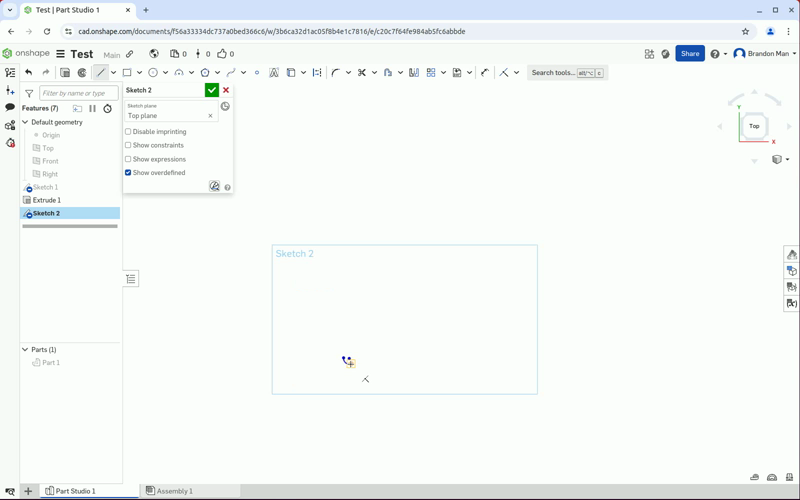
scroll(6)
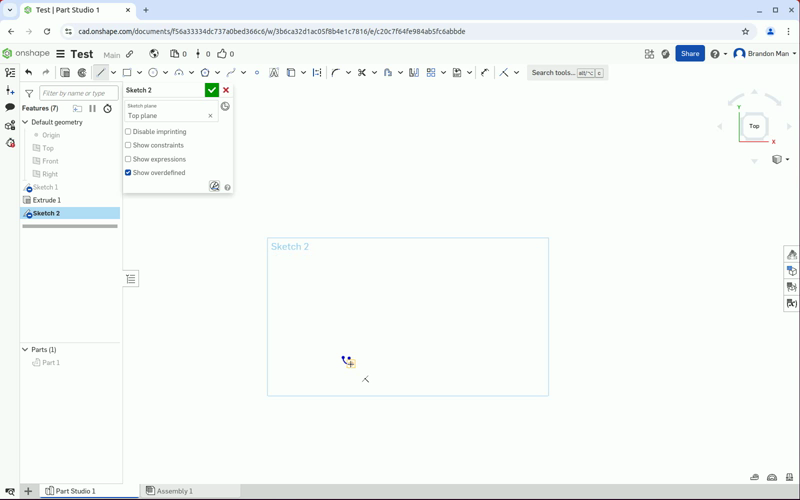
scroll(6)
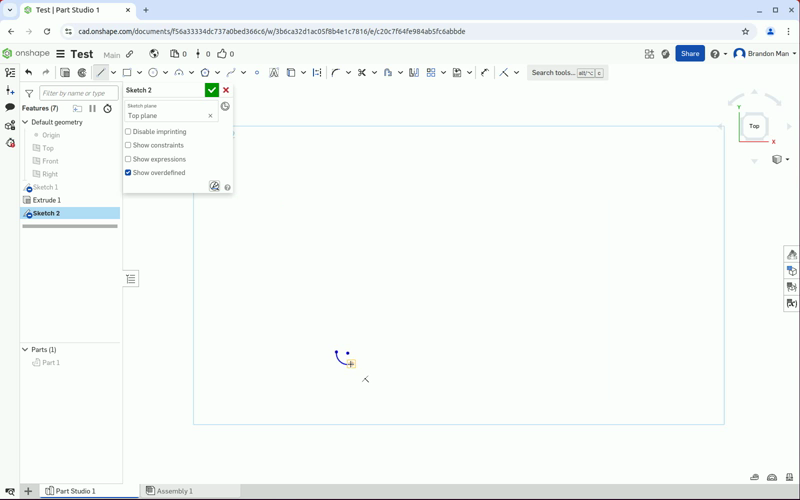
scroll(6)
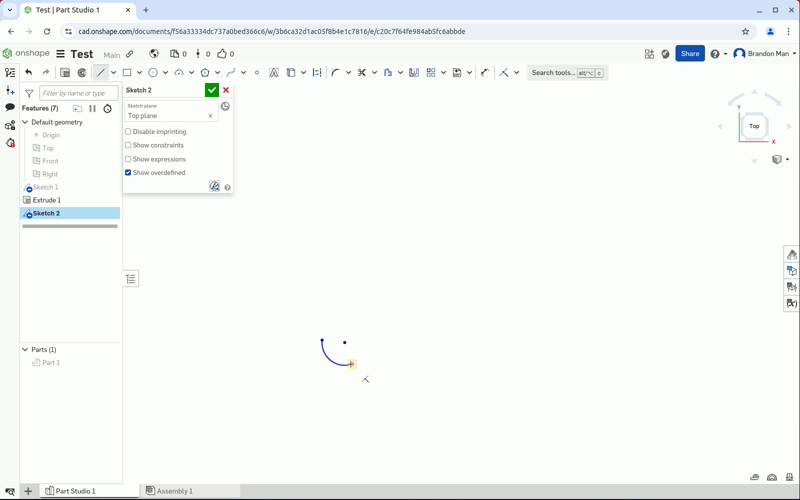
click(350, 363)
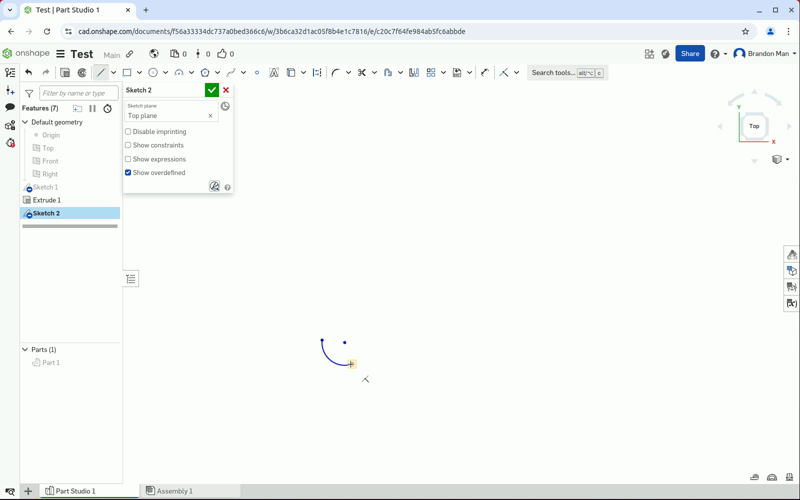
scroll(-6)
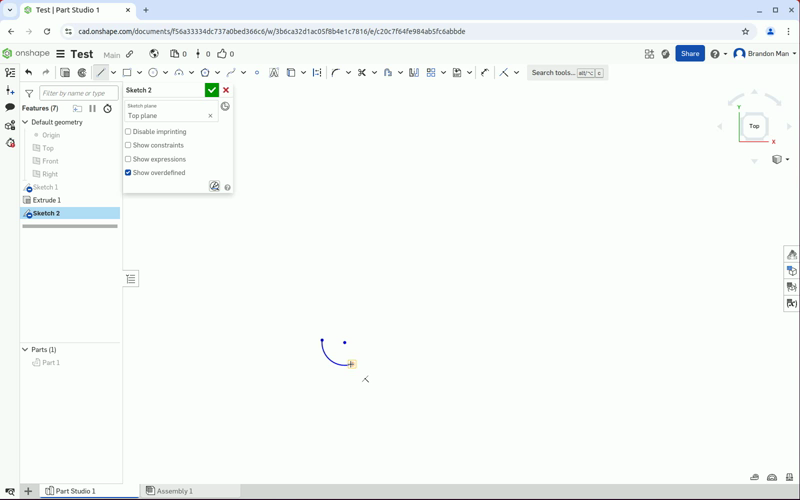
scroll(-6)
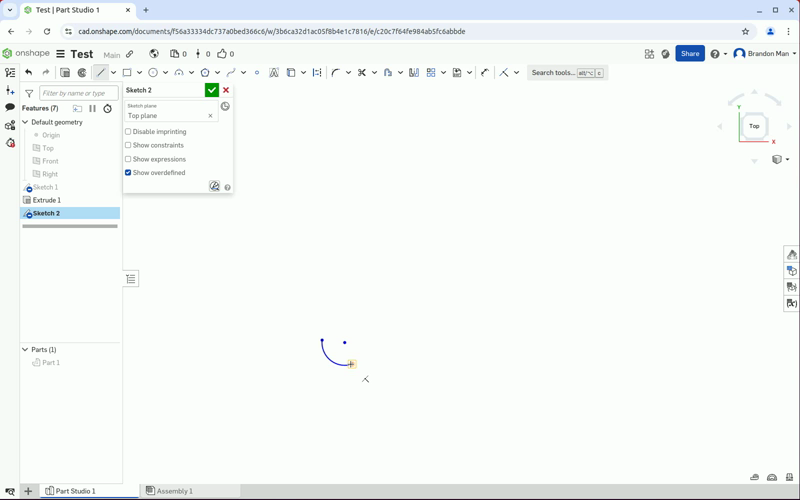
scroll(-6)
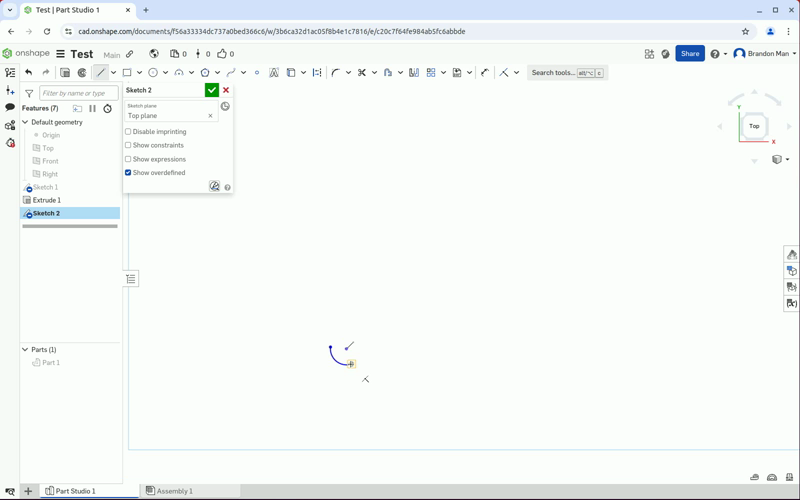
scroll(-6)
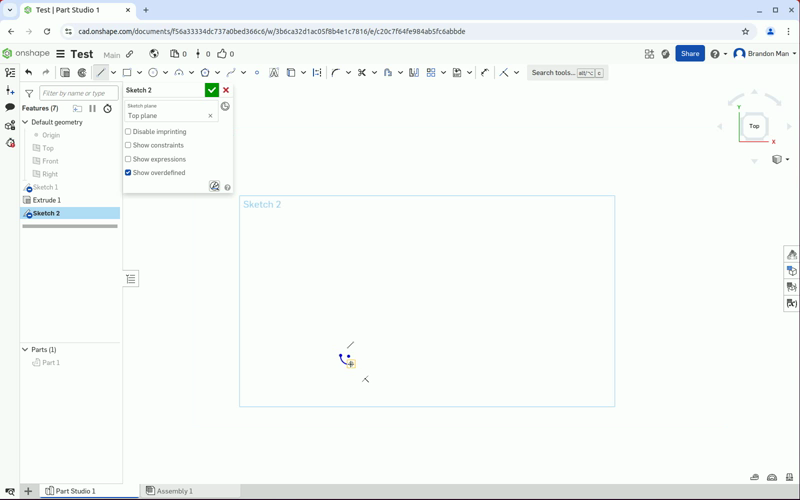
scroll(-6)
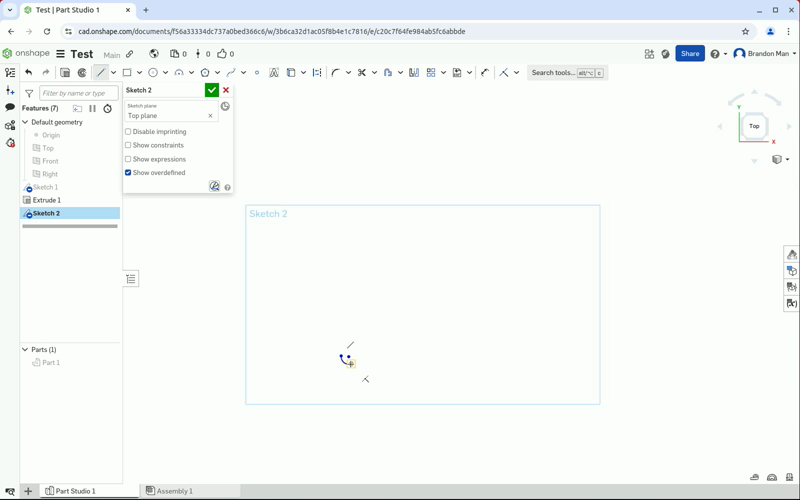
scroll(-6)
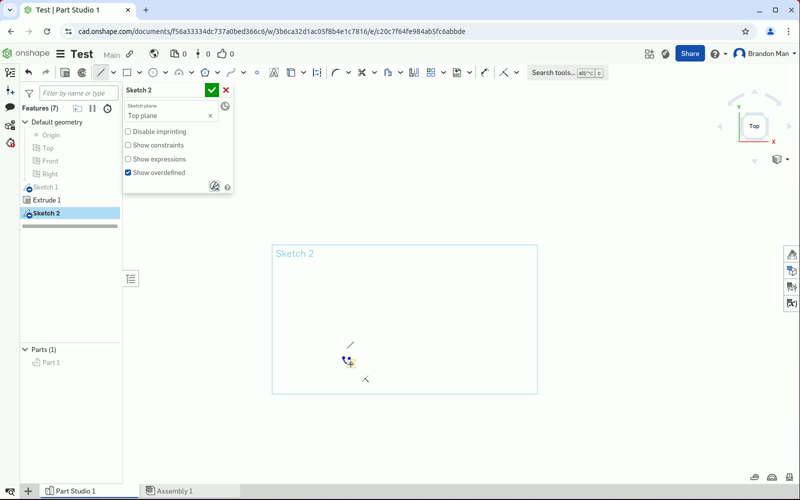
scroll(-6)
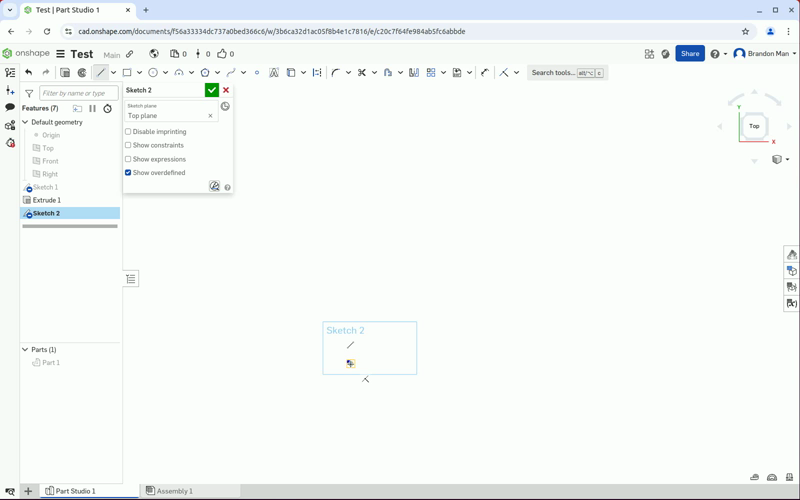
key_down(shift)
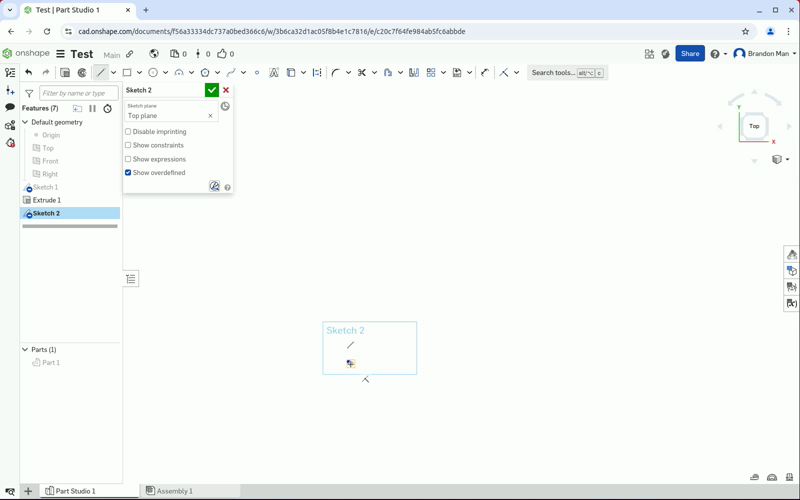
mouse_move(569, 363)
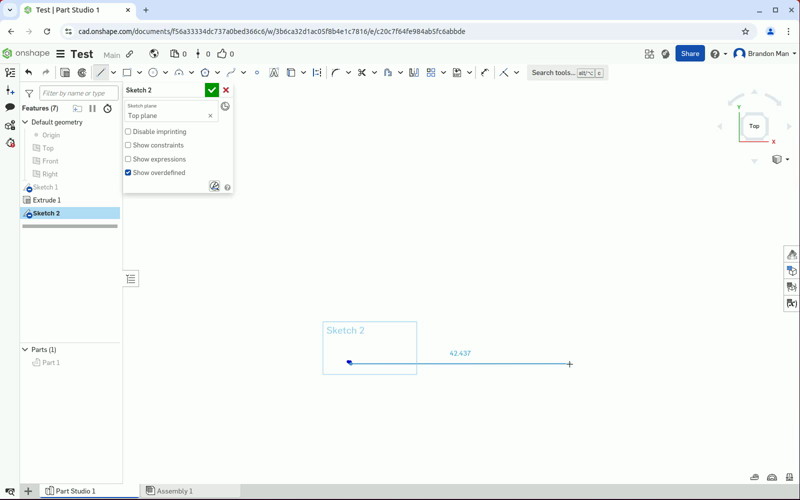
click(569, 363)
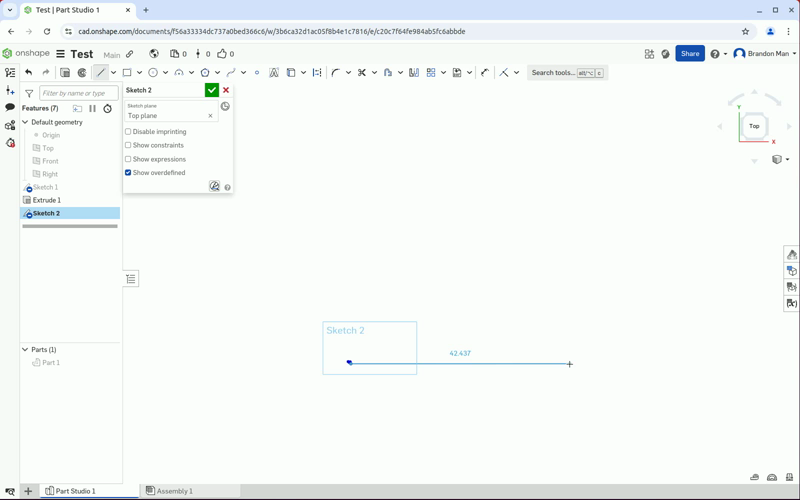
key_up(shift)
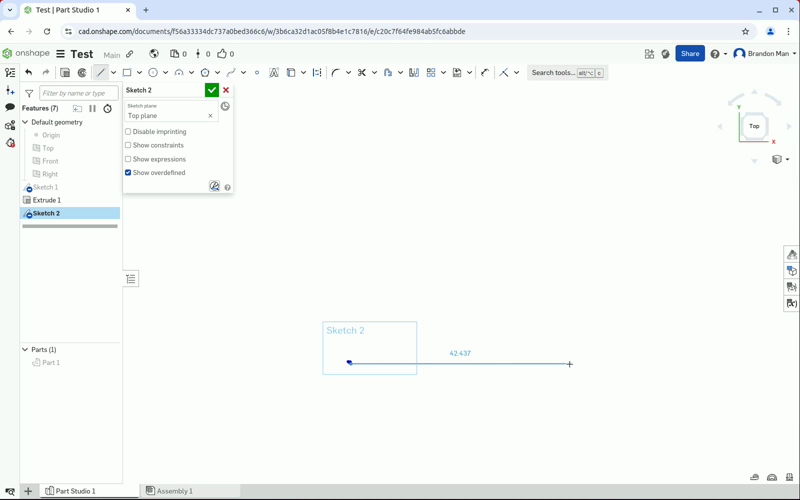
key(esc)
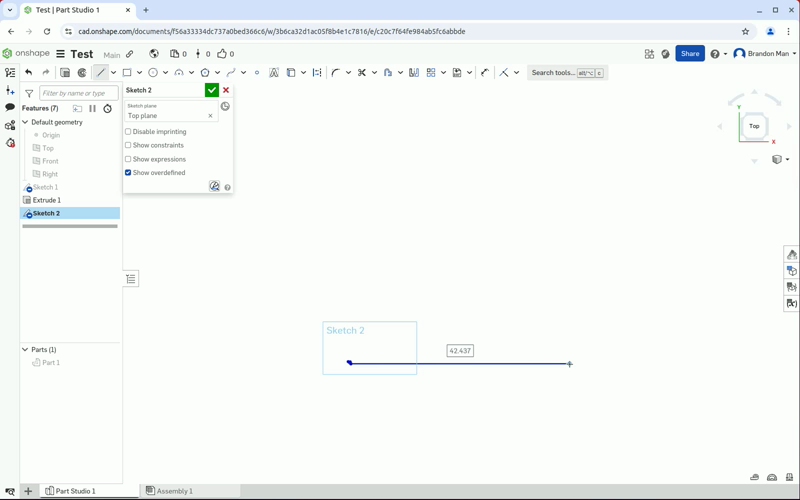
key(a)
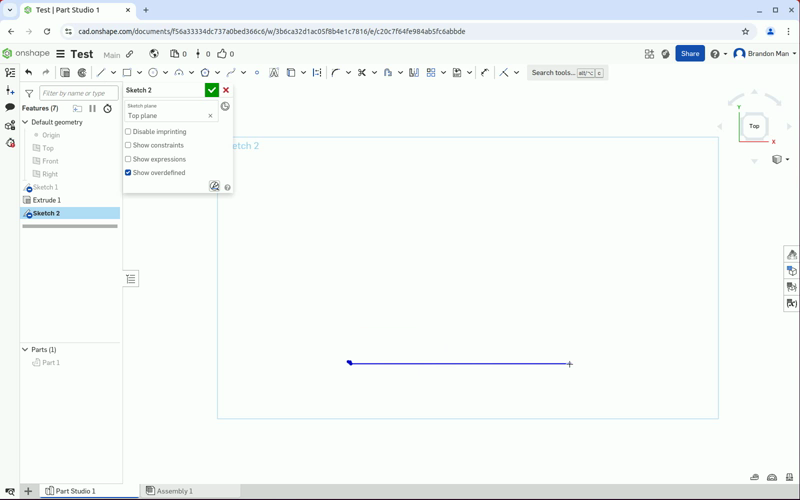
mouse_move(569, 363)
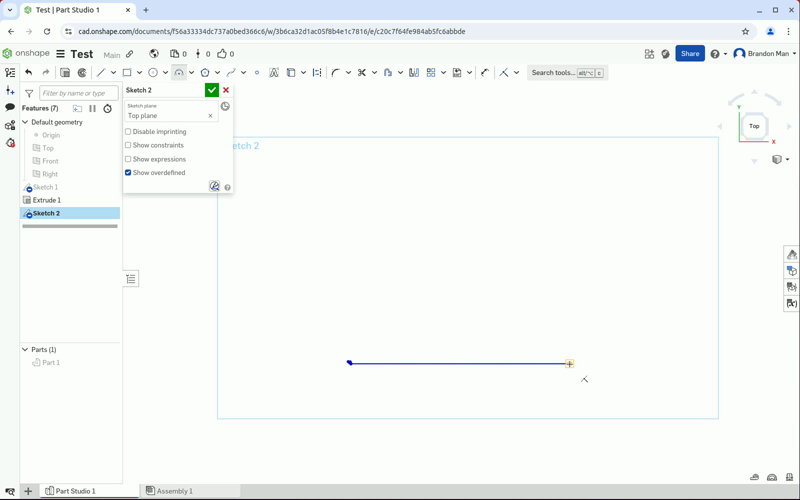
click(569, 363)
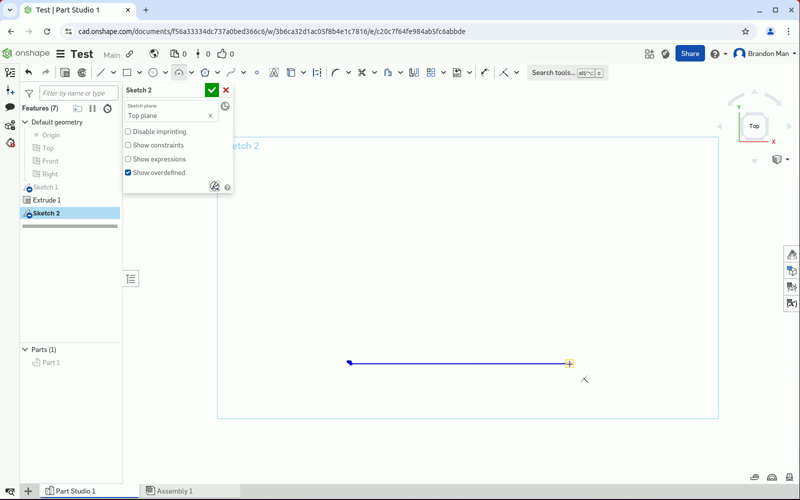
key_down(shift)
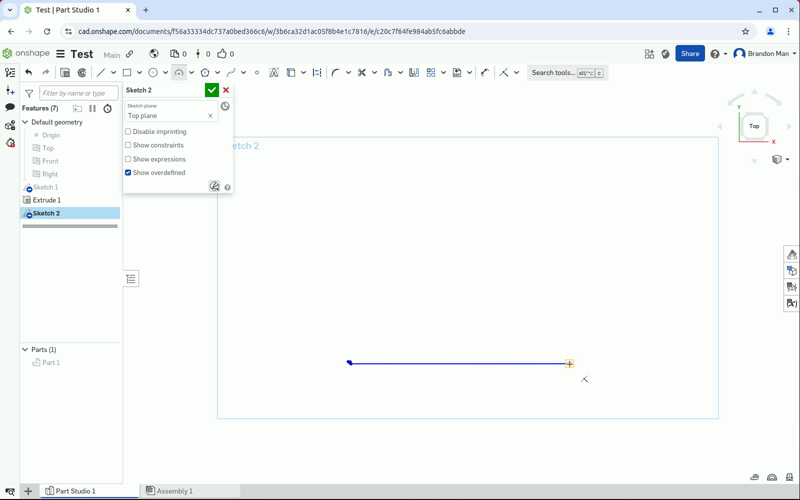
mouse_move(572, 361)
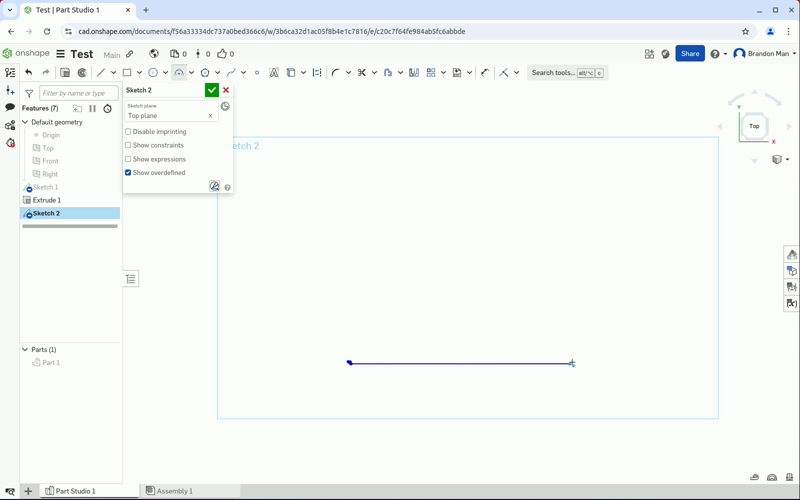
scroll(6)
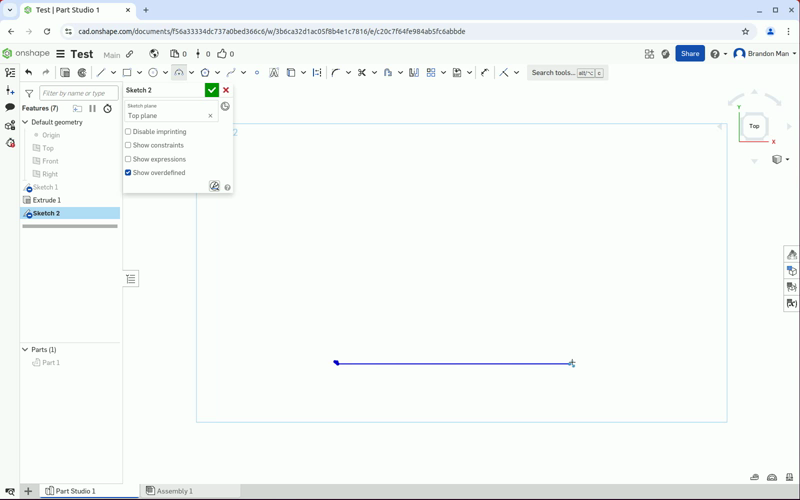
scroll(6)
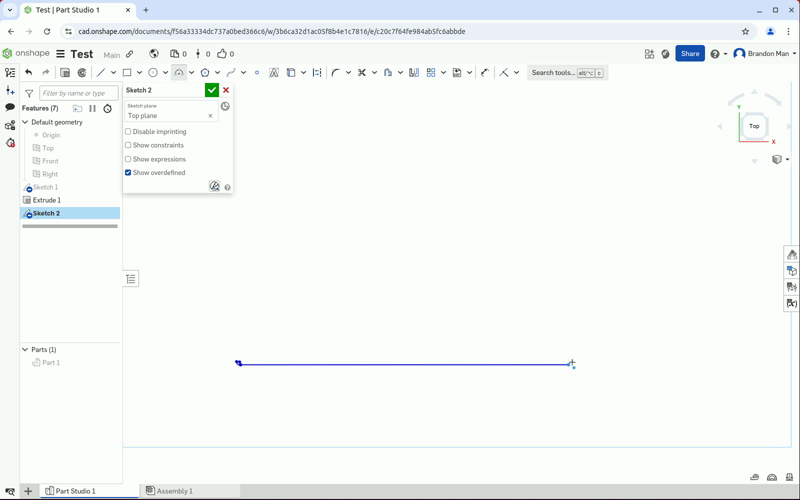
scroll(6)
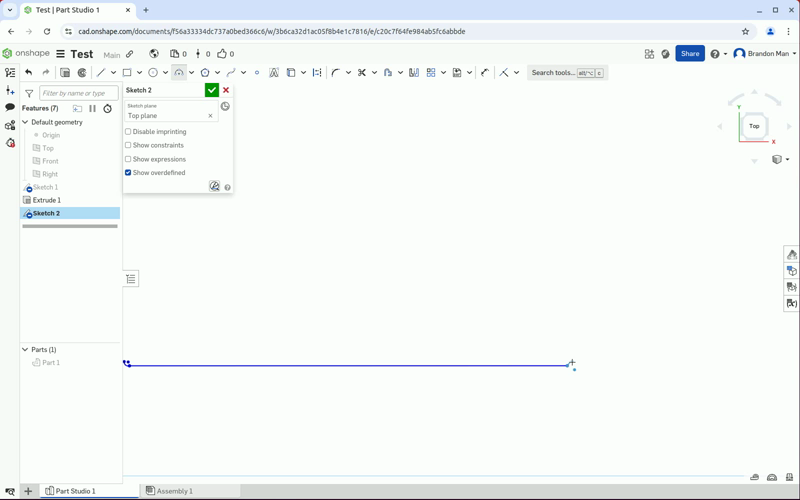
scroll(6)
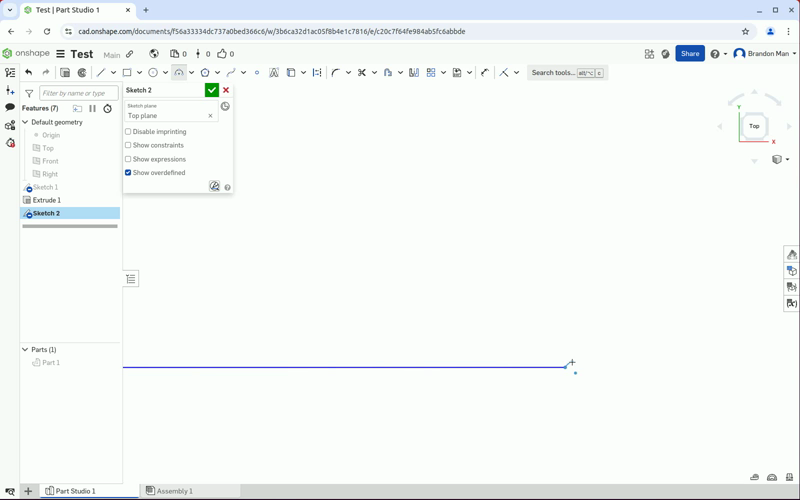
scroll(6)
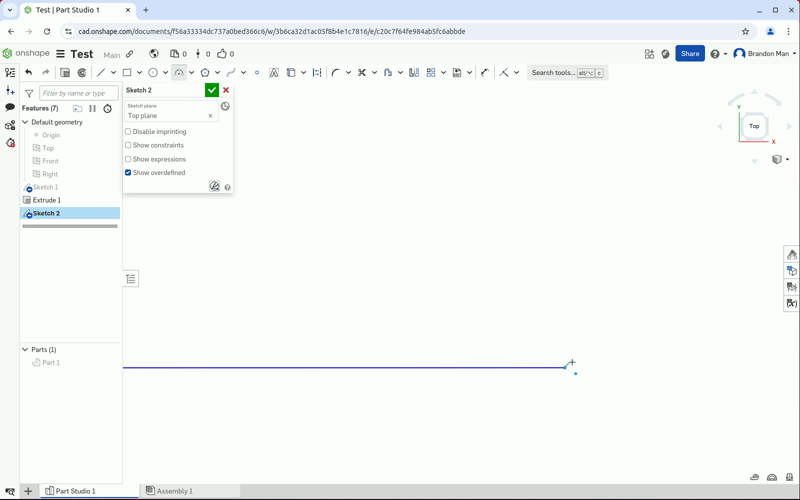
scroll(6)
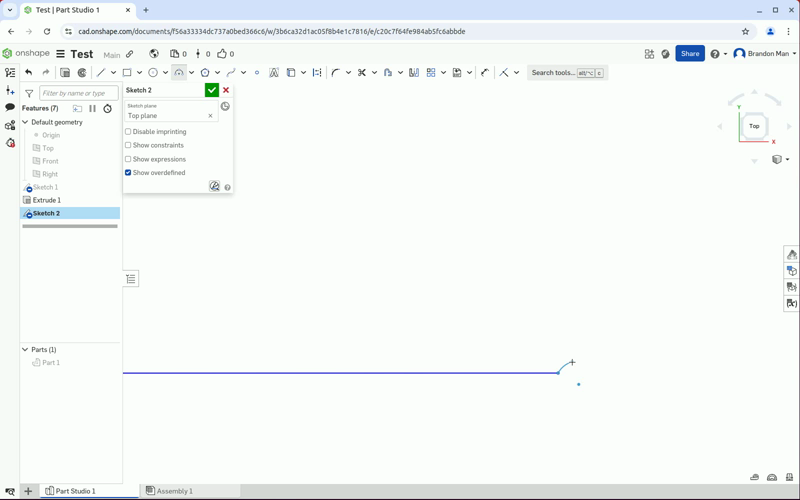
scroll(6)
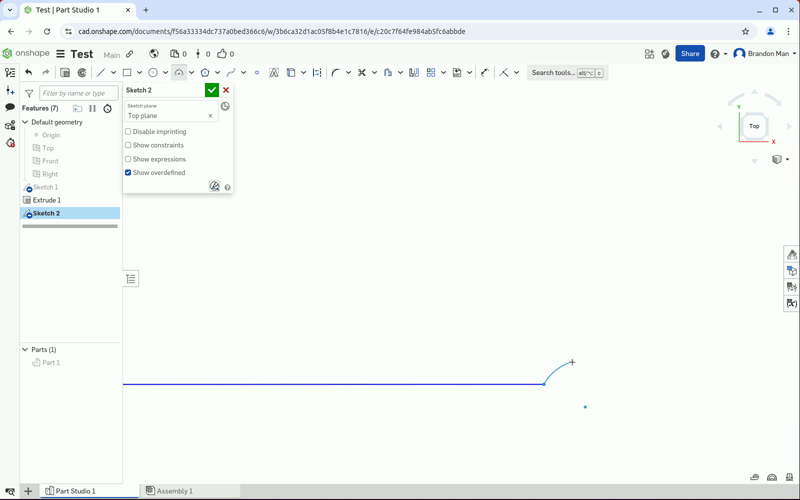
click(572, 361)
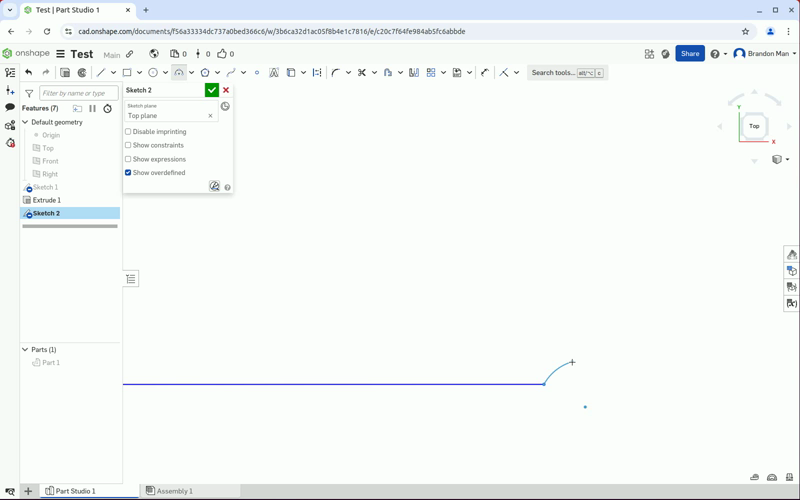
scroll(-6)
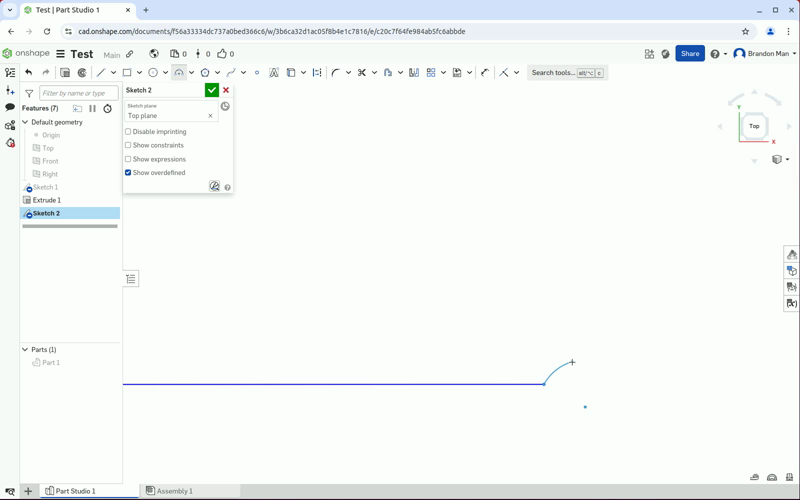
scroll(-6)
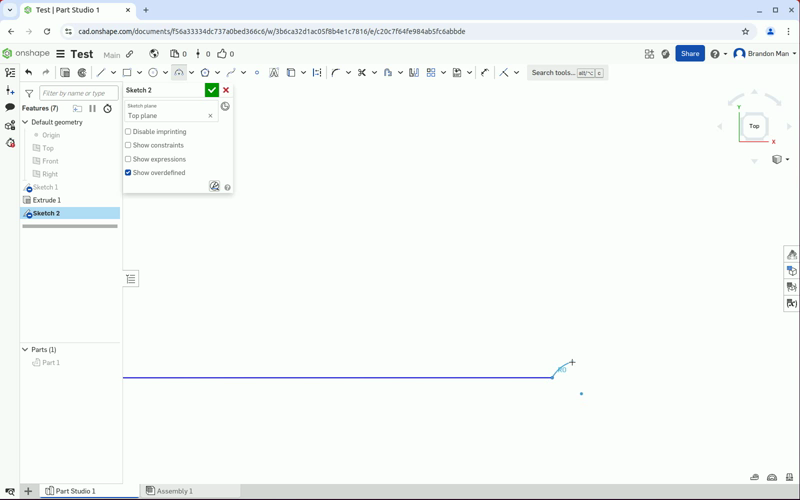
scroll(-6)
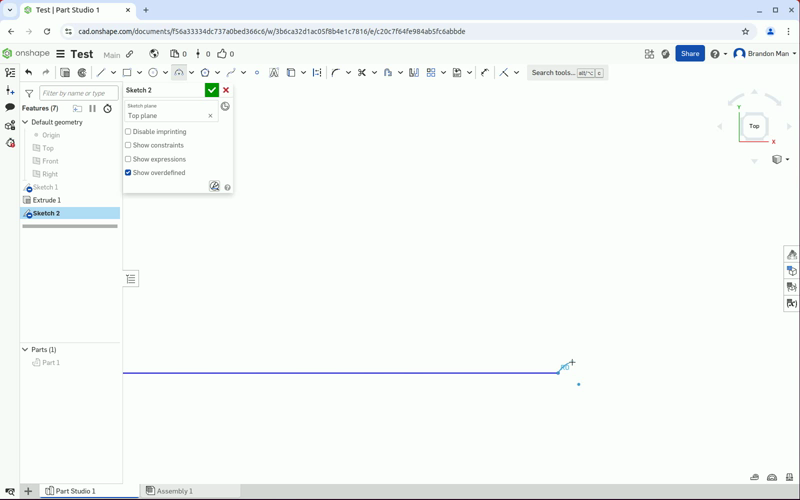
scroll(-6)
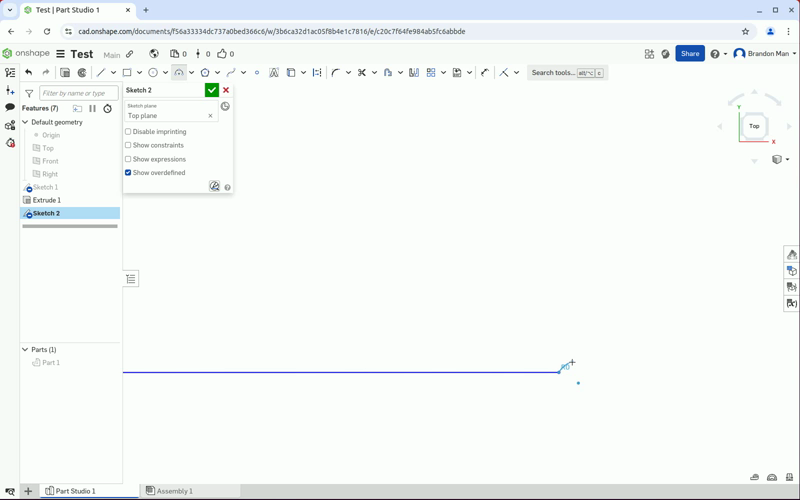
scroll(-6)
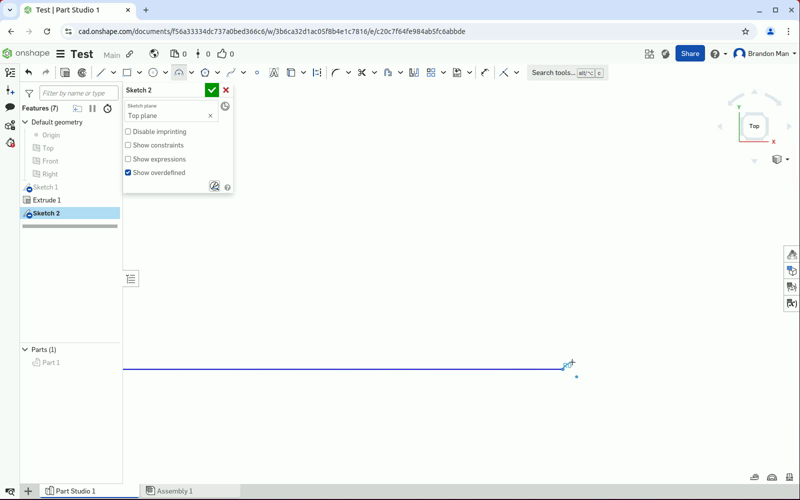
scroll(-6)
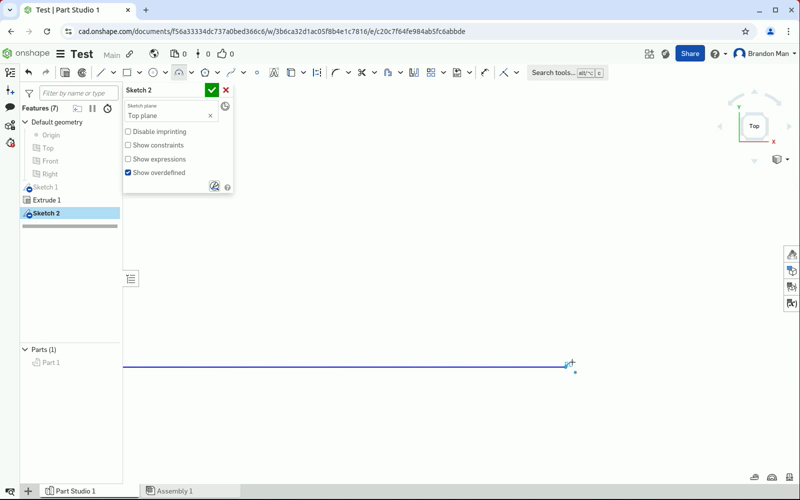
scroll(-6)
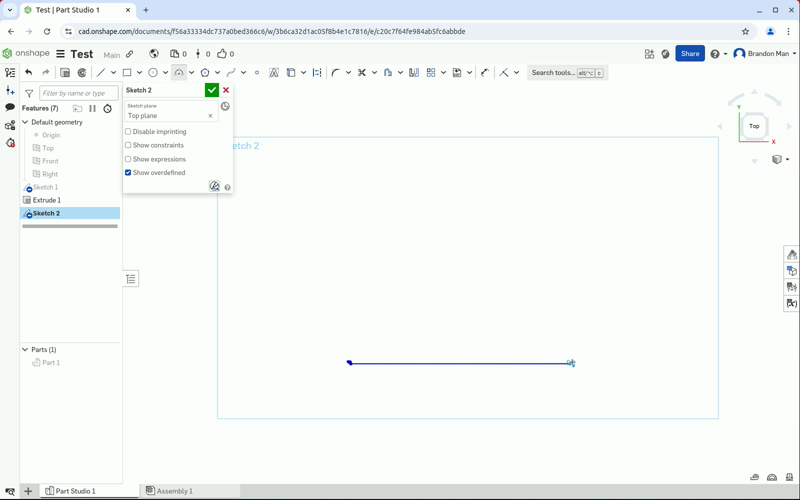
mouse_move(571, 363)
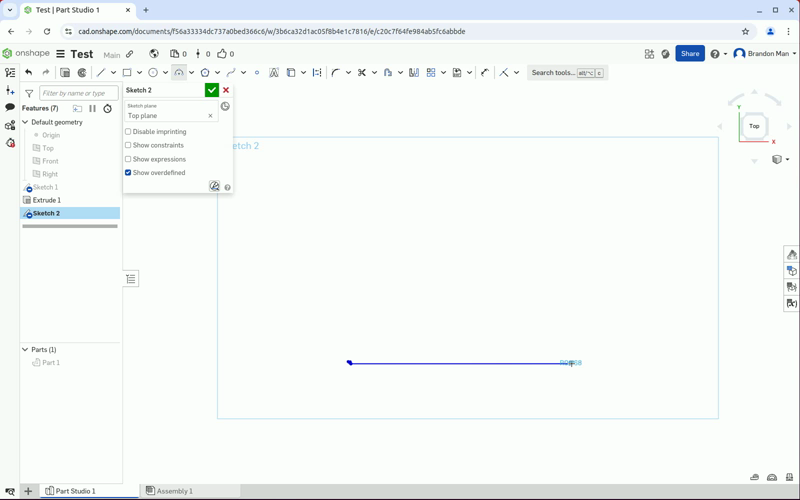
scroll(6)
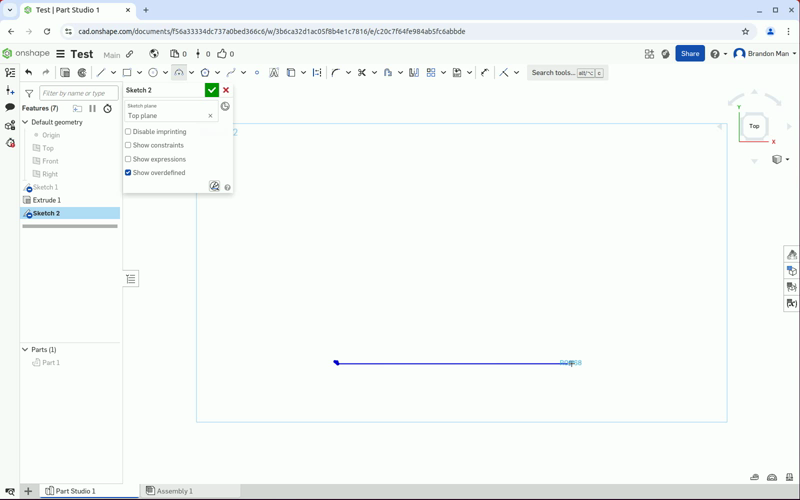
scroll(6)
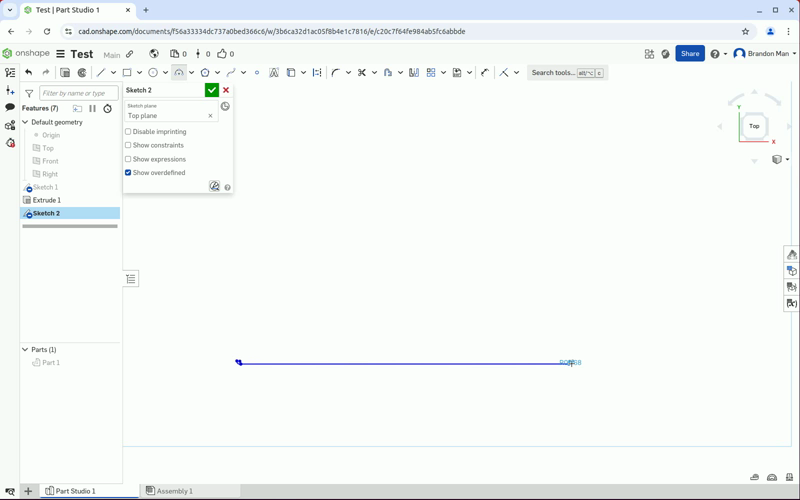
scroll(6)
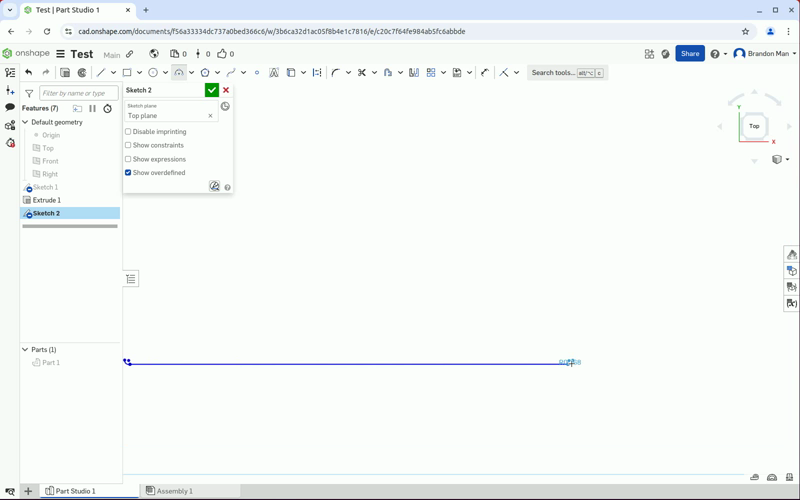
scroll(6)
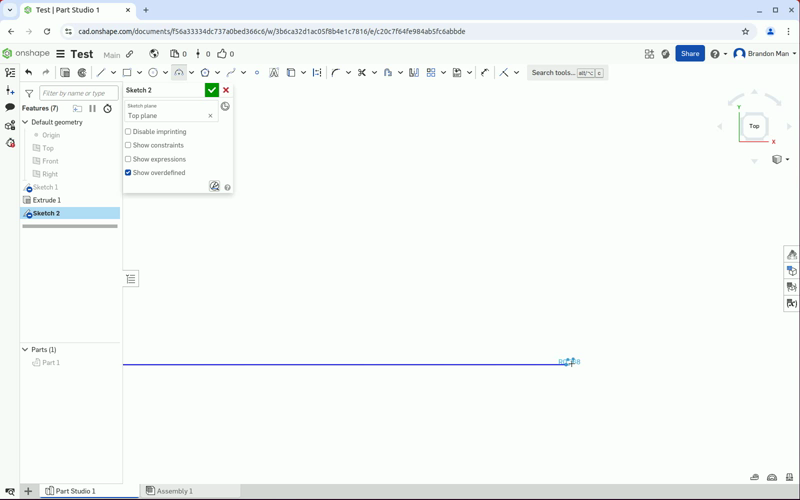
scroll(6)
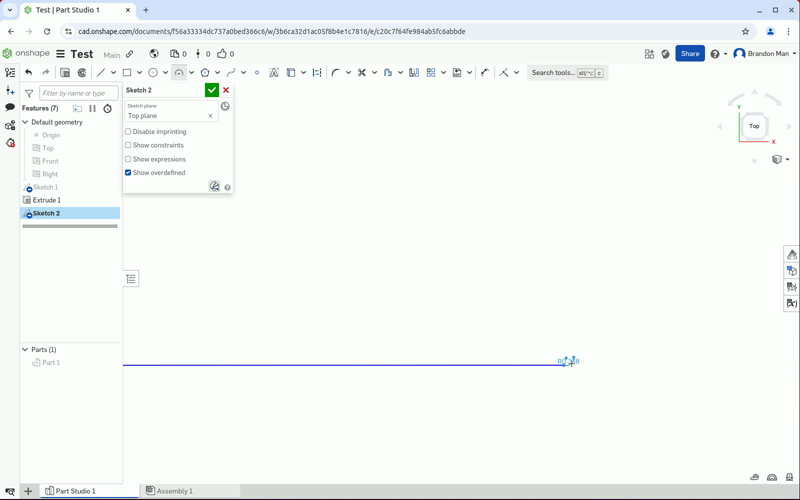
scroll(6)
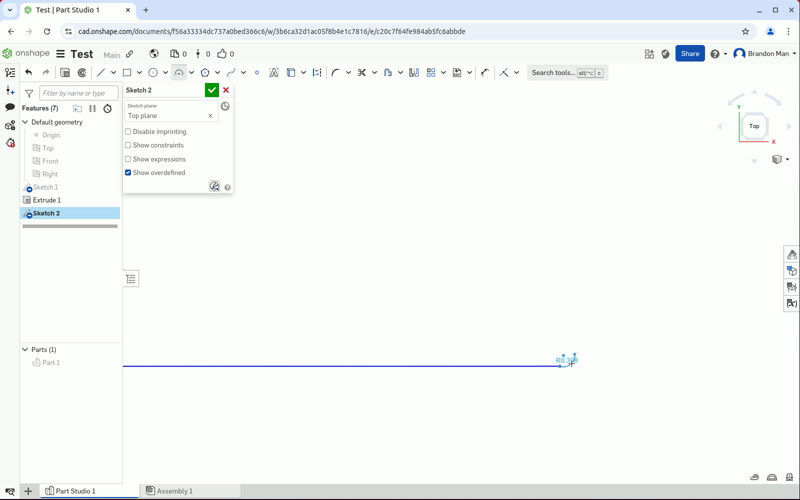
scroll(6)
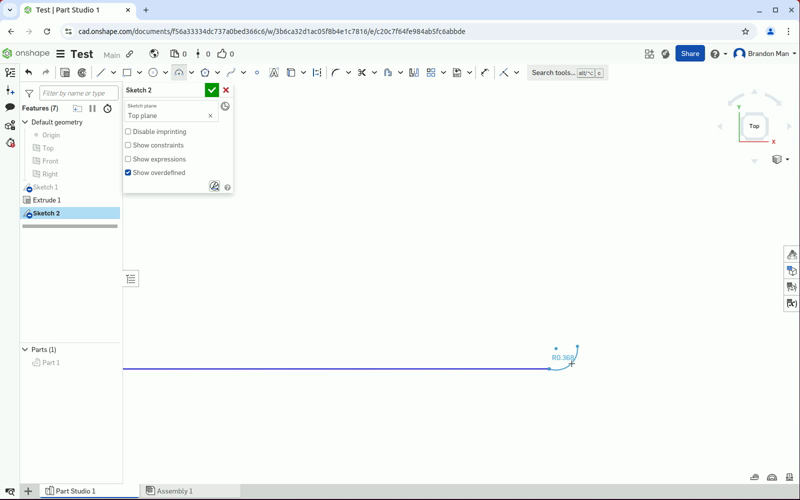
click(571, 363)
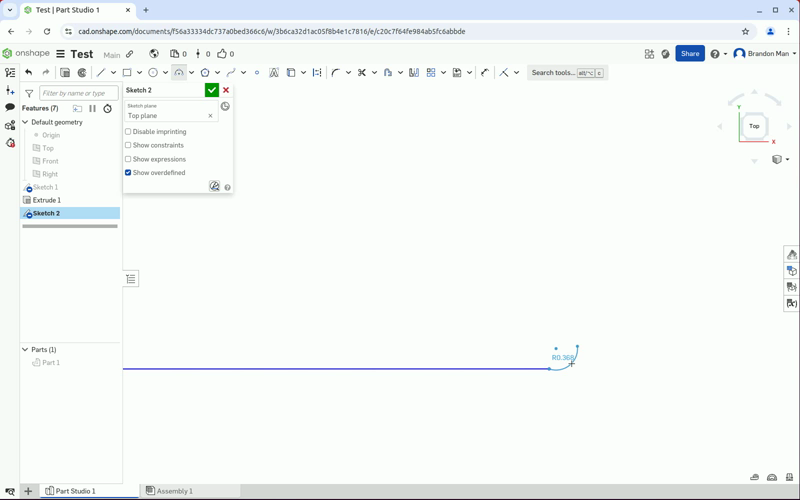
scroll(-6)
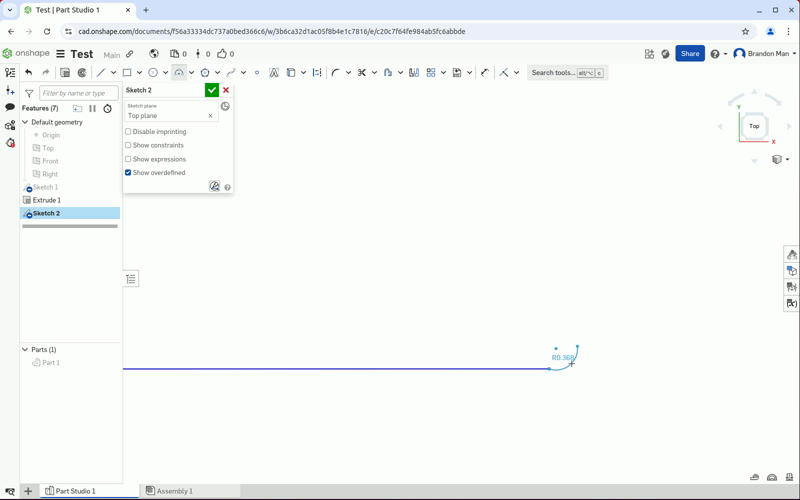
scroll(-6)
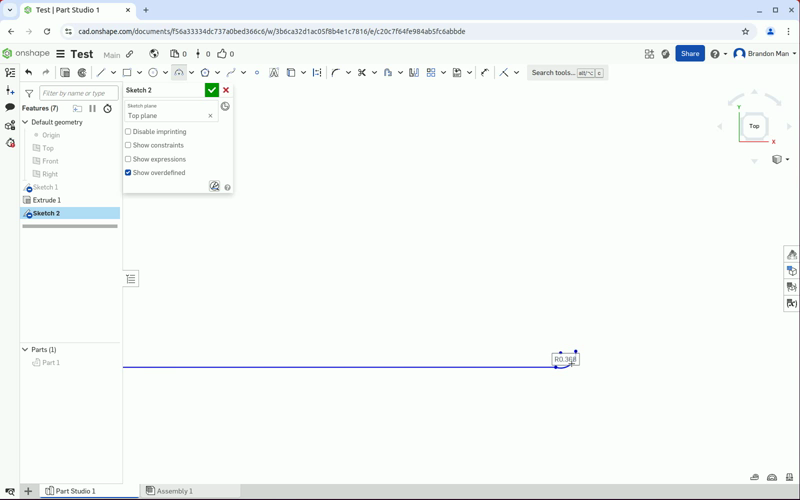
scroll(-6)
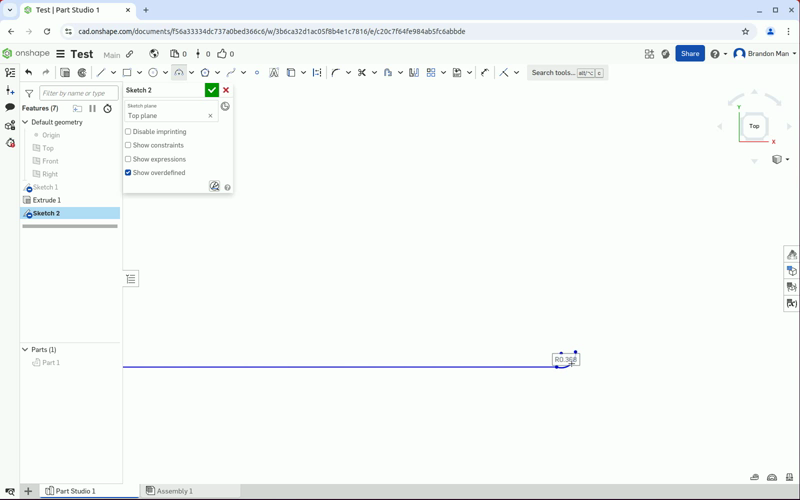
scroll(-6)
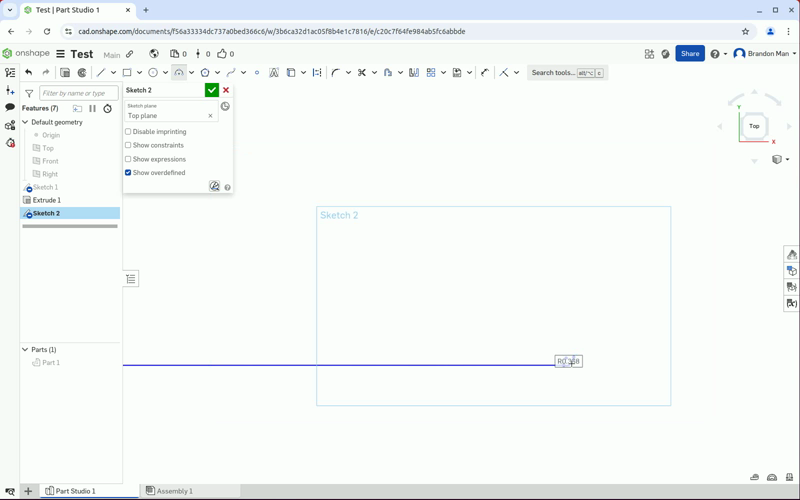
scroll(-6)
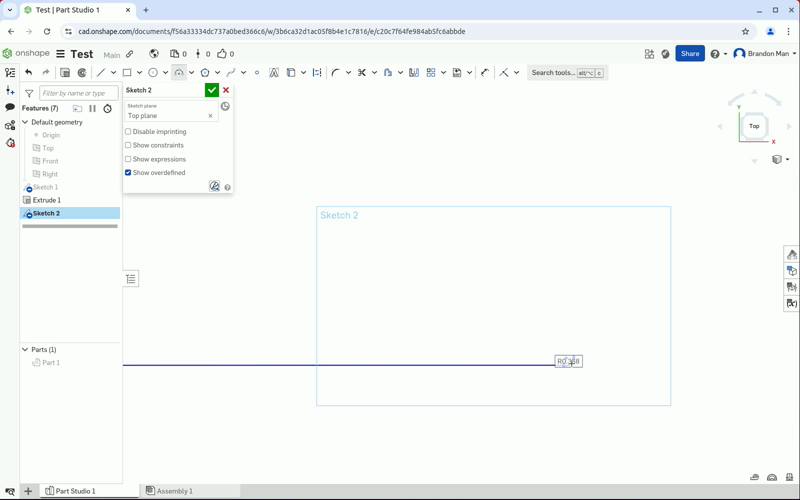
scroll(-6)
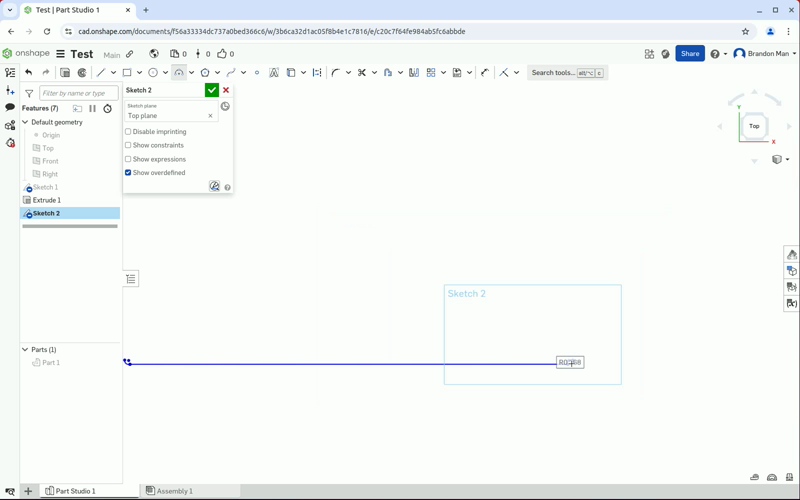
scroll(-6)
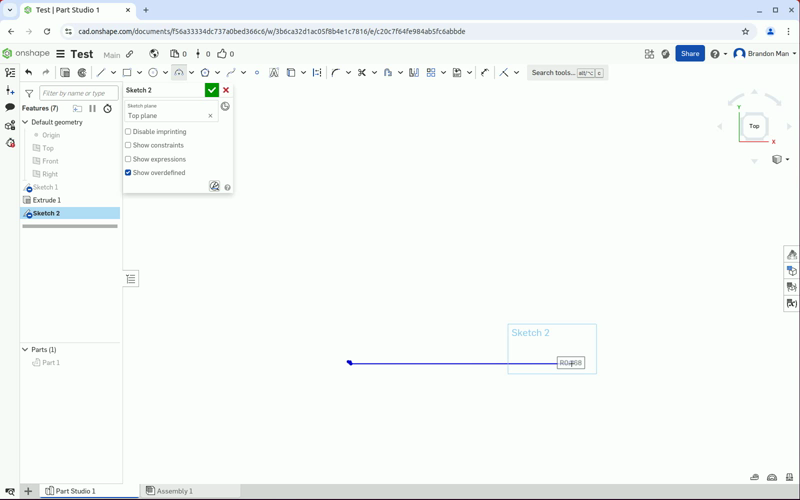
key_up(shift)
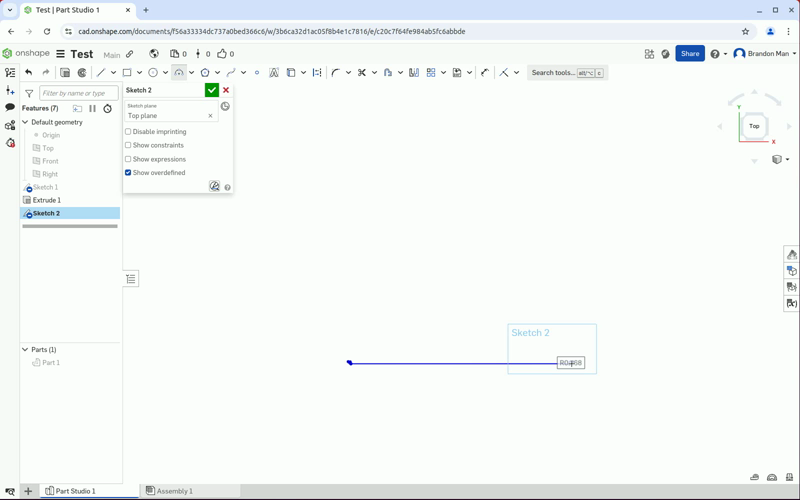
key(esc)
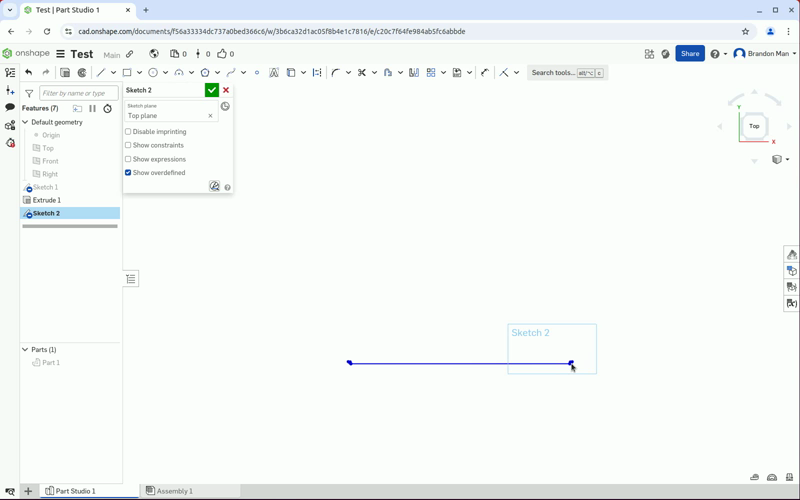
key(l)
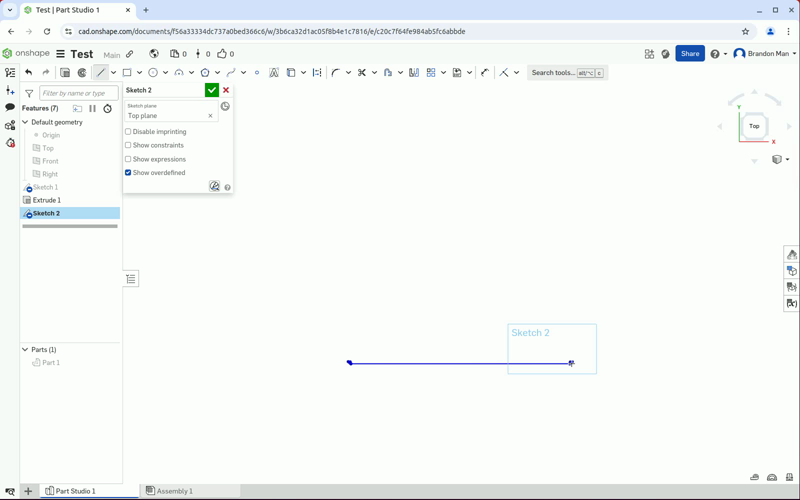
mouse_move(572, 361)
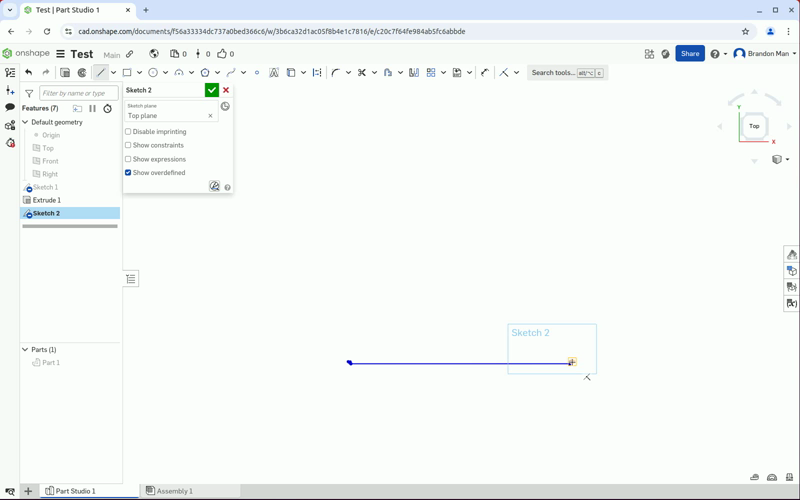
scroll(6)
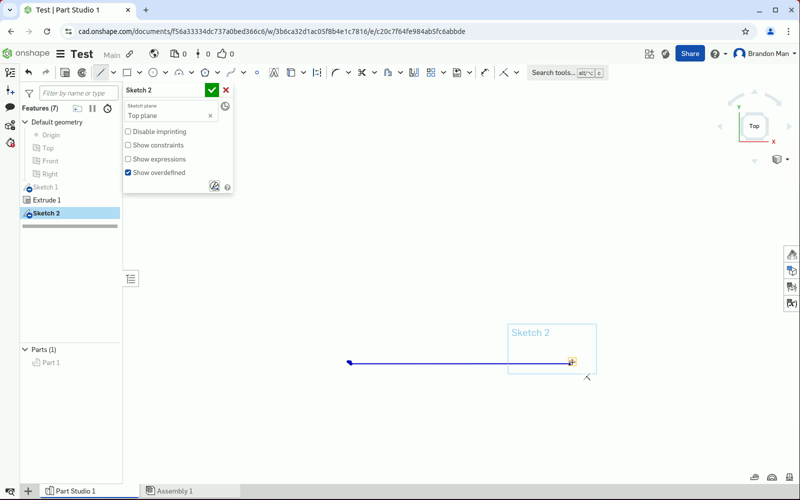
scroll(6)
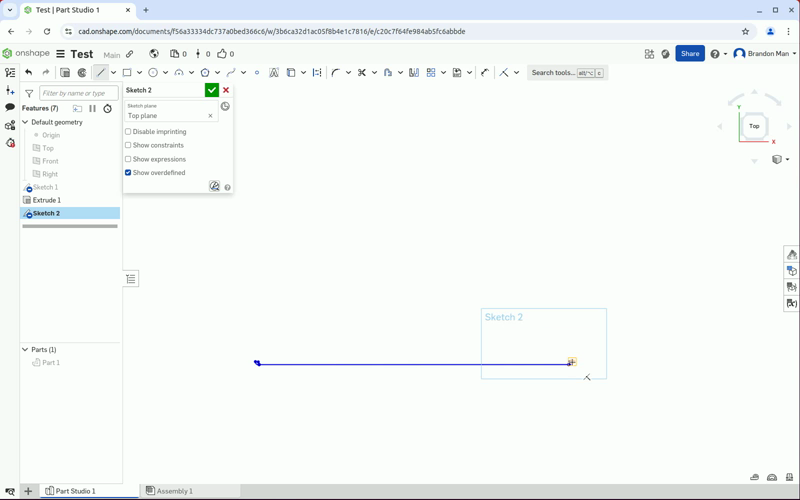
scroll(6)
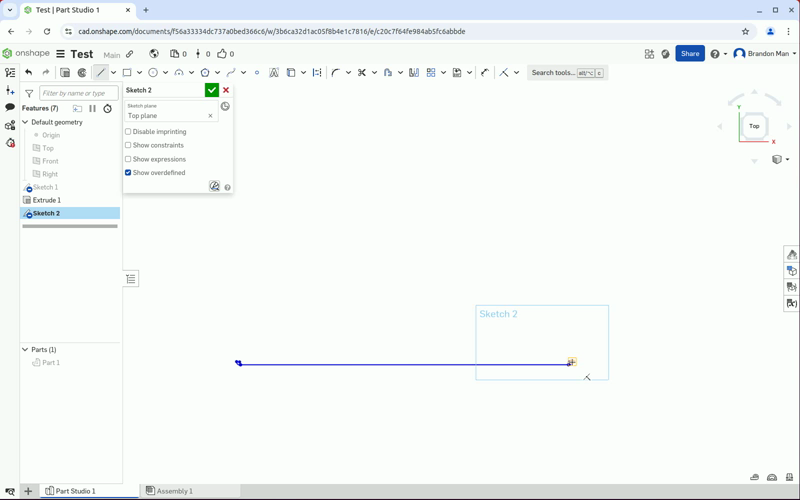
scroll(6)
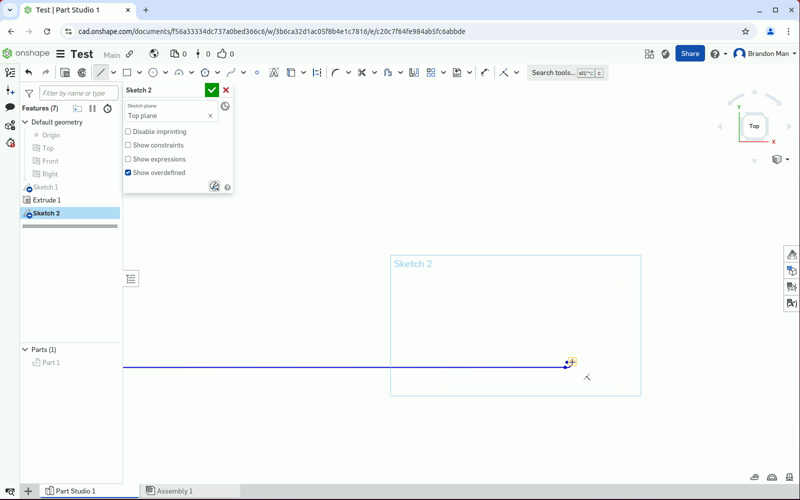
scroll(6)
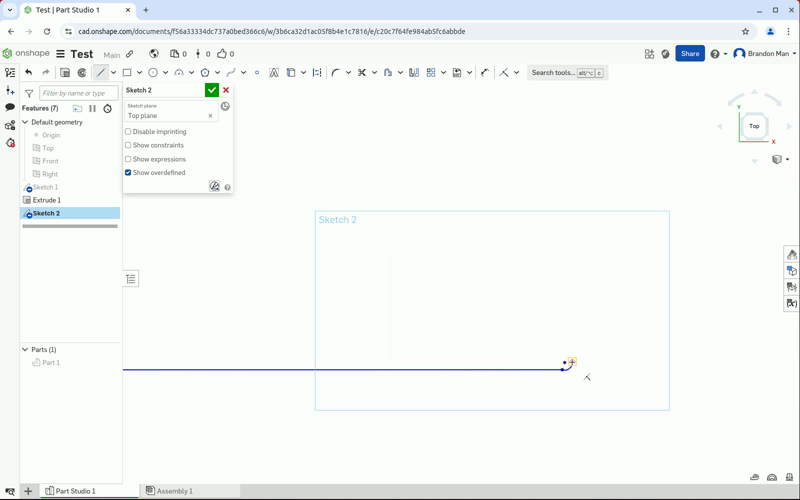
scroll(6)
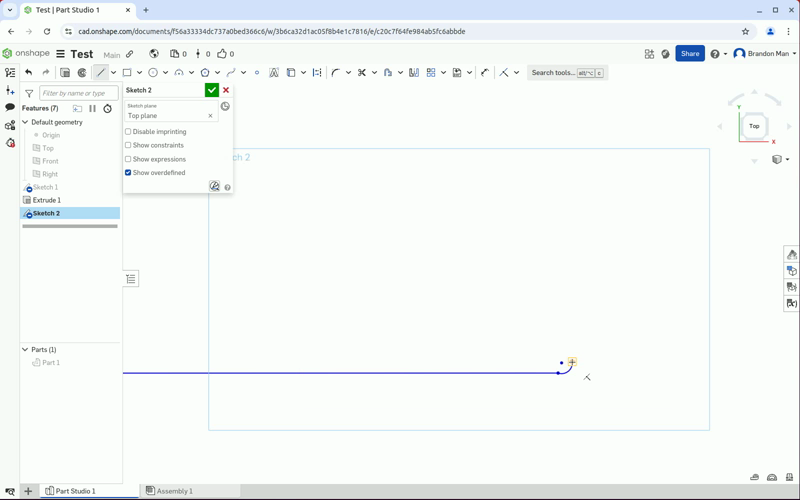
scroll(6)
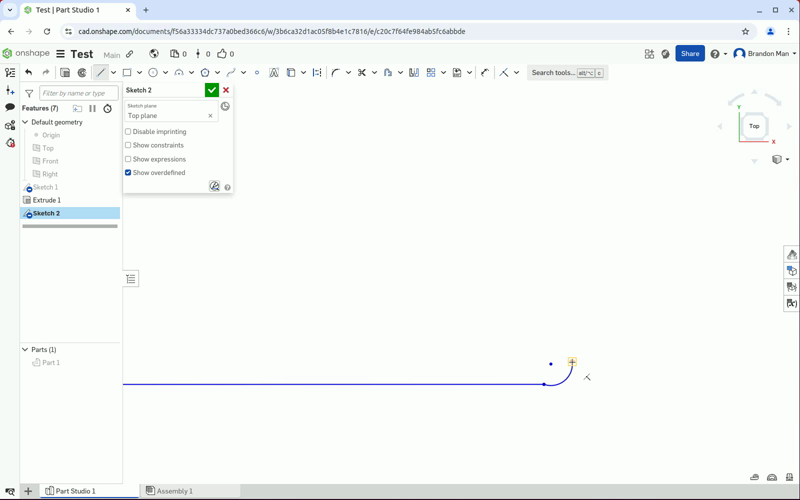
click(572, 361)
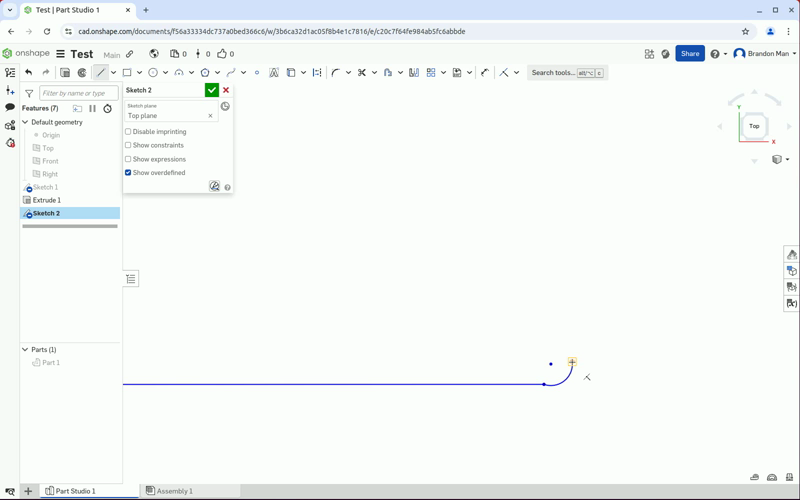
scroll(-6)
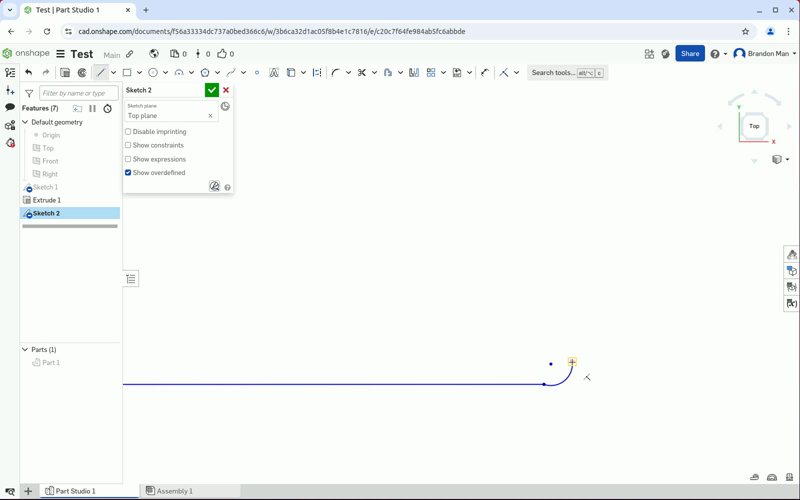
scroll(-6)
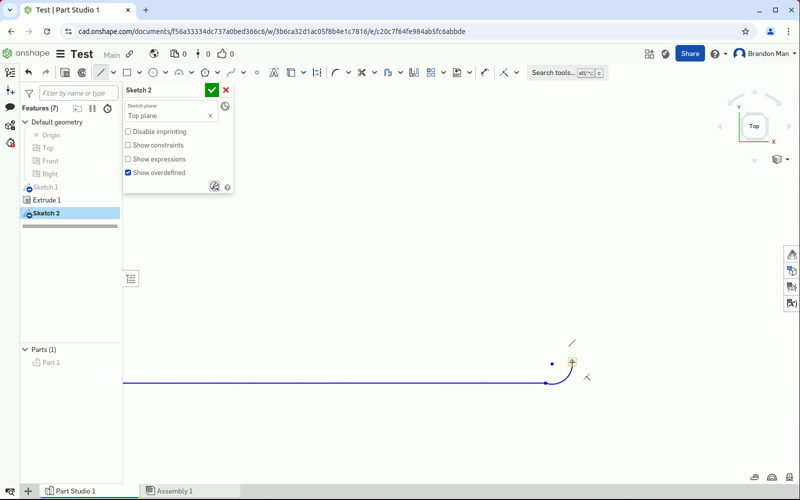
scroll(-6)
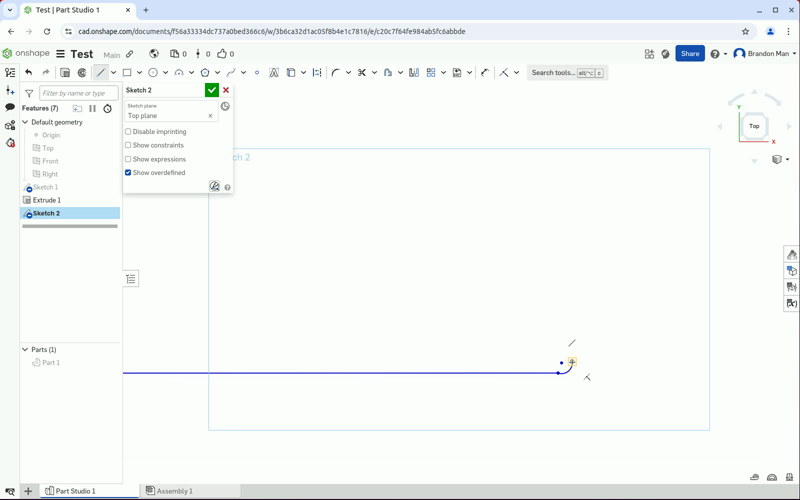
scroll(-6)
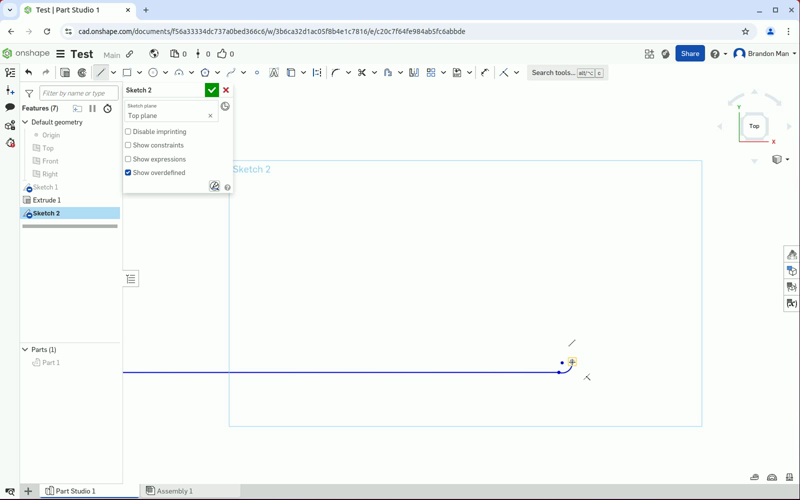
scroll(-6)
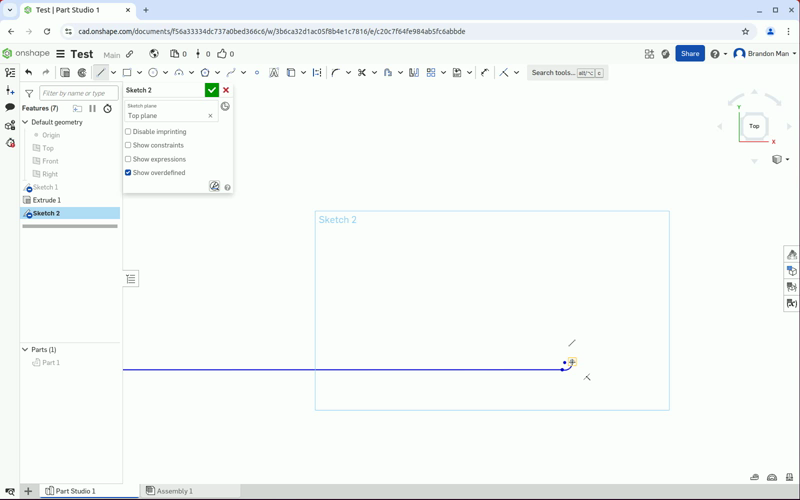
scroll(-6)
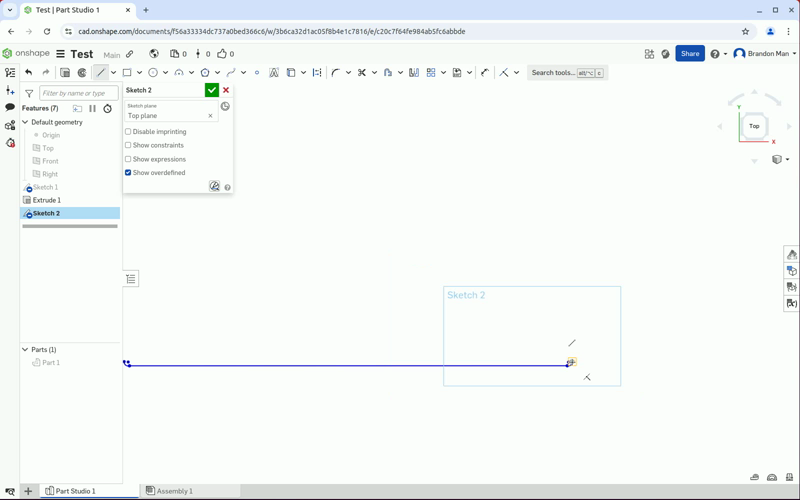
scroll(-6)
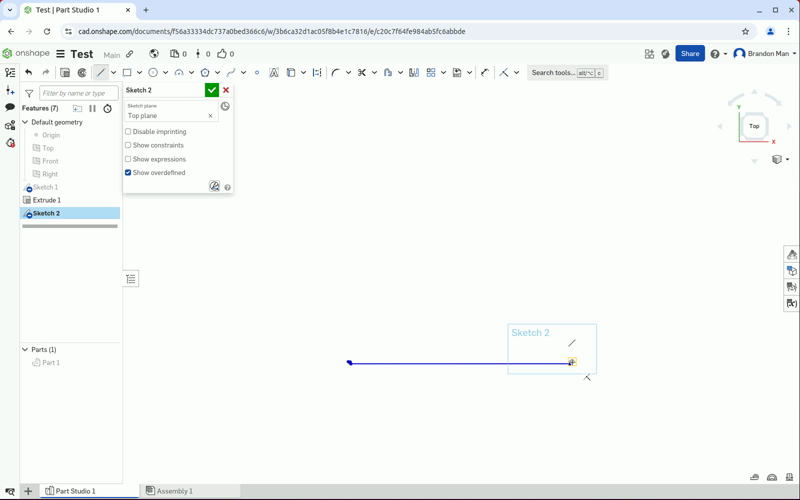
key_down(shift)
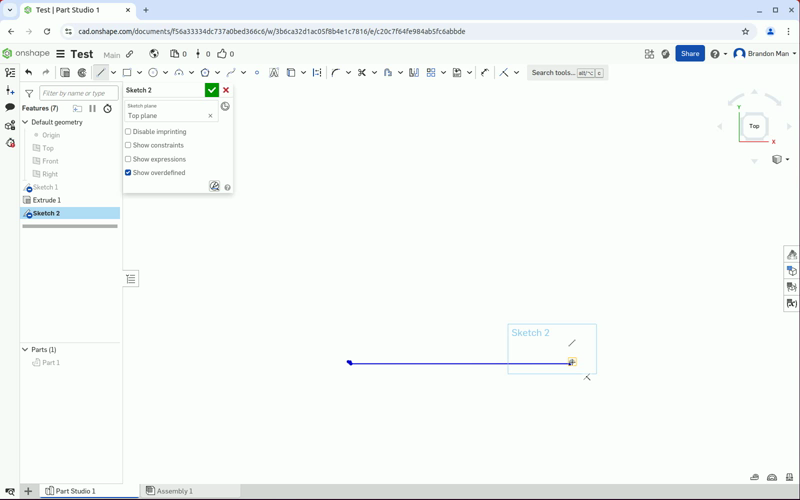
mouse_move(572, 203)
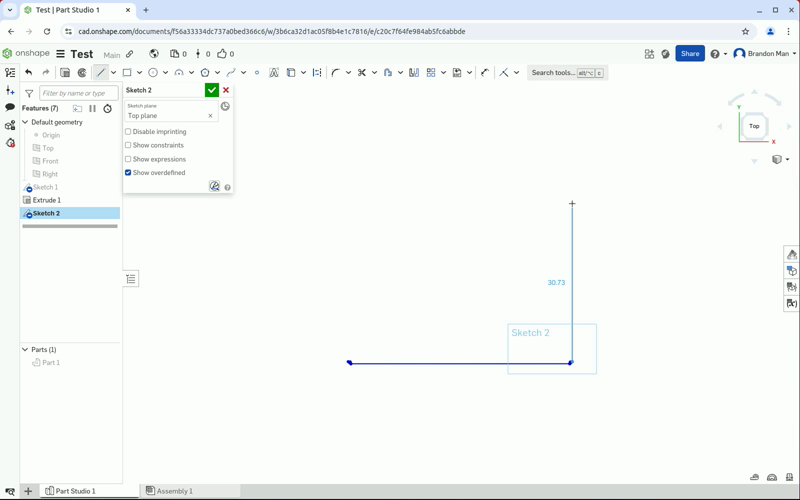
click(572, 203)
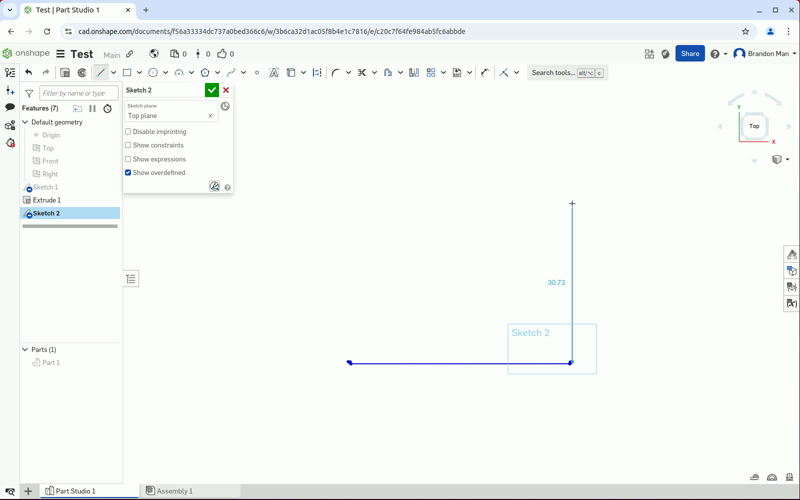
key_up(shift)
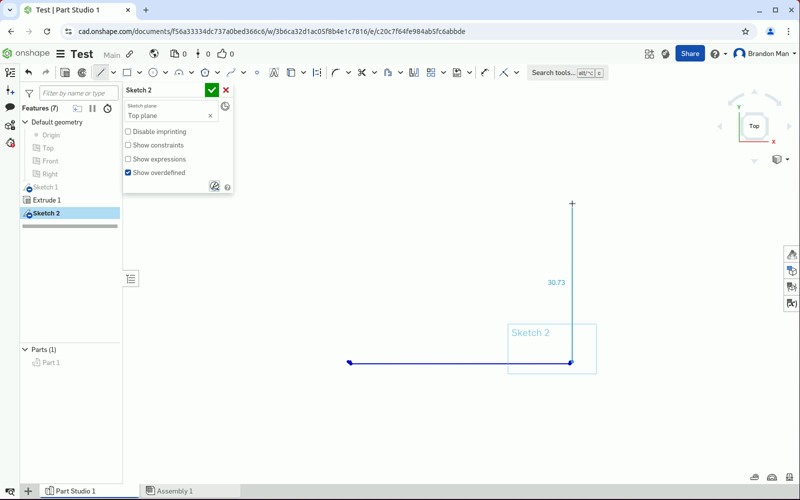
key_down(shift)
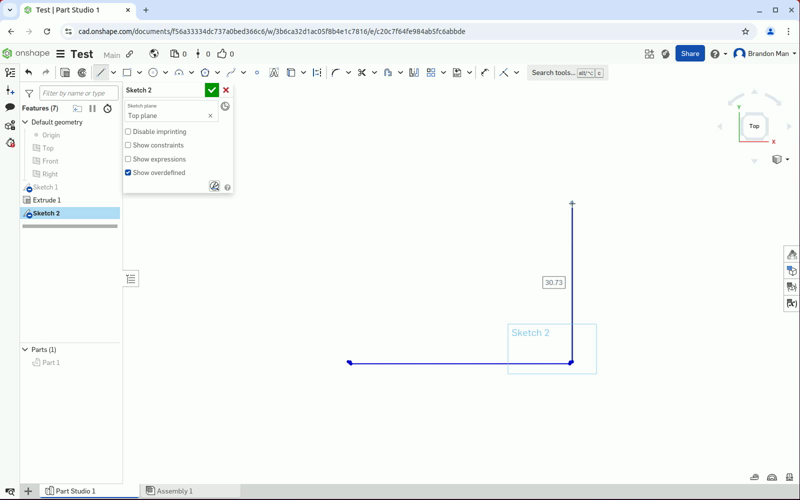
mouse_move(348, 203)
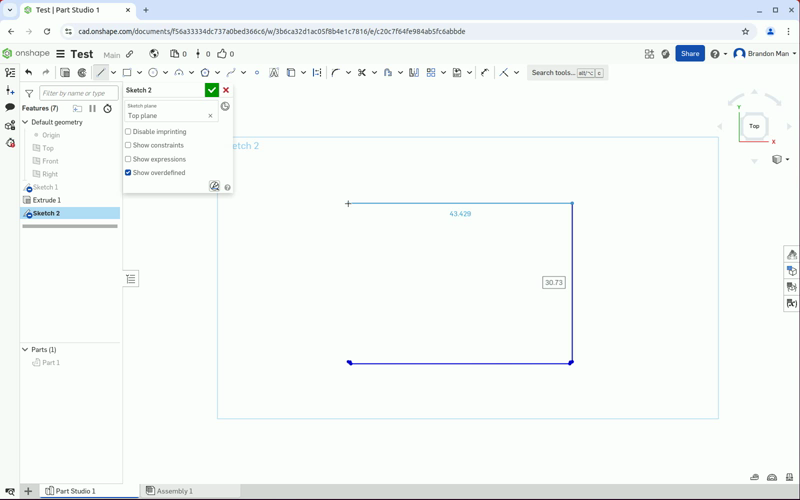
click(348, 203)
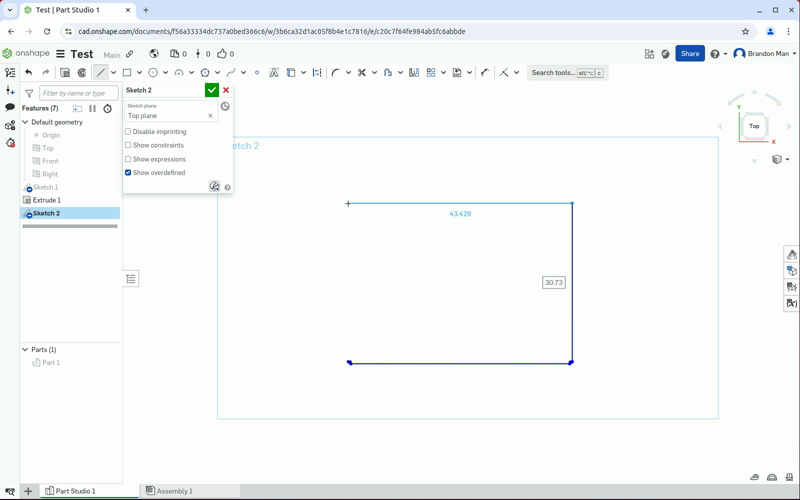
key_up(shift)
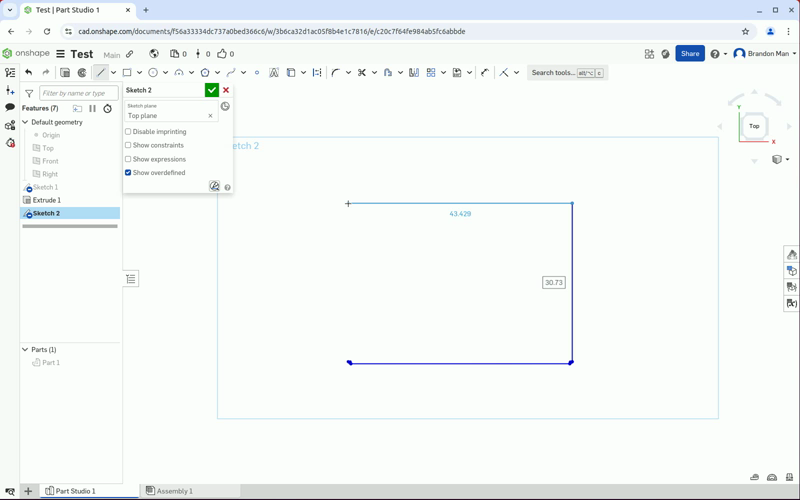
key_down(shift)
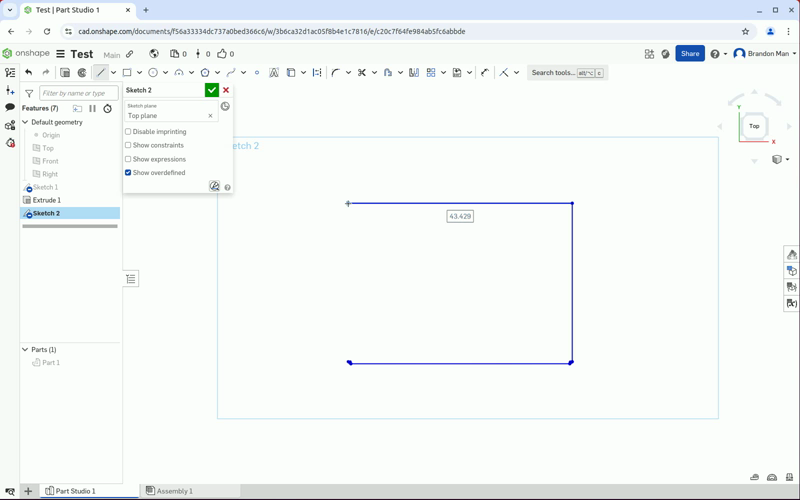
mouse_move(348, 361)
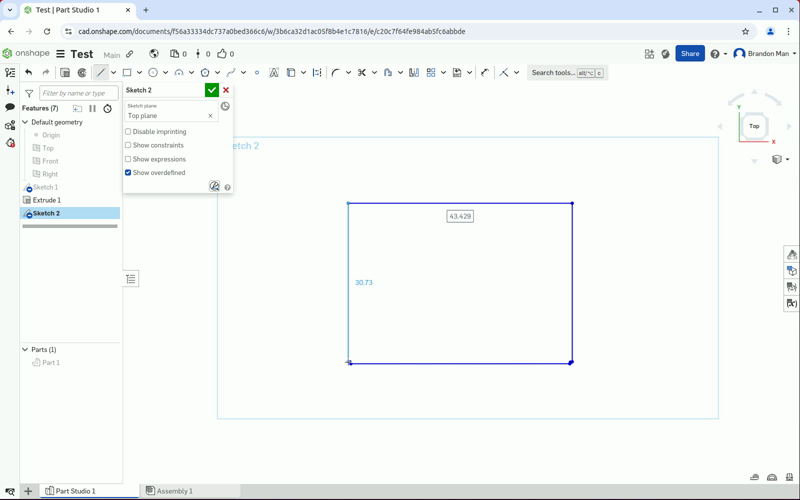
scroll(6)
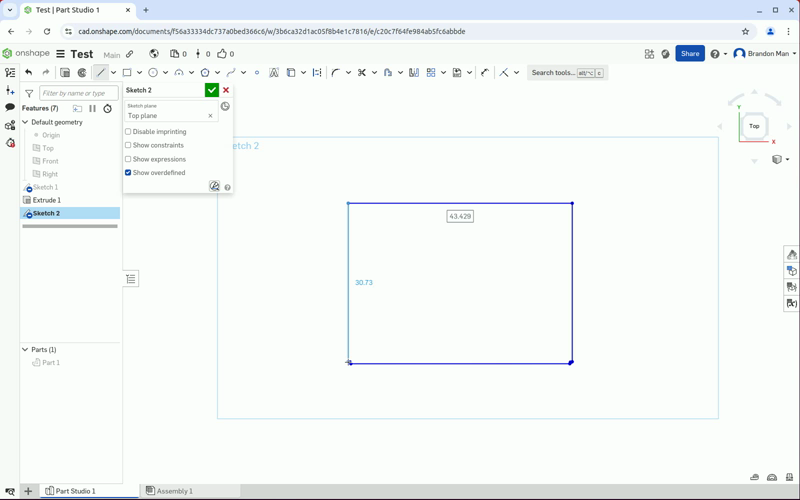
scroll(6)
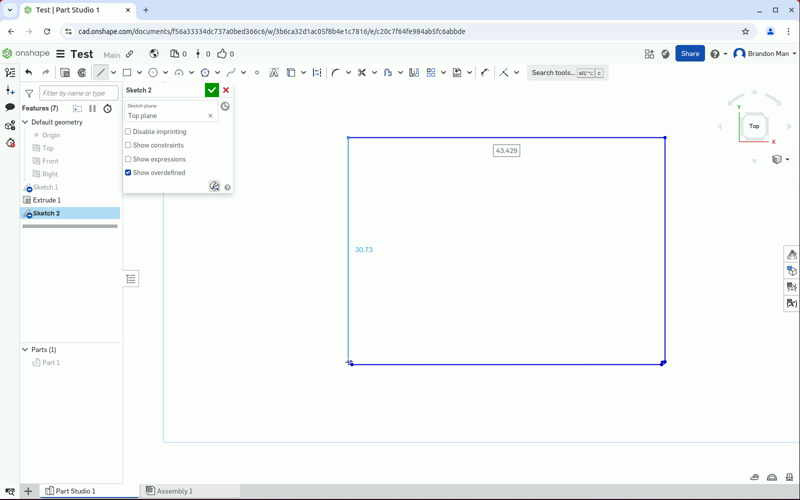
scroll(6)
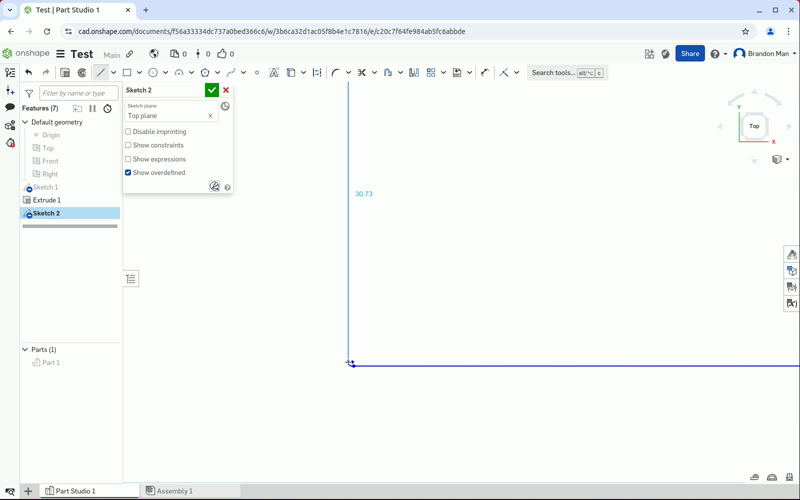
scroll(6)
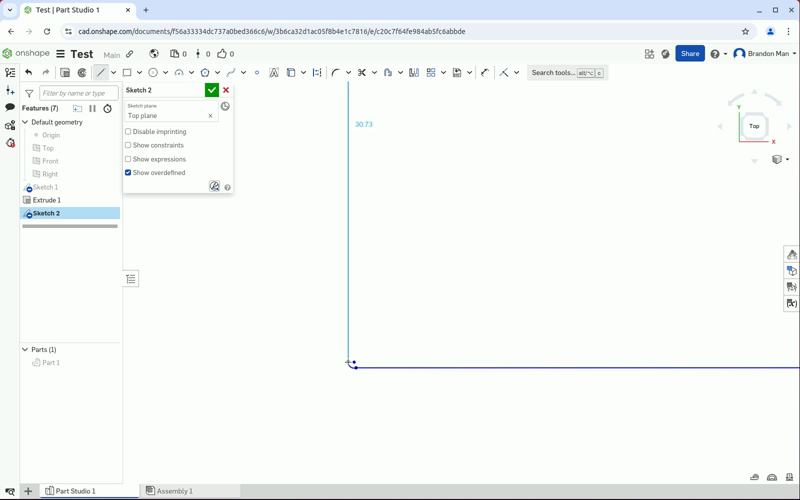
scroll(6)
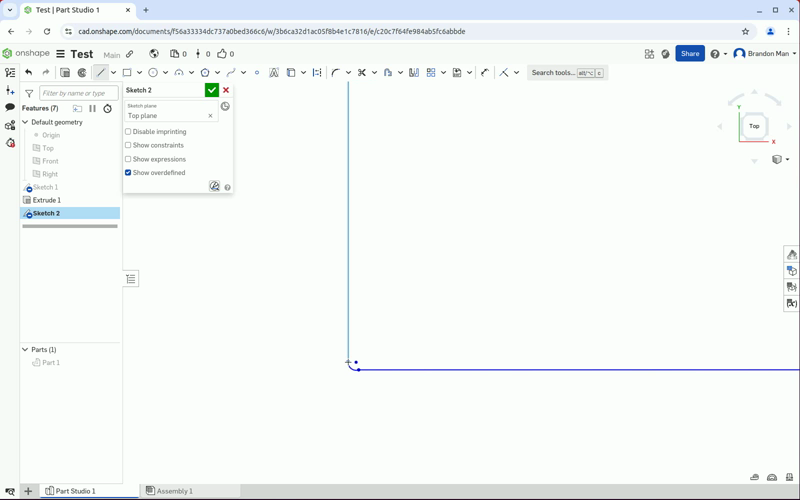
scroll(6)
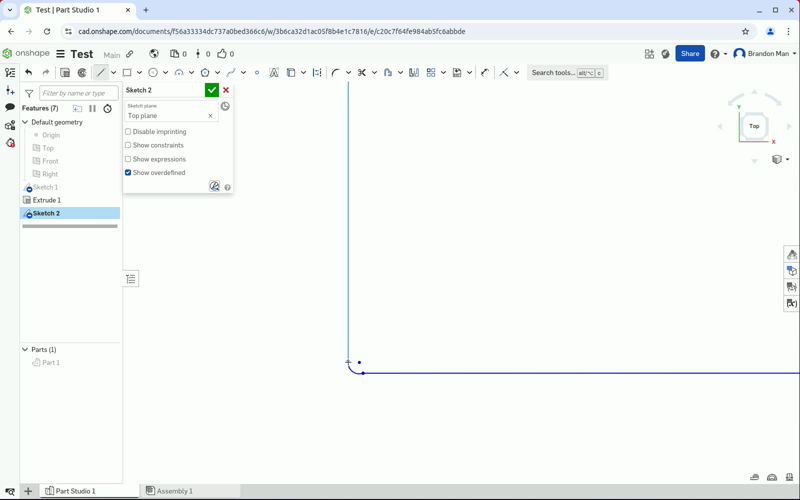
scroll(6)
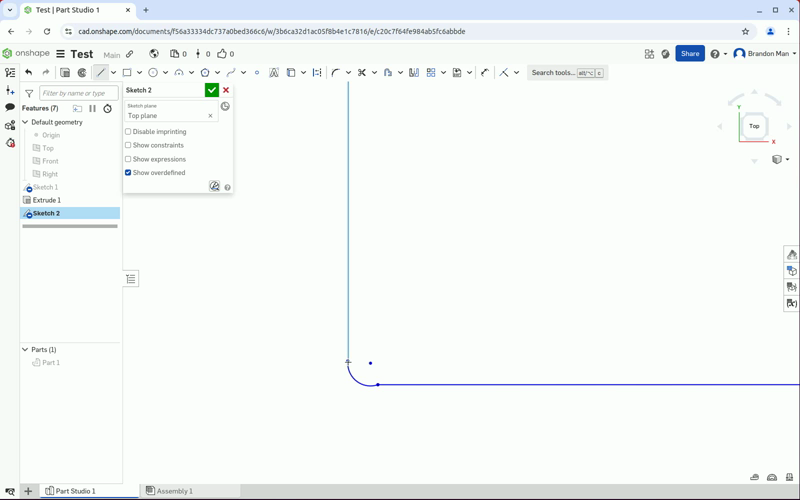
key_up(shift)
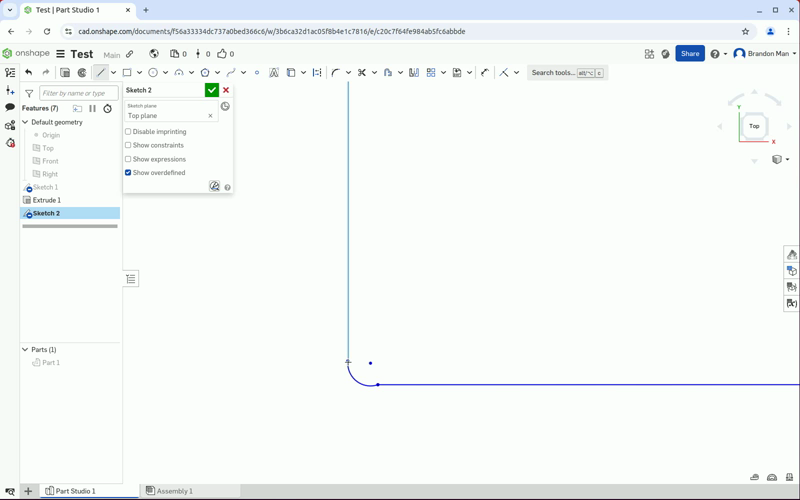
click(348, 361)
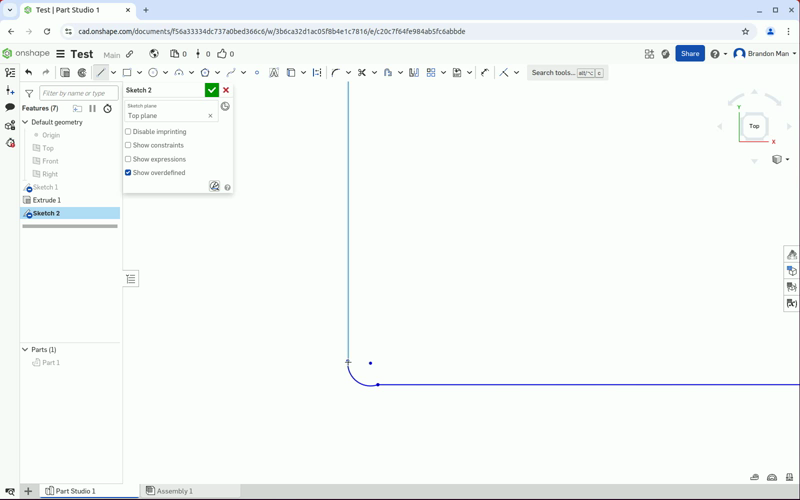
scroll(-6)
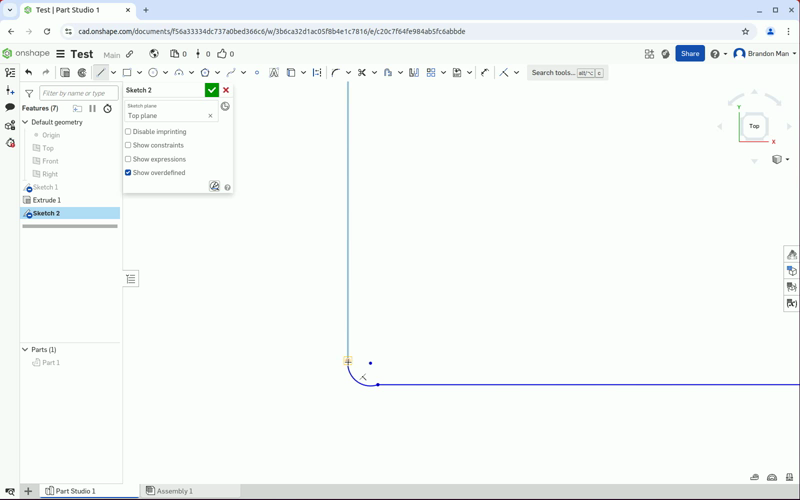
scroll(-6)
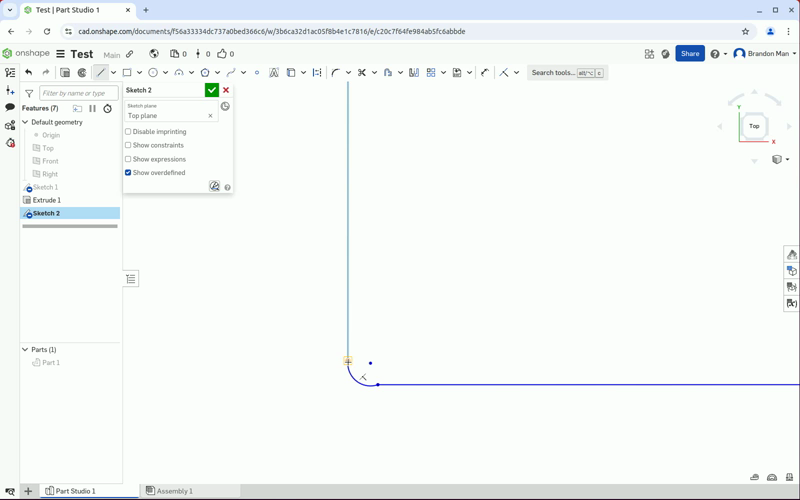
scroll(-6)
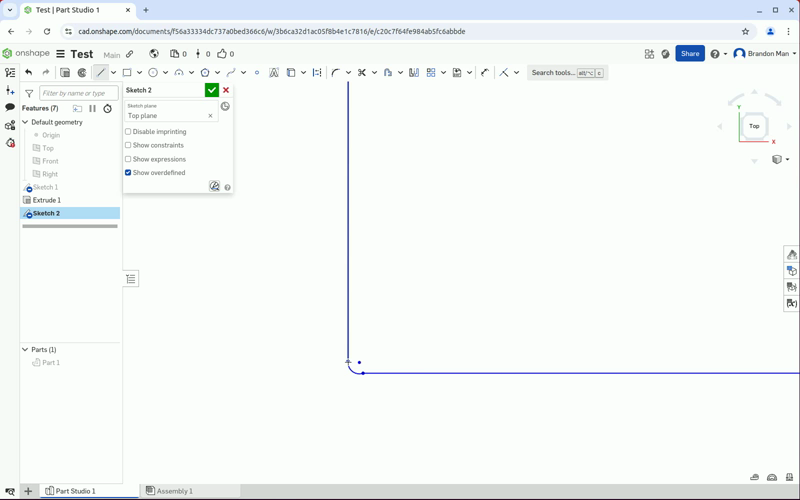
scroll(-6)
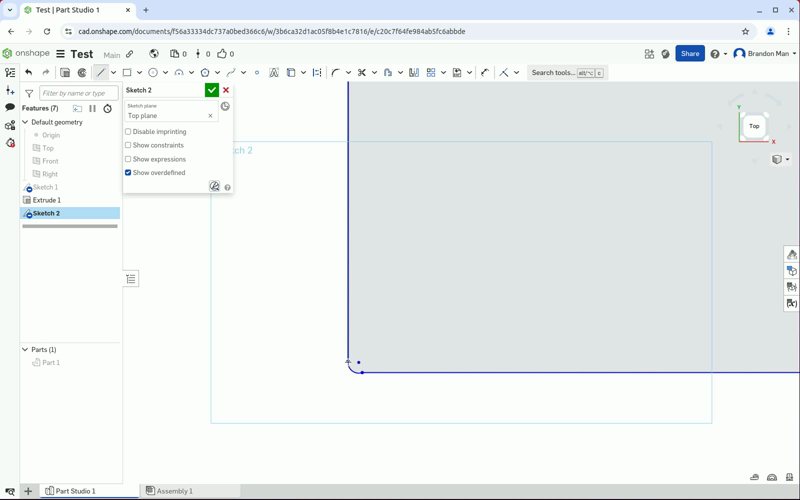
scroll(-6)
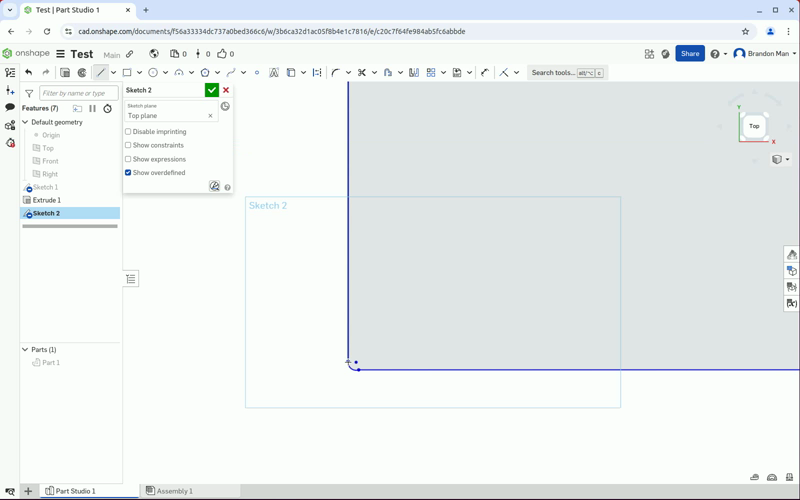
scroll(-6)
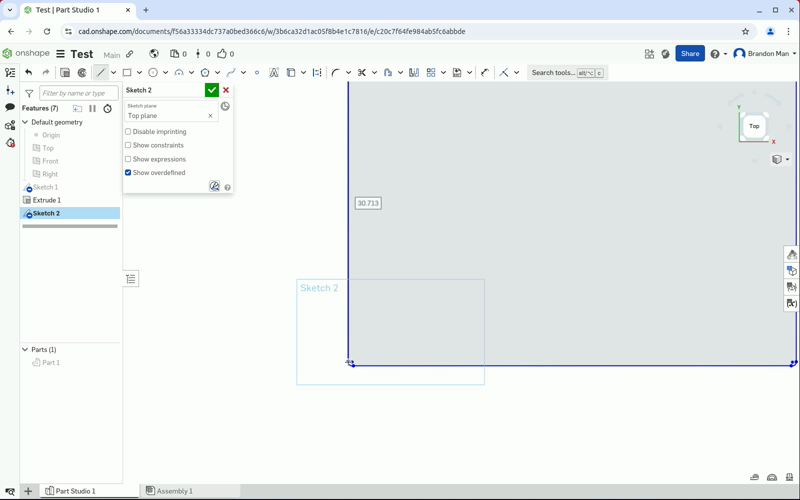
scroll(-6)
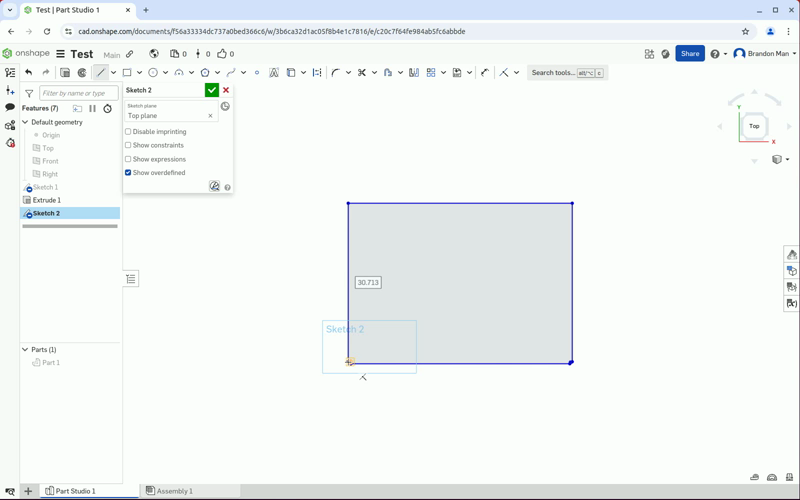
key(esc)
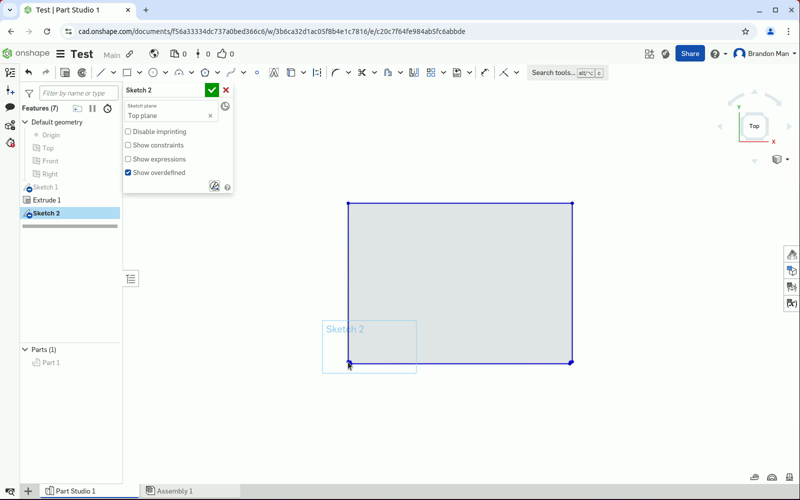
mouse_move(532, 244)
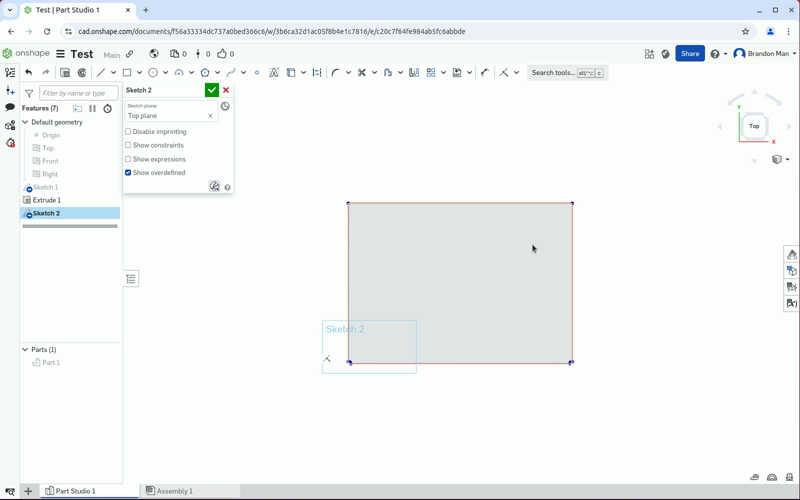
click(532, 244)
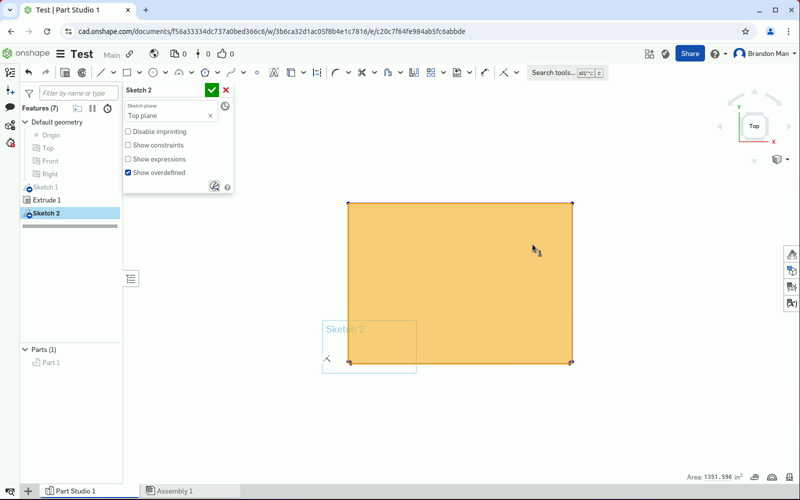
mouse_move(73, 352)
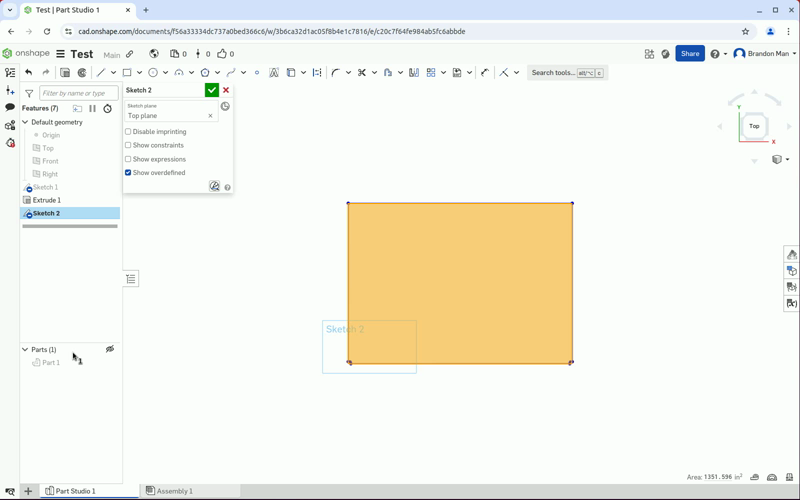
key(shift+y)
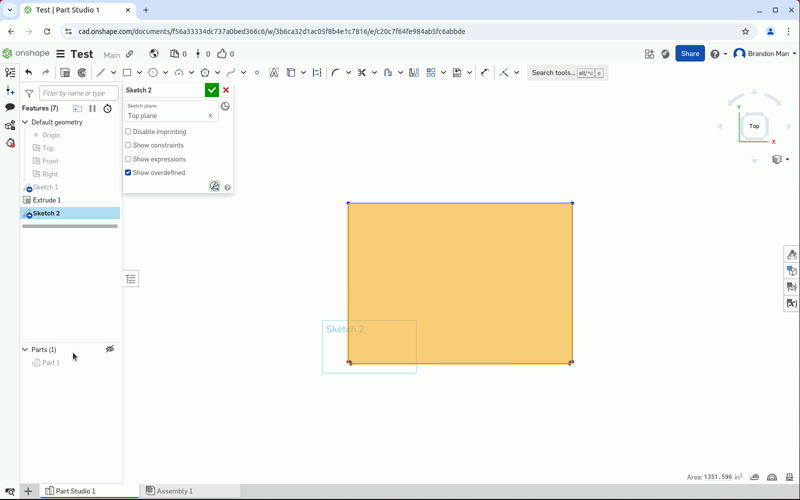
key(shift+e)
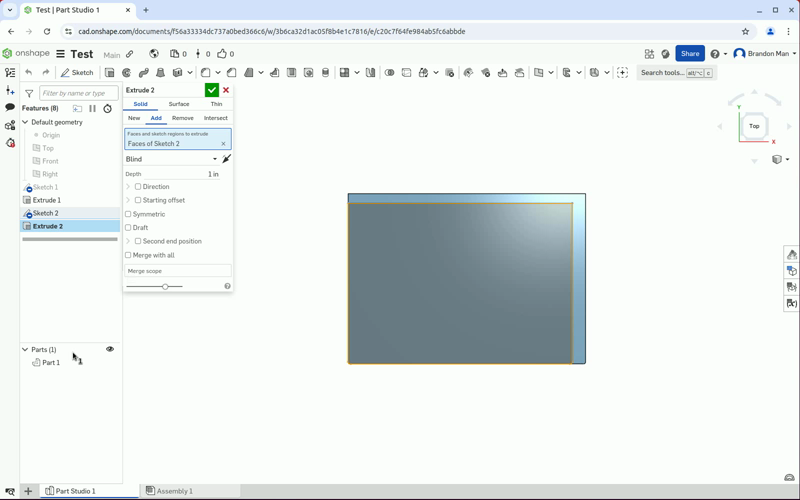
mouse_move(143, 106)
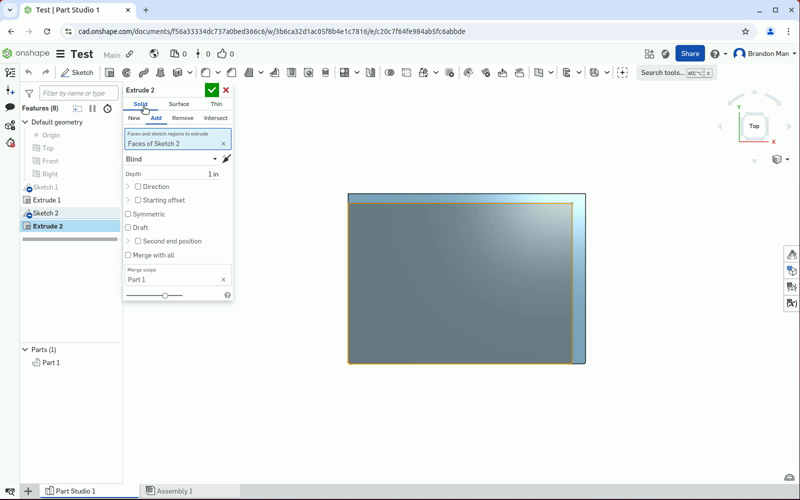
click(143, 106)
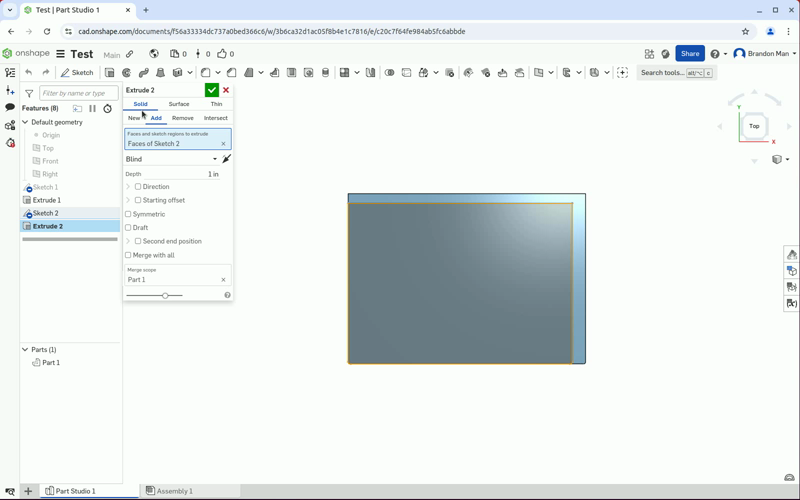
mouse_move(137, 120)
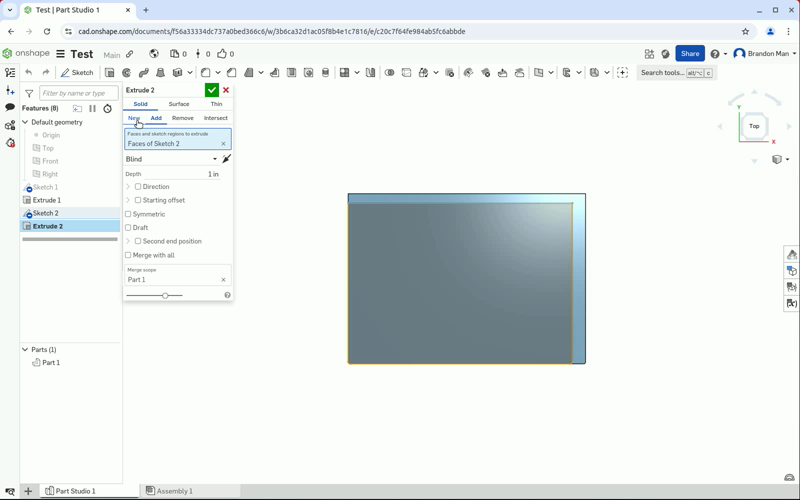
click(137, 120)
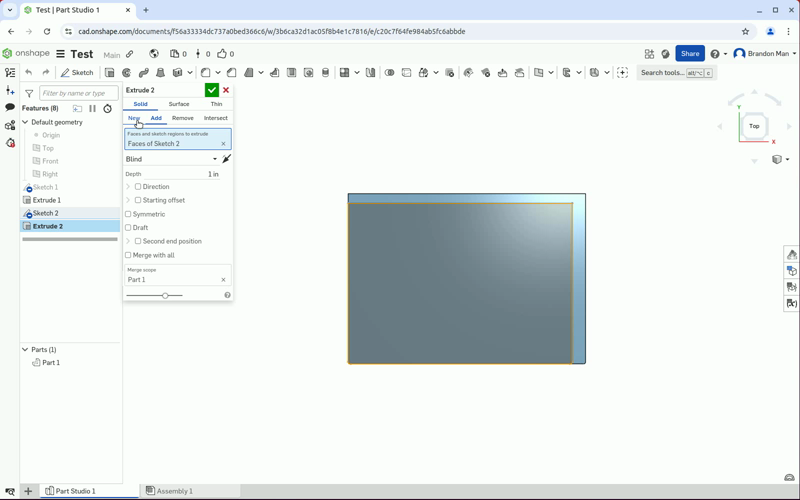
key(tab, 4)
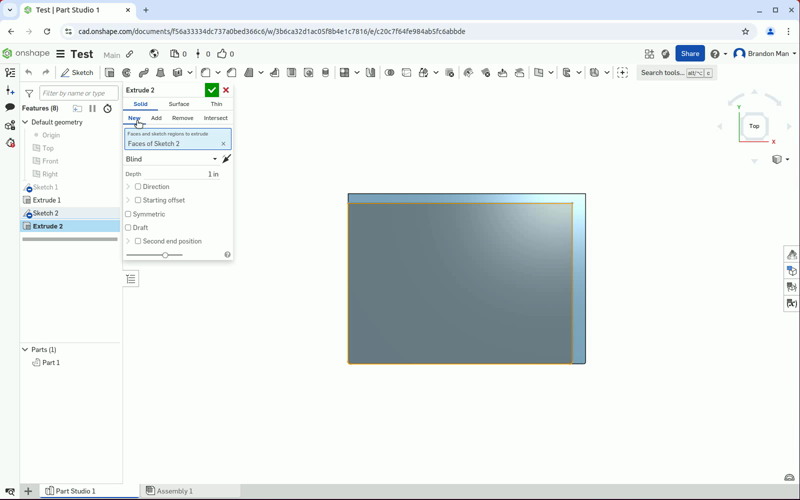
text(0.241)
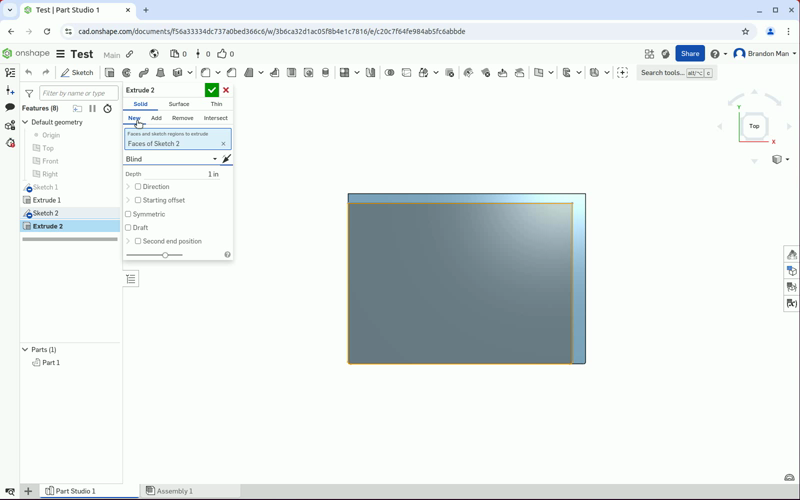
key(enter)
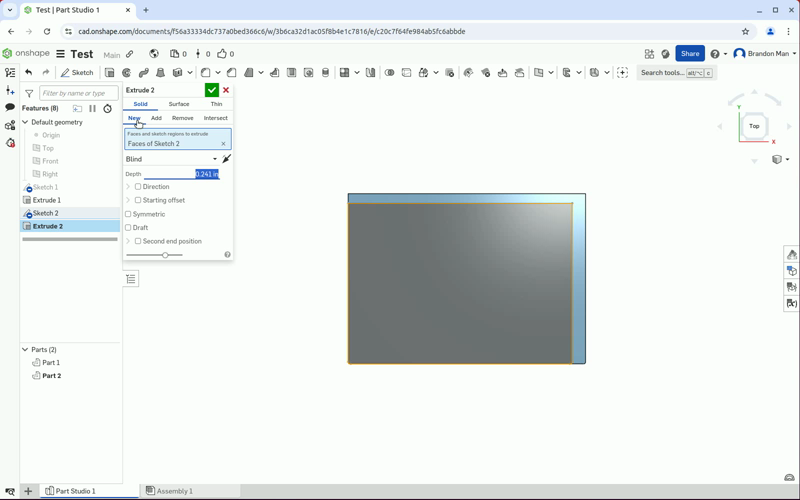
key(shift+h)
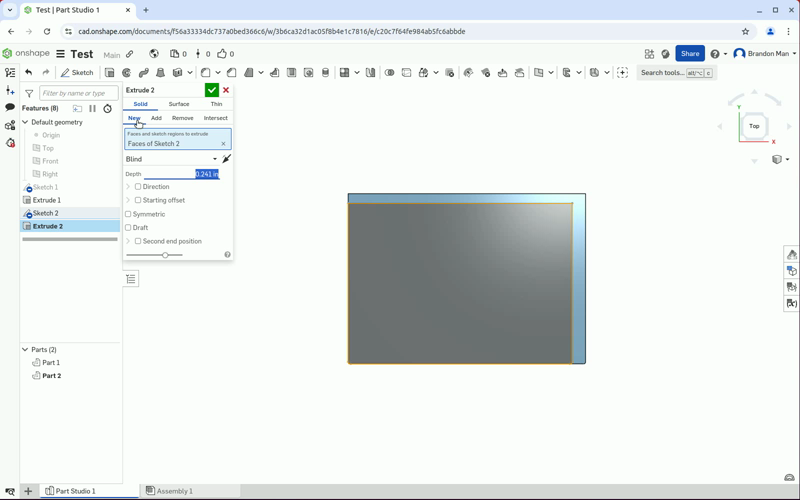
key(shift+h)
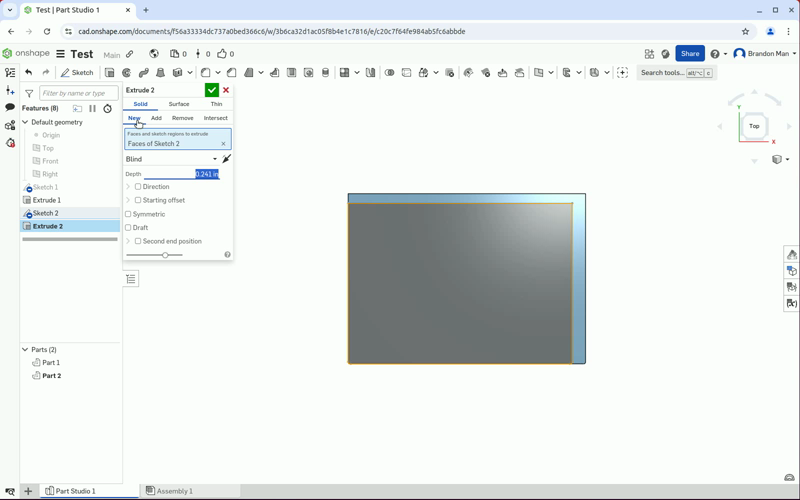
key(shift+7)
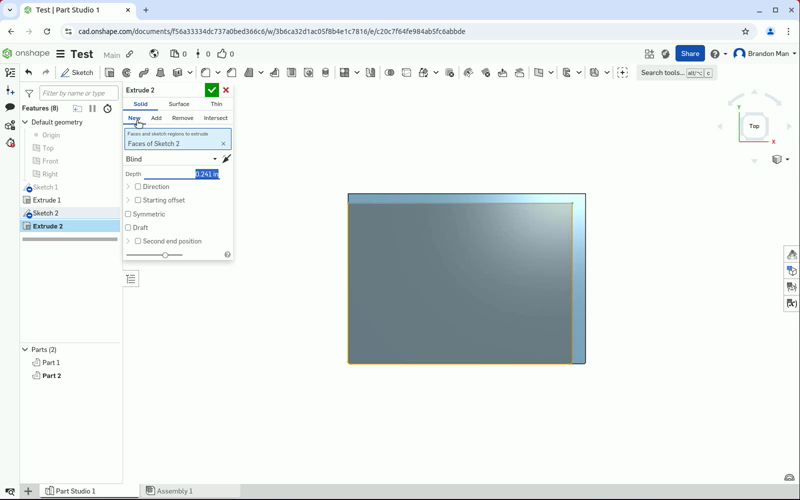
key(up, 3)
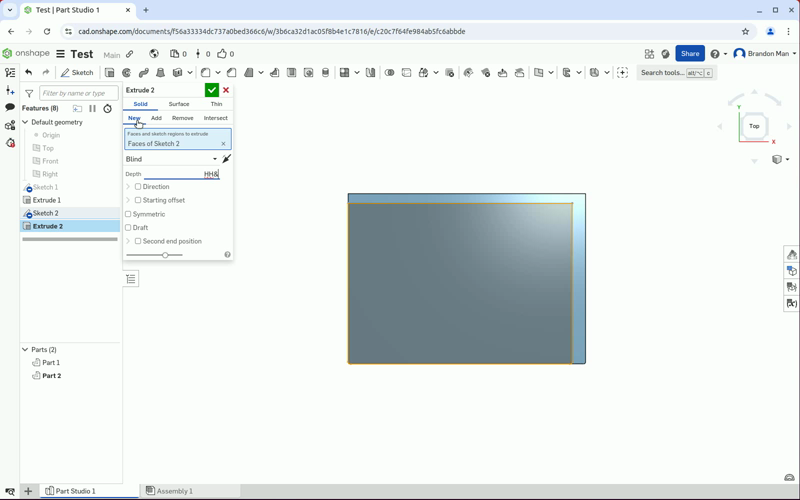
key(left, 3)
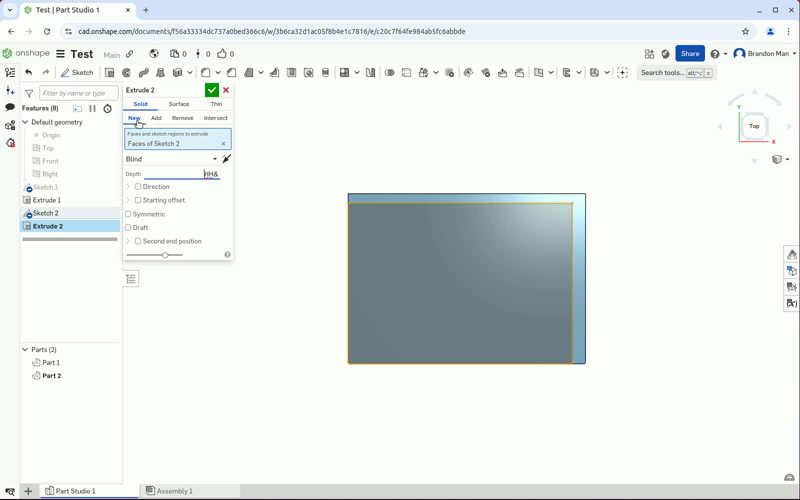
key(right, 3)
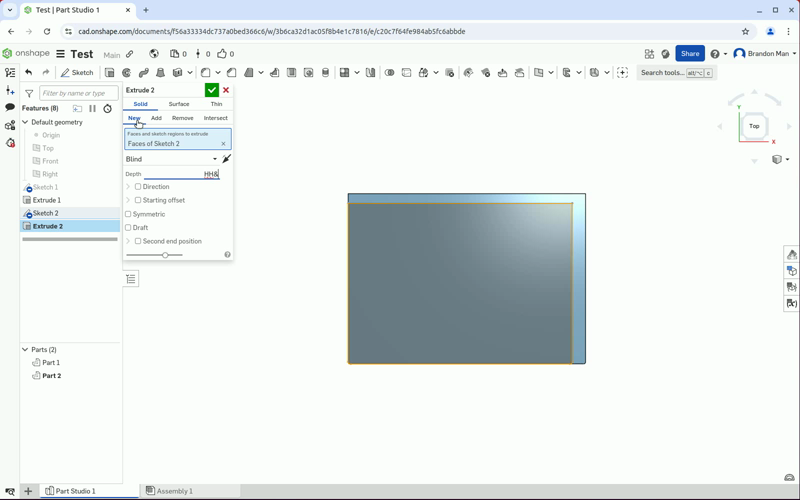
key(down, 3)
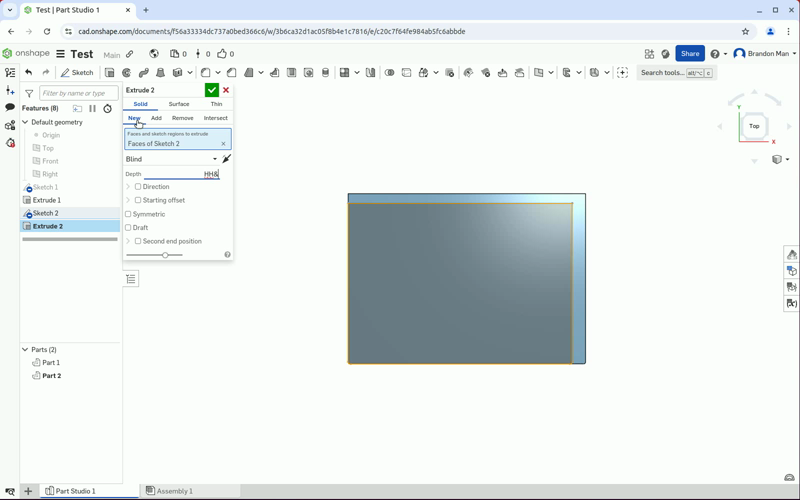
mouse_move(73, 189)
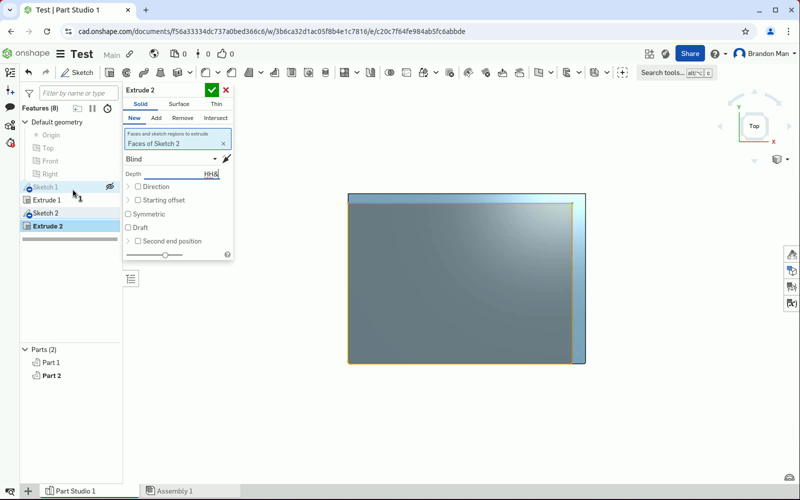
click(73, 189)